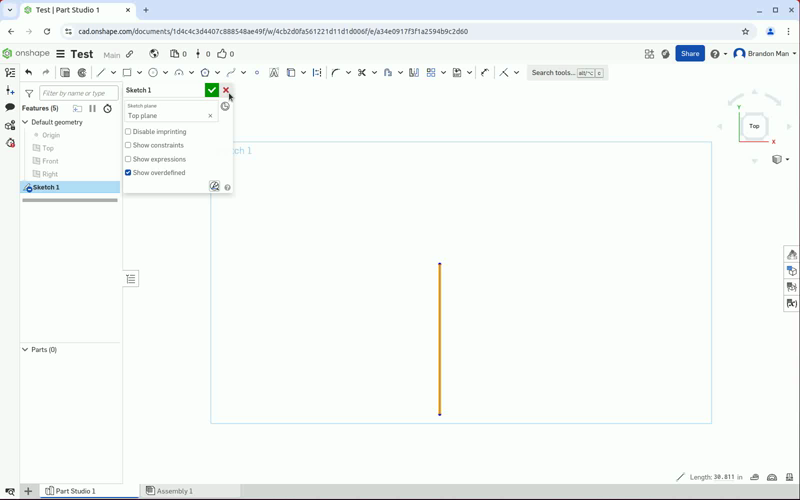
key(shift+h)
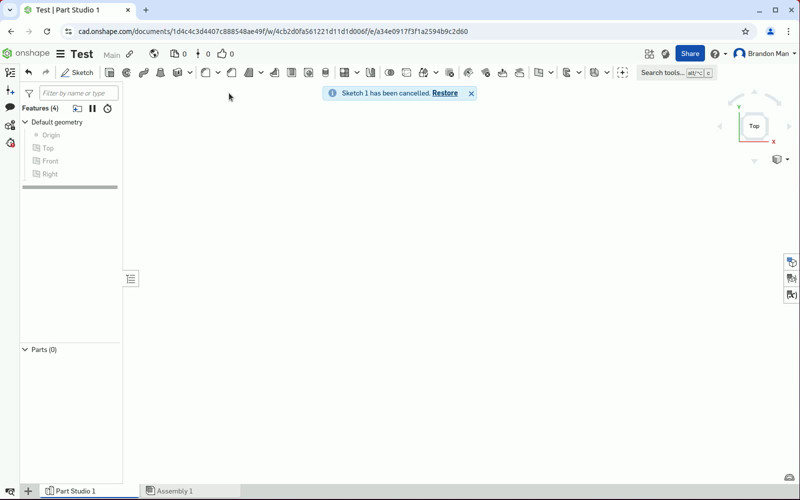
mouse_move(73, 352)
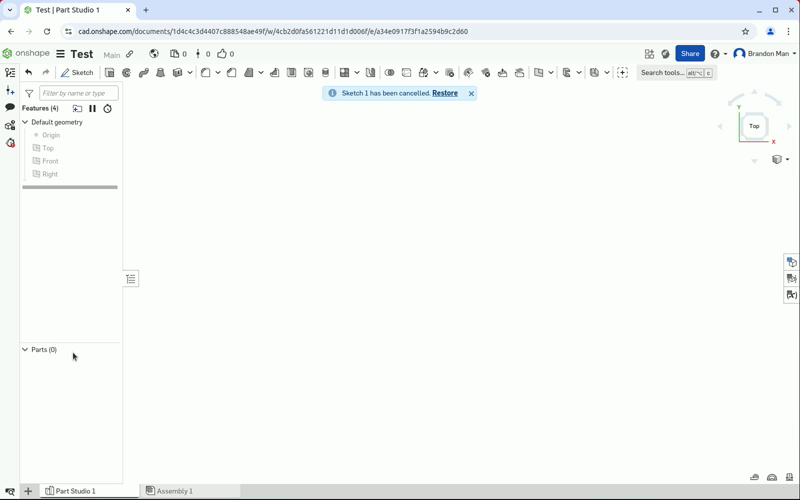
key(y)
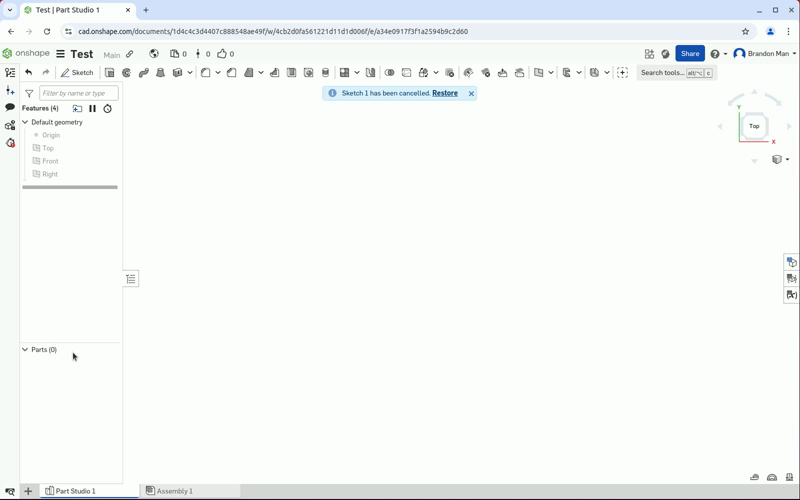
key(shift+p)
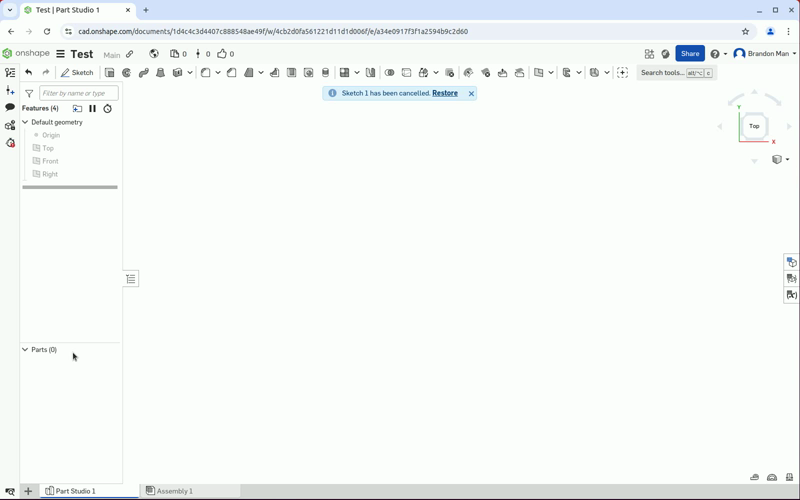
key(space)
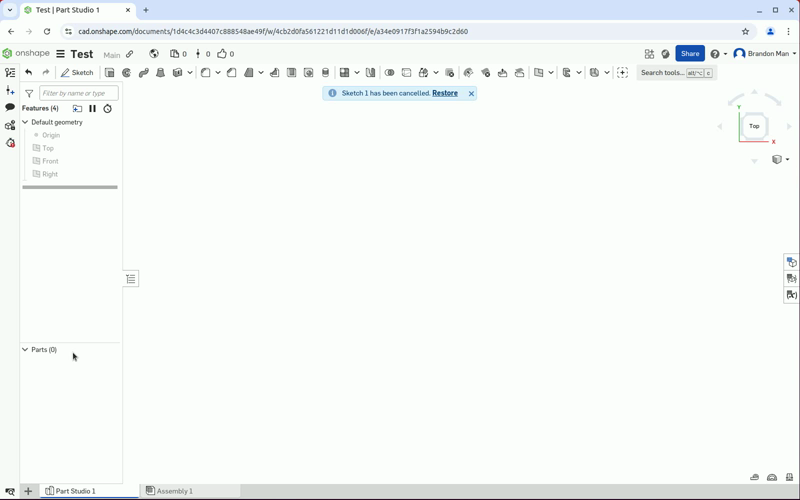
key_down(shift)
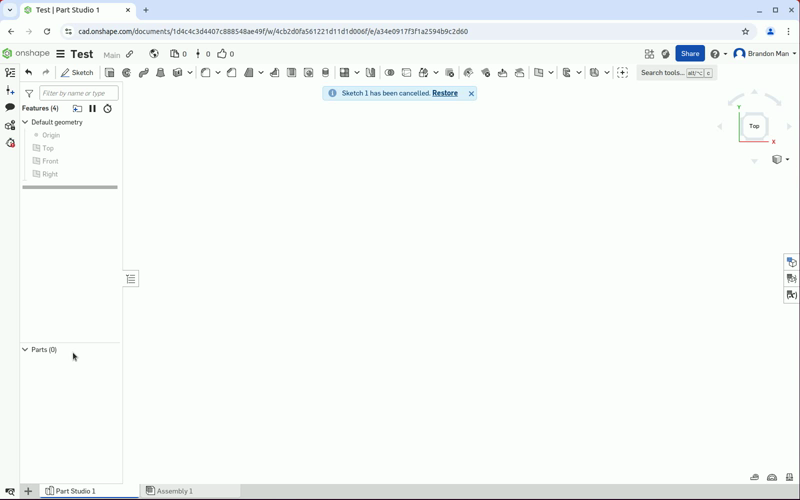
key(up)
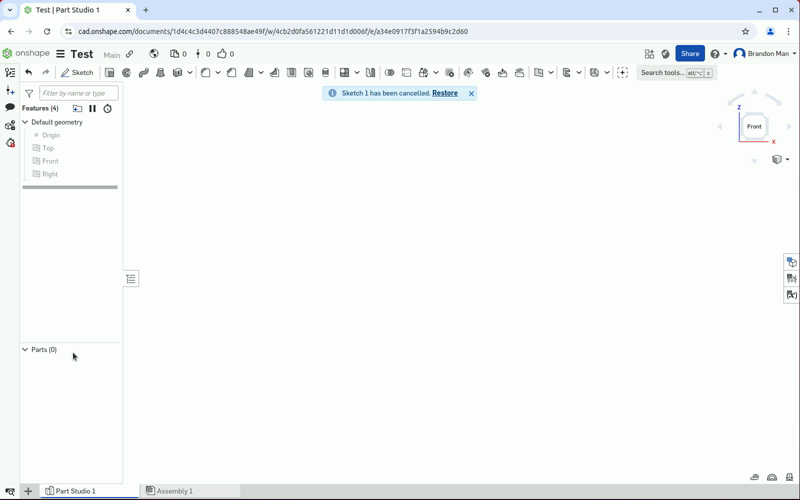
key_up(shift)
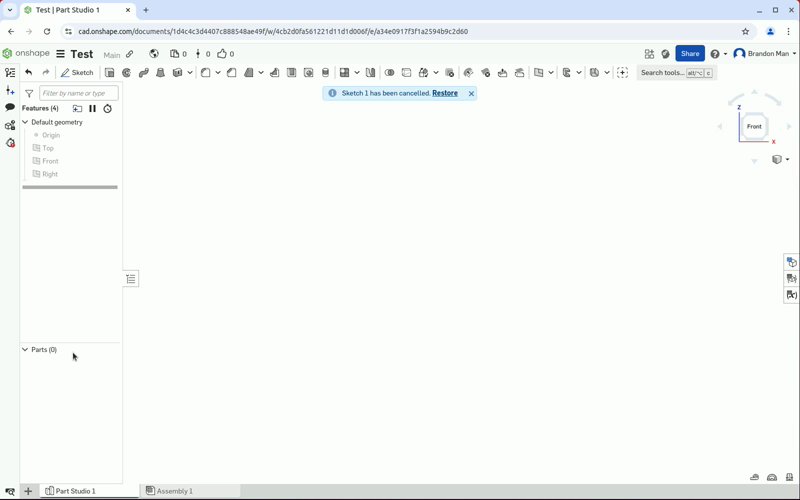
mouse_move(73, 352)
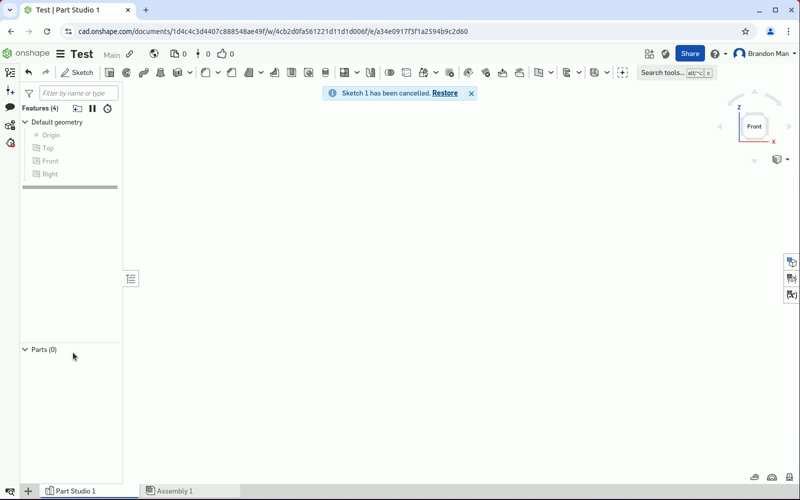
key(shift+y)
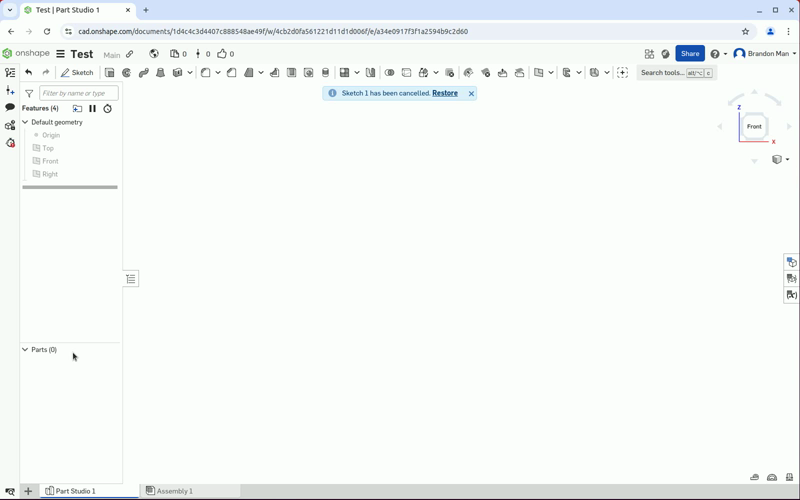
key(shift+s)
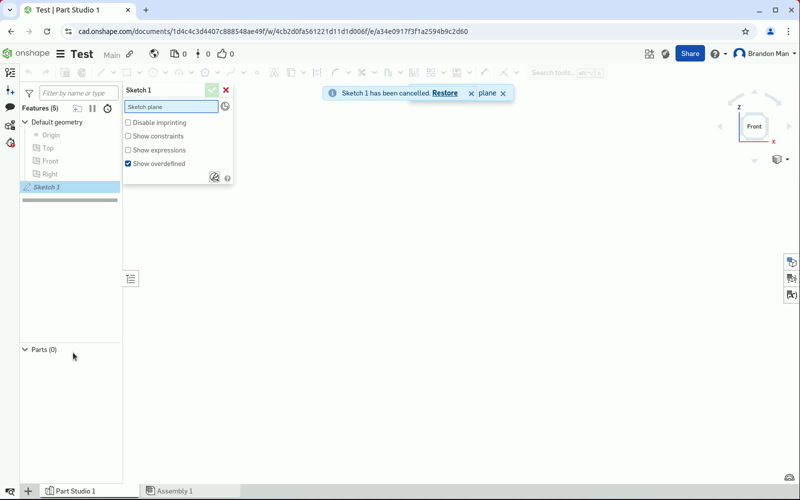
mouse_move(73, 163)
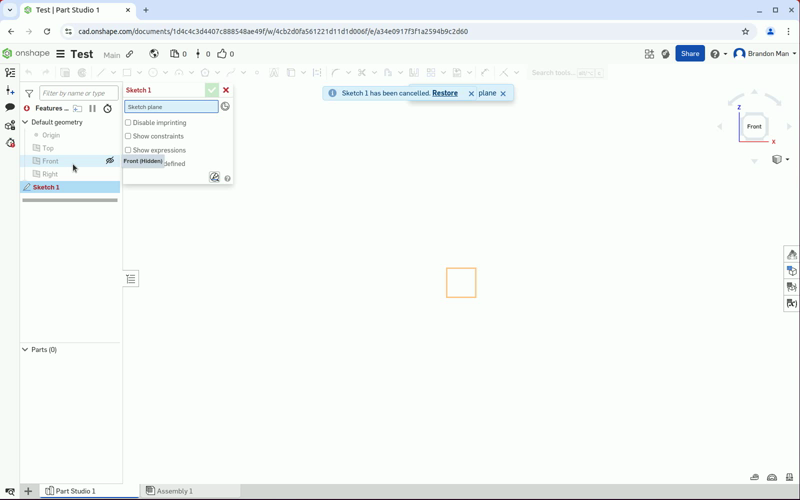
click(73, 163)
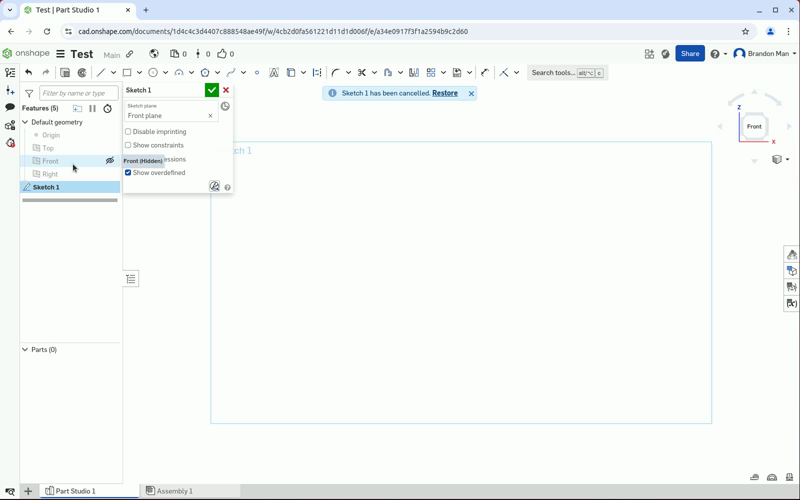
mouse_move(73, 352)
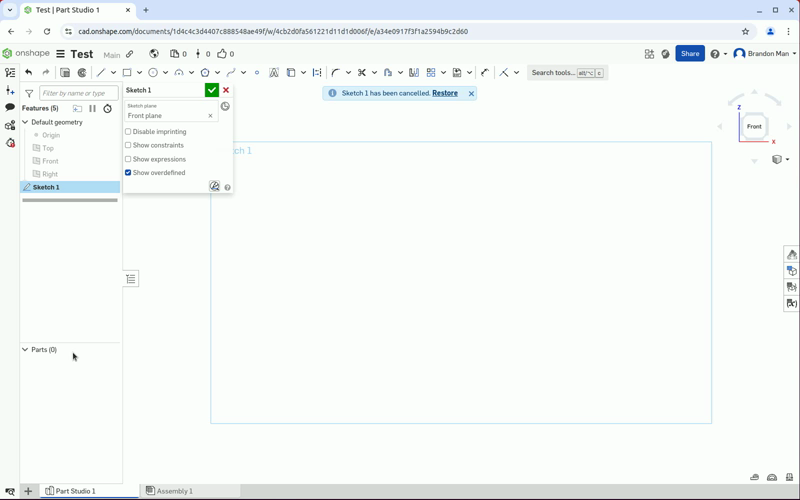
key(y)
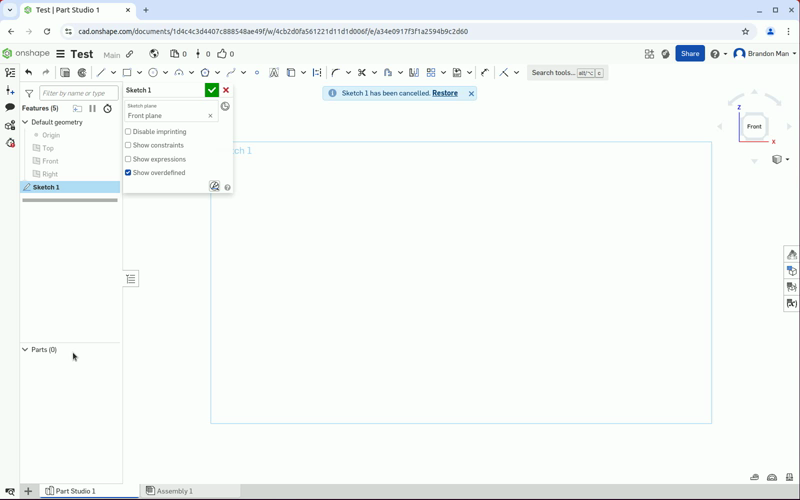
key(l)
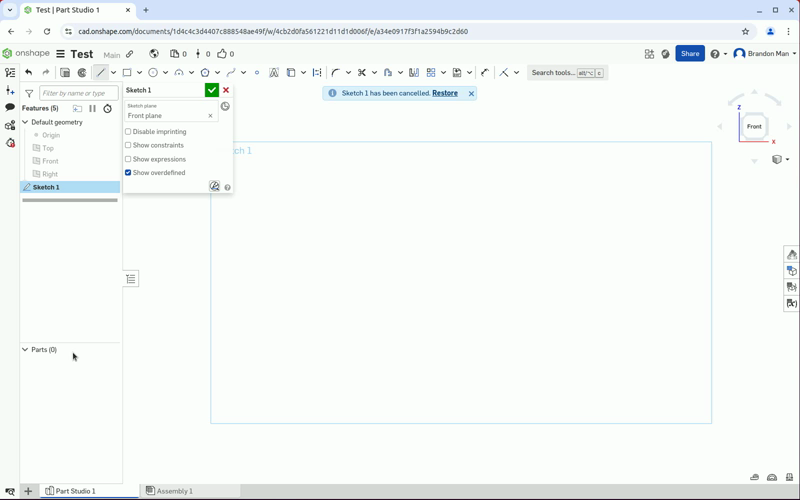
key_down(shift)
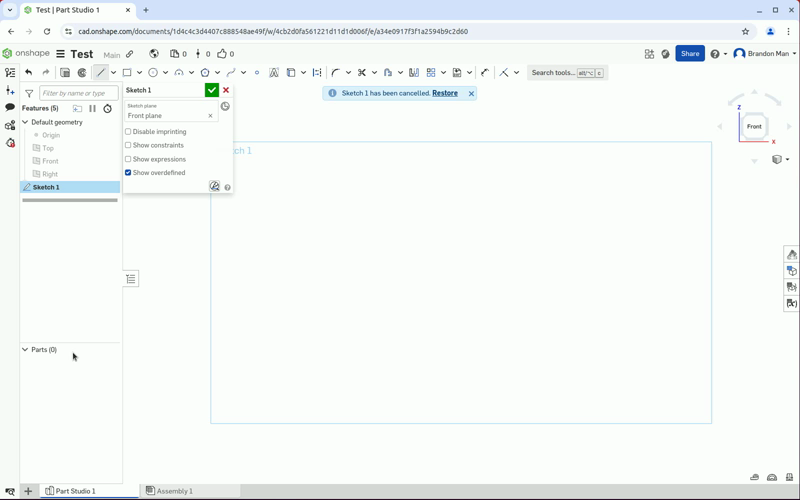
mouse_move(401, 322)
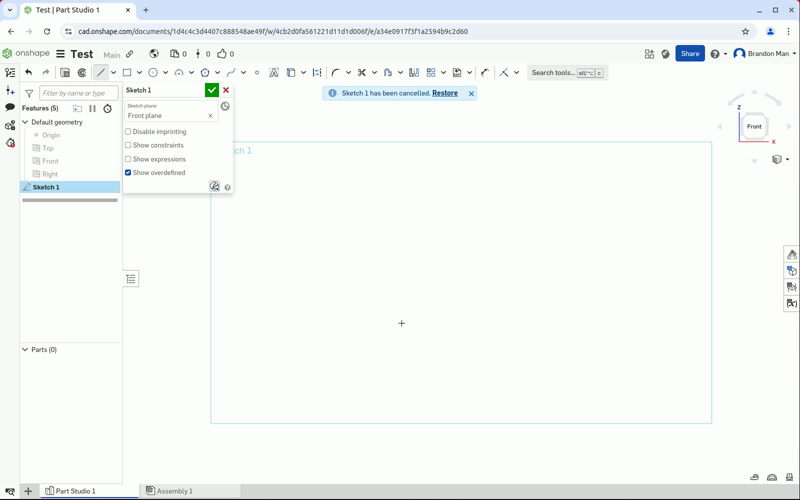
click(401, 322)
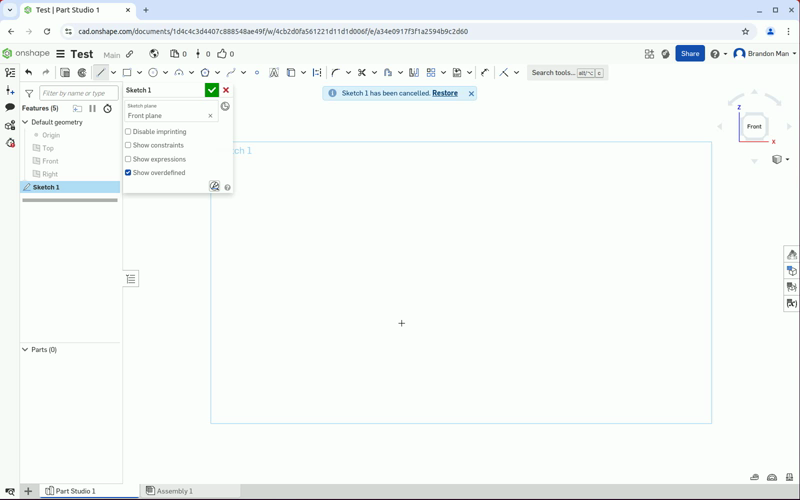
key_up(shift)
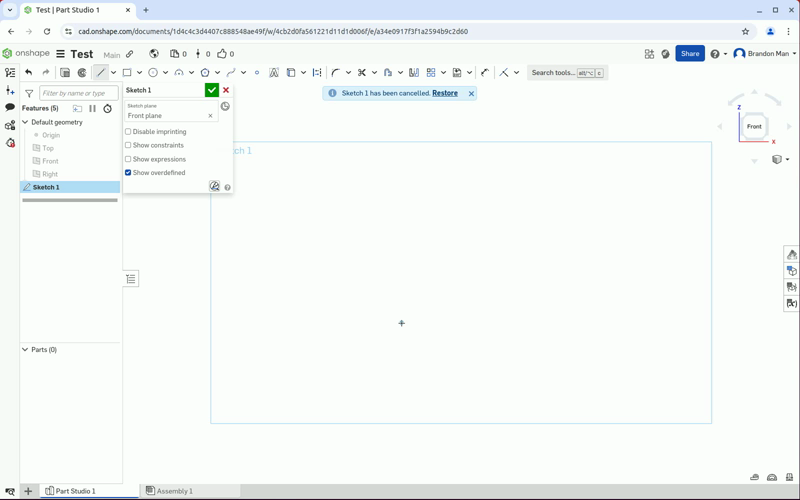
key_down(shift)
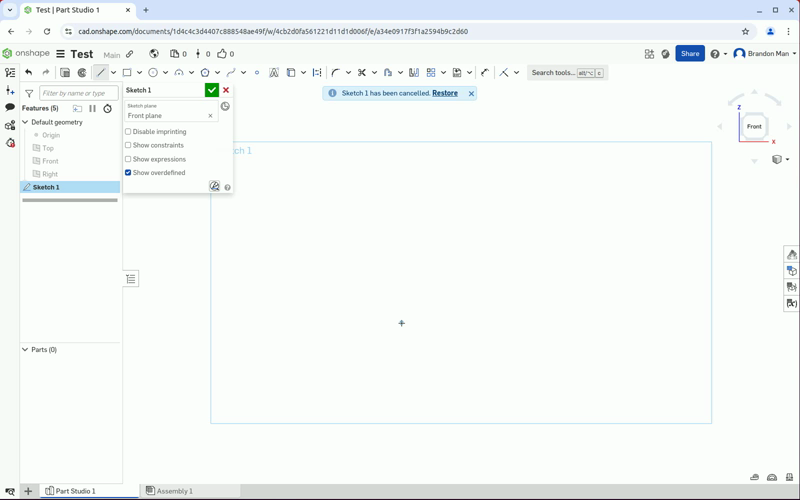
mouse_move(431, 322)
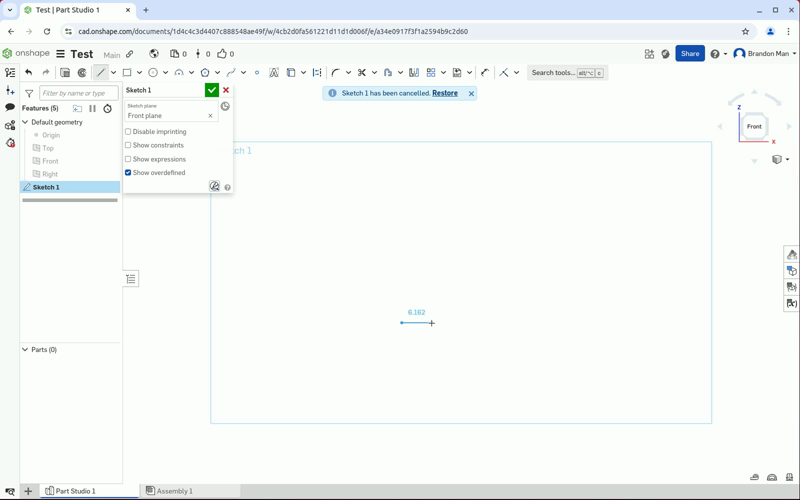
mouse_move(420, 341)
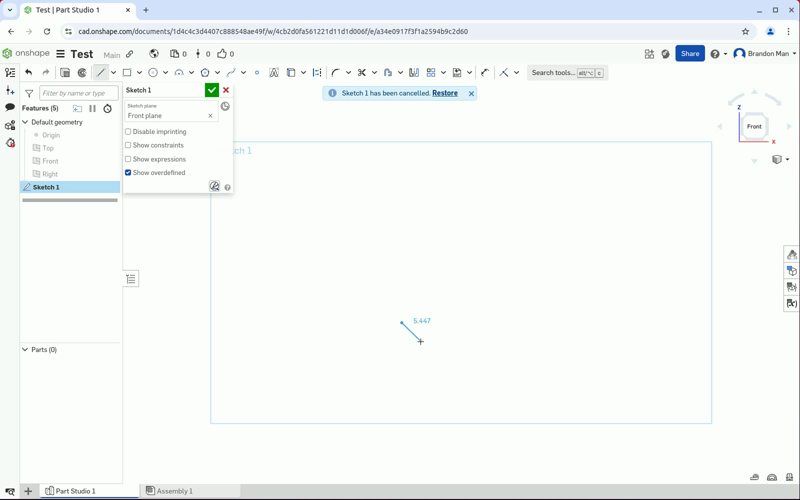
click(420, 341)
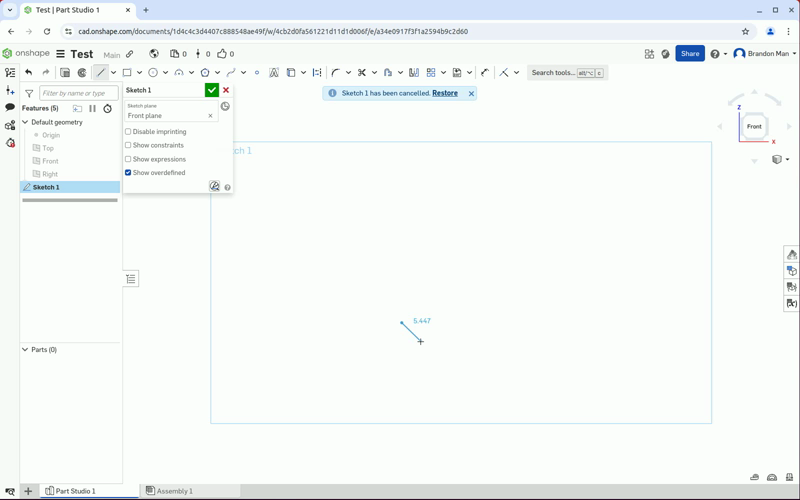
key_up(shift)
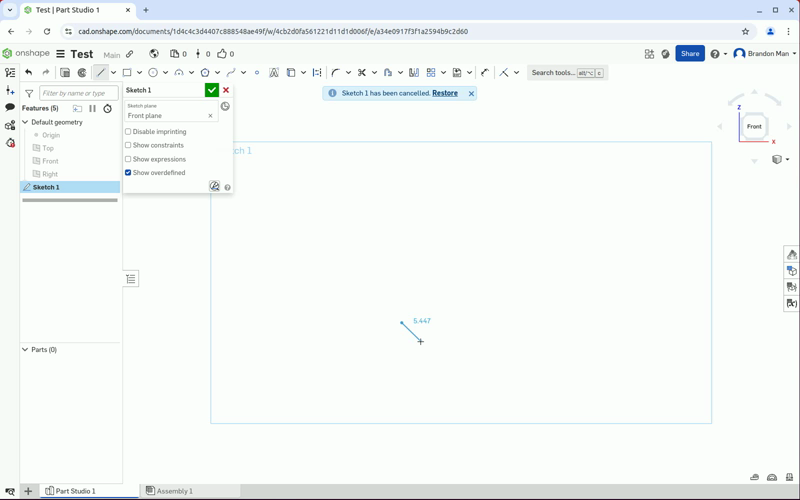
key_down(shift)
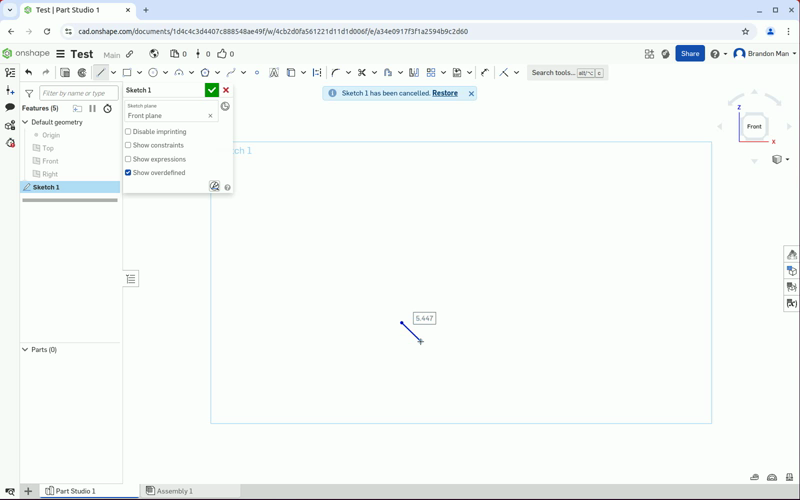
mouse_move(501, 341)
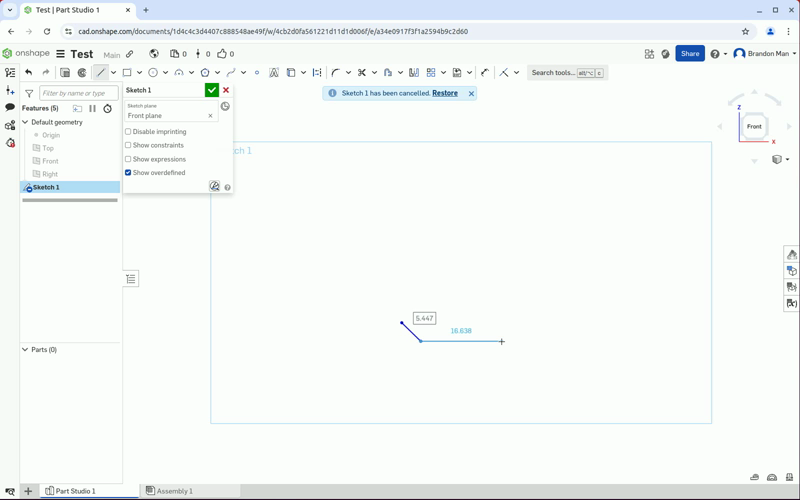
click(501, 341)
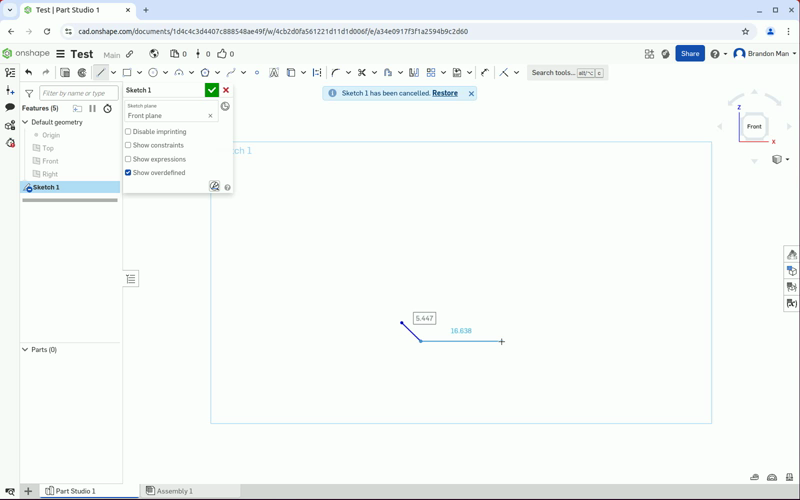
key_up(shift)
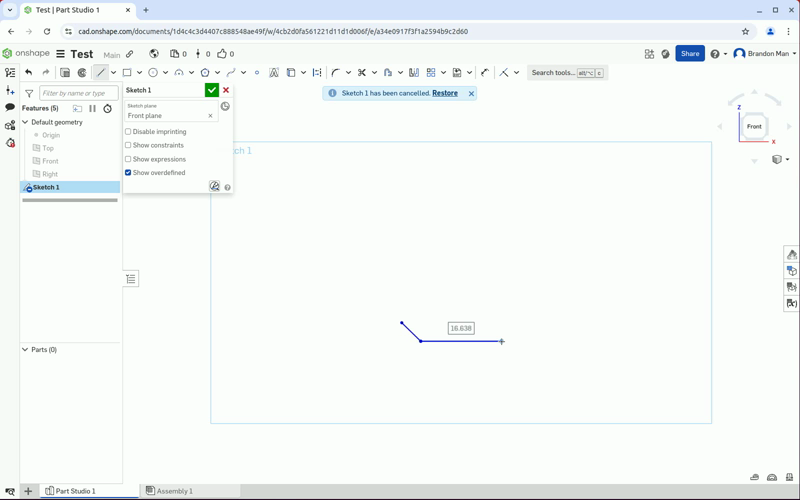
key_down(shift)
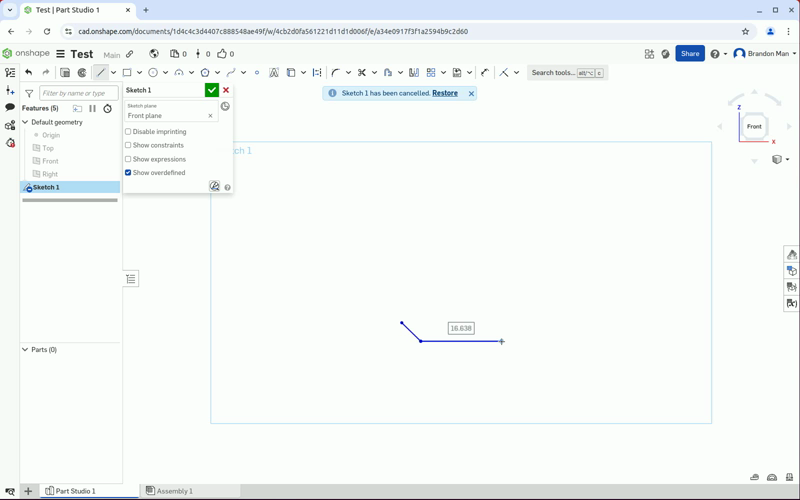
mouse_move(531, 341)
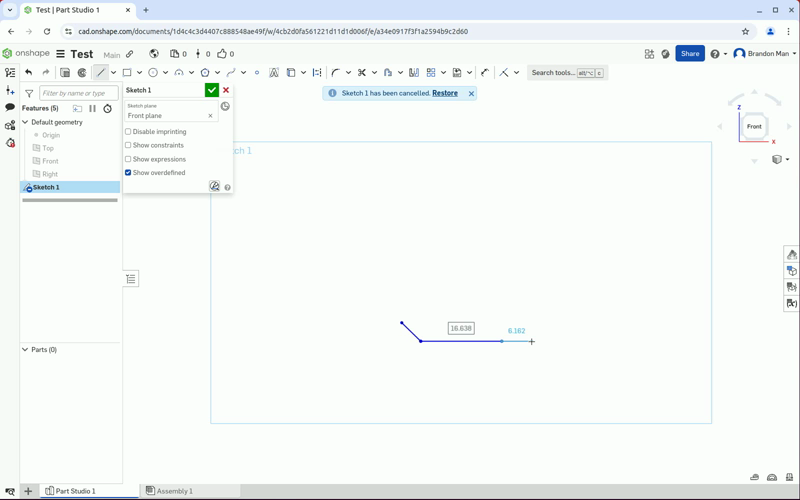
mouse_move(520, 322)
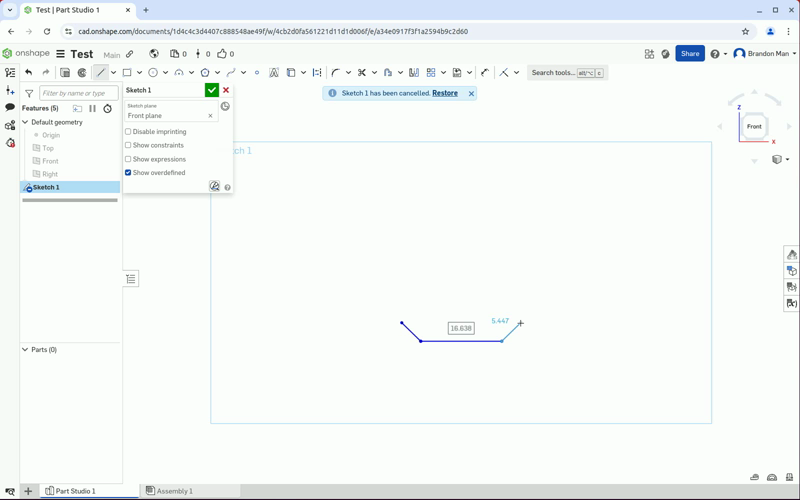
click(520, 322)
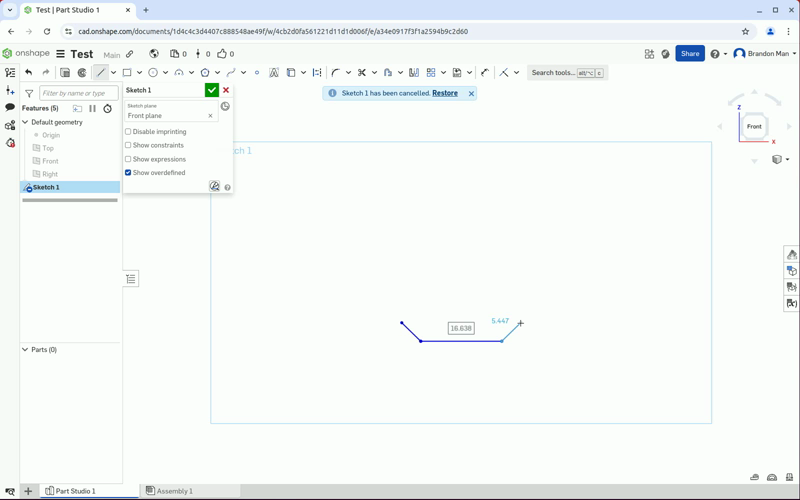
key_up(shift)
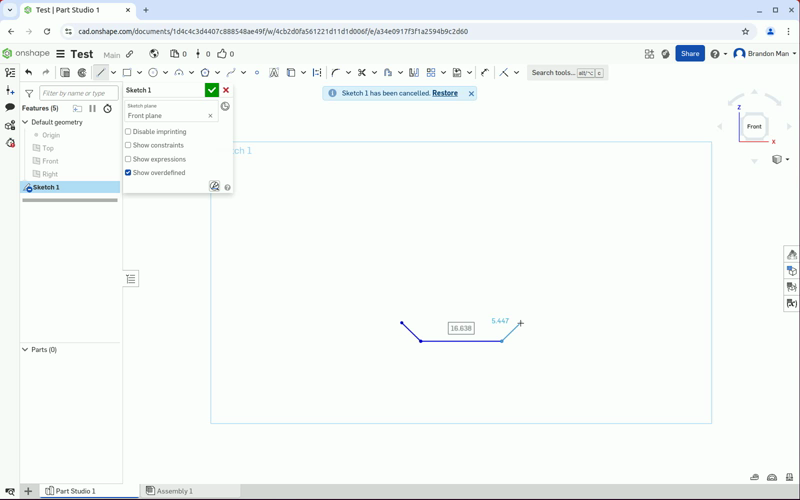
key_down(shift)
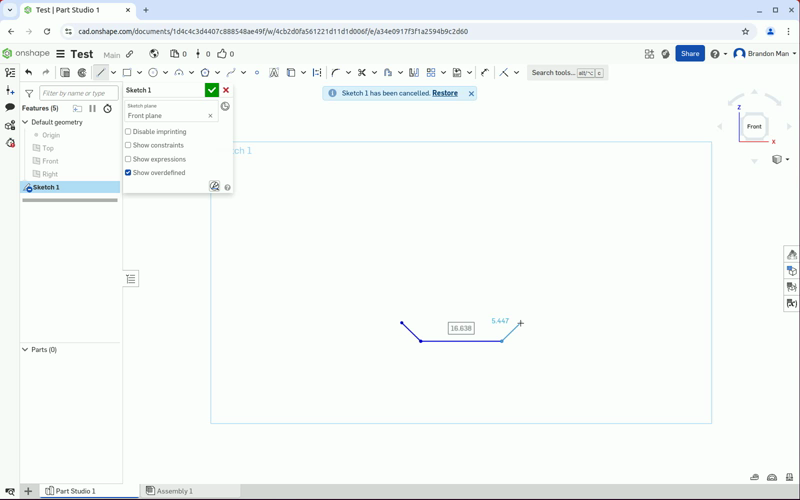
mouse_move(520, 241)
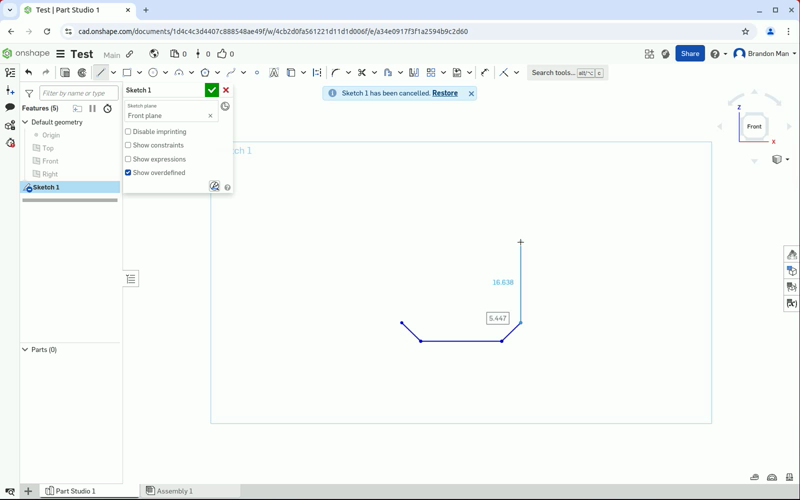
click(520, 241)
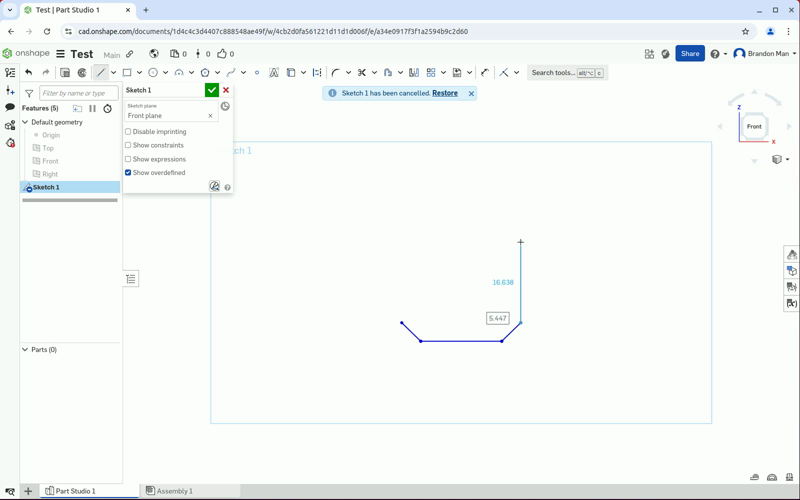
key_up(shift)
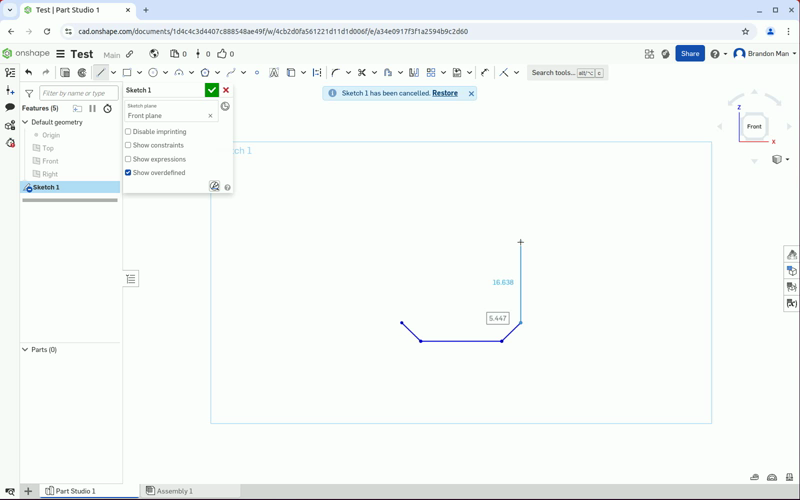
key_down(shift)
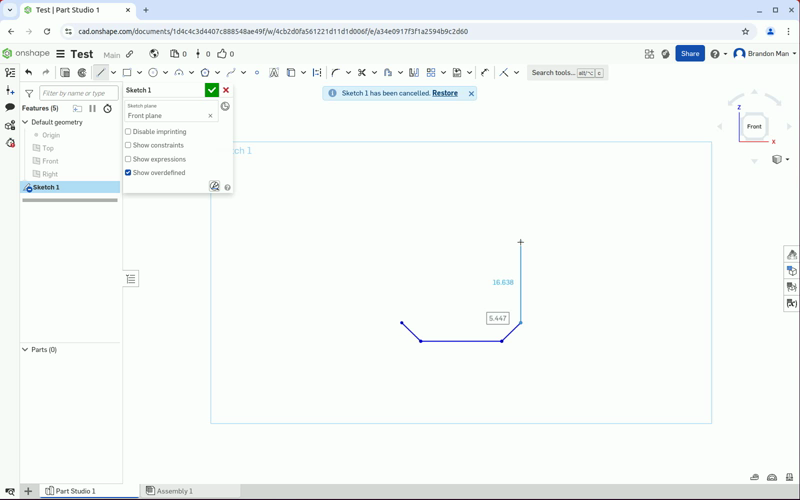
mouse_move(550, 241)
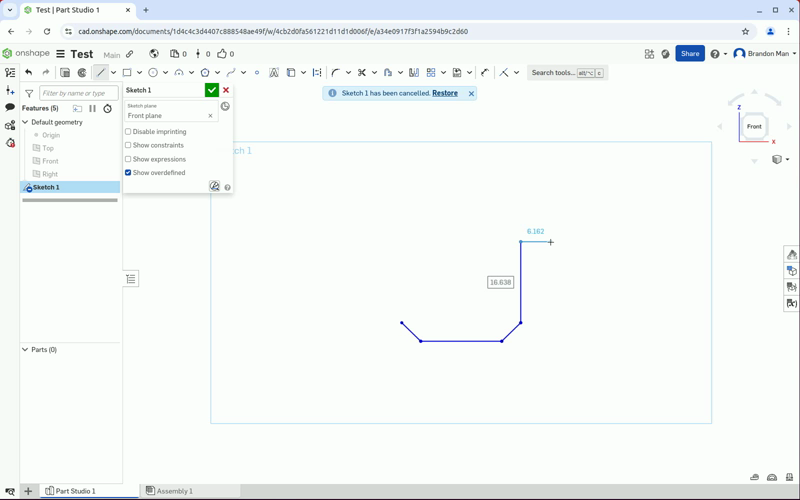
mouse_move(501, 223)
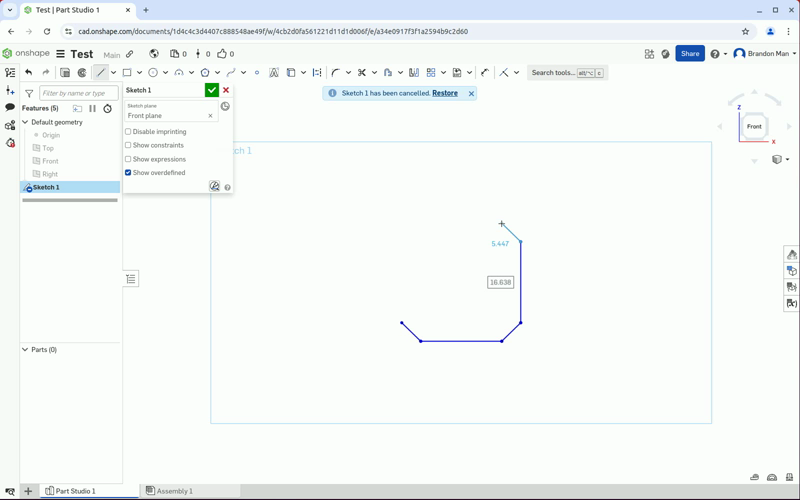
click(501, 223)
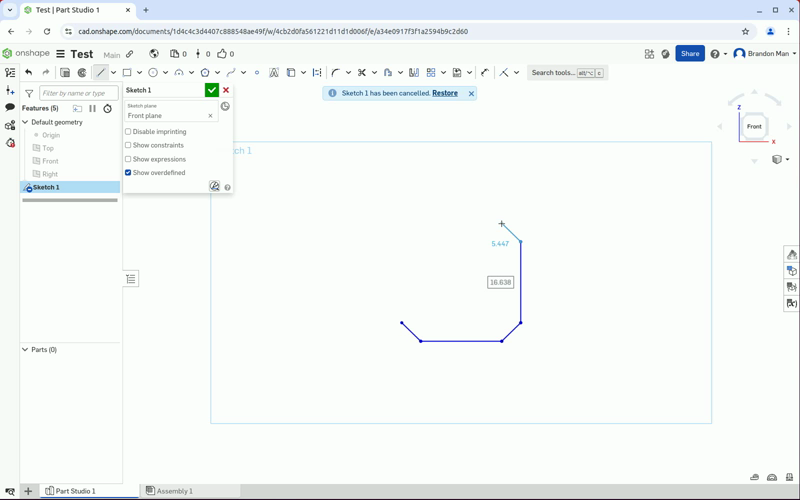
key_up(shift)
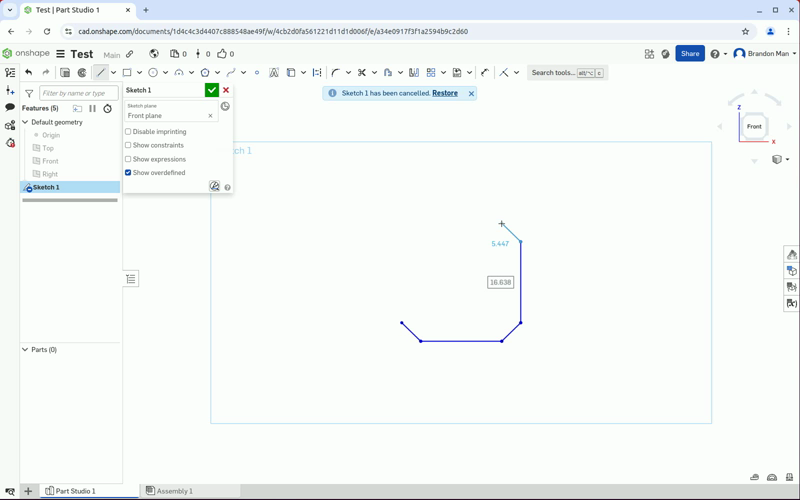
key_down(shift)
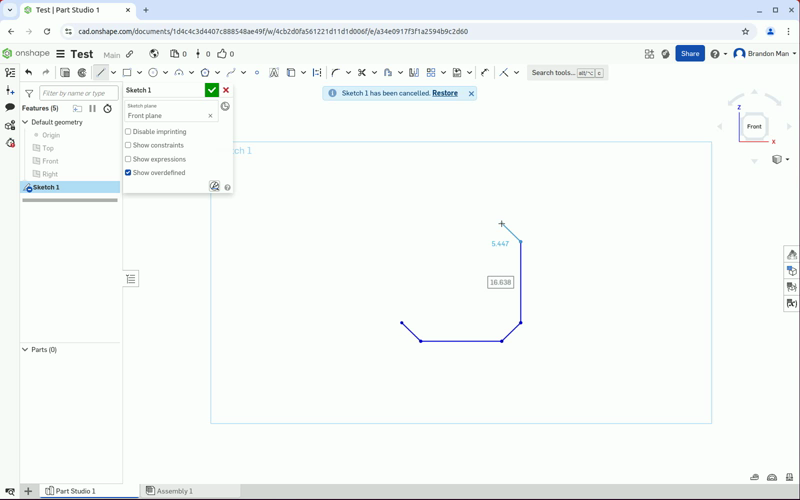
mouse_move(420, 223)
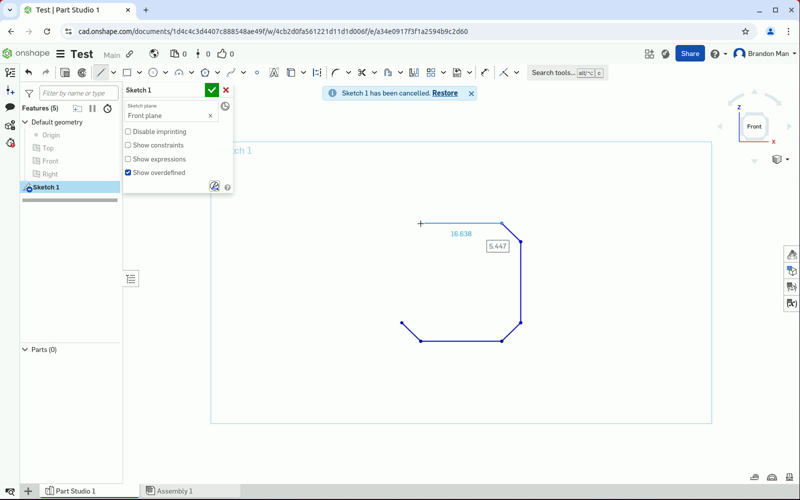
click(420, 223)
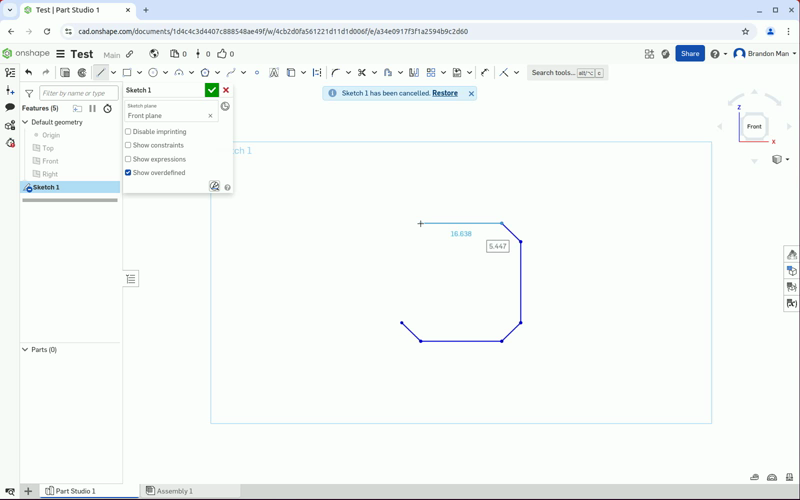
key_up(shift)
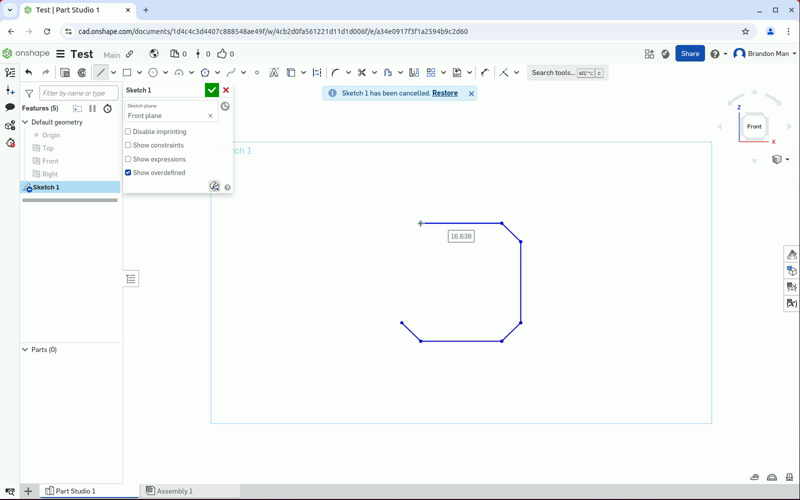
key_down(shift)
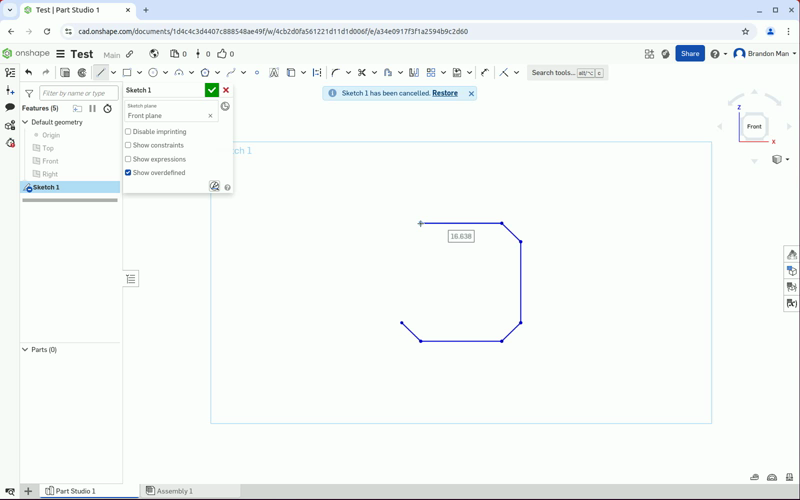
mouse_move(450, 223)
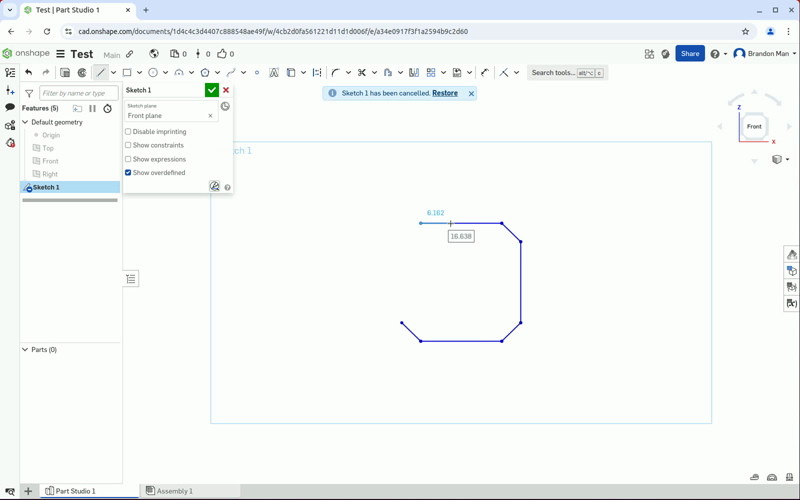
mouse_move(401, 241)
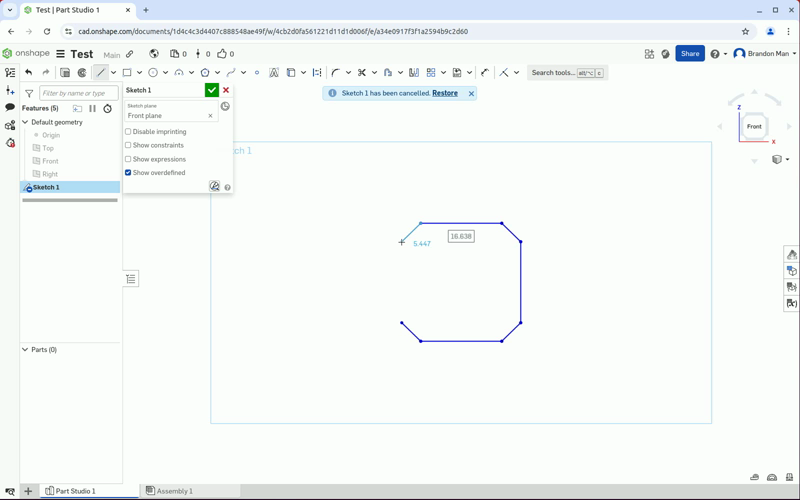
click(401, 241)
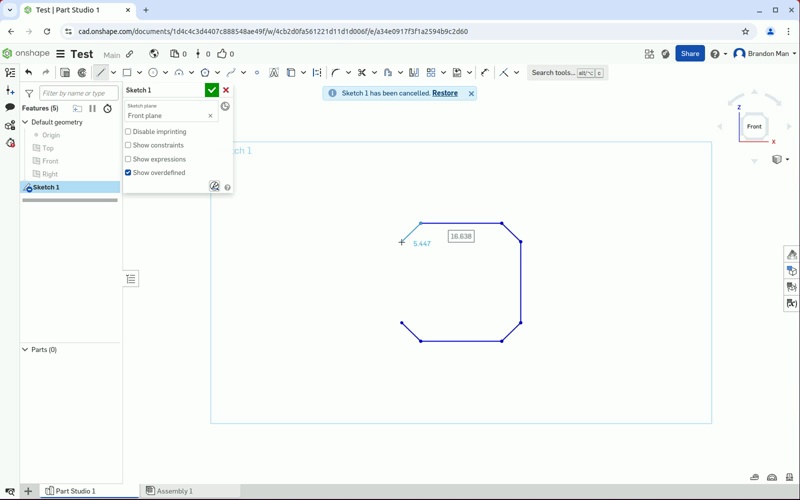
key_up(shift)
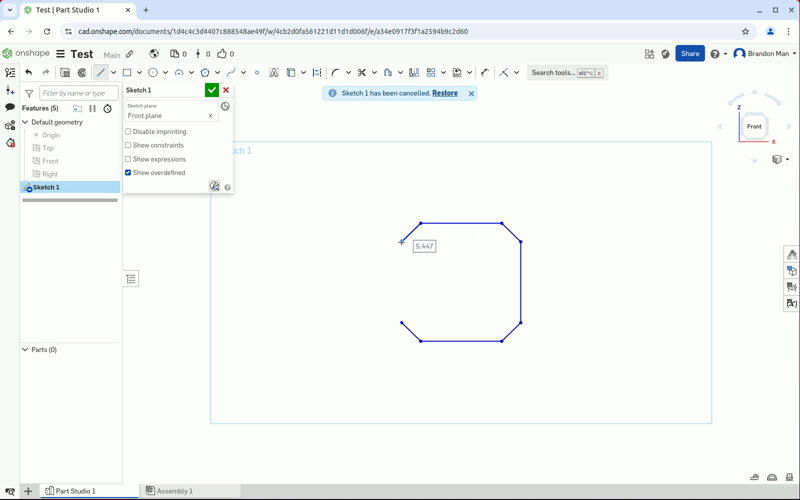
key_down(shift)
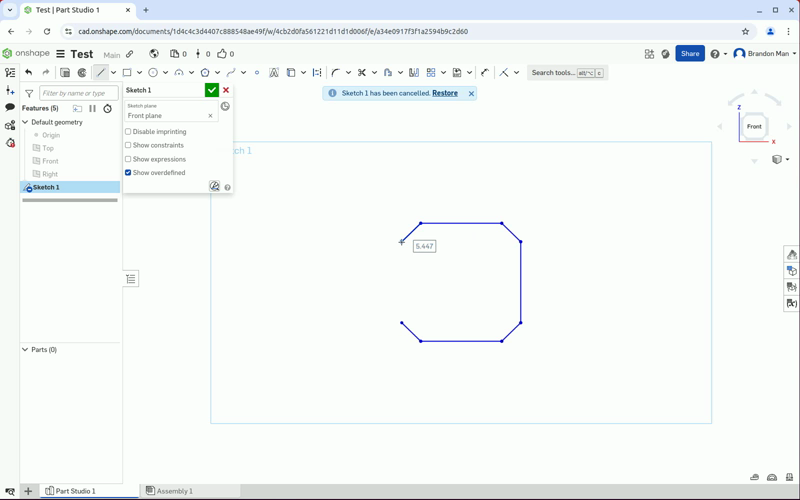
mouse_move(401, 322)
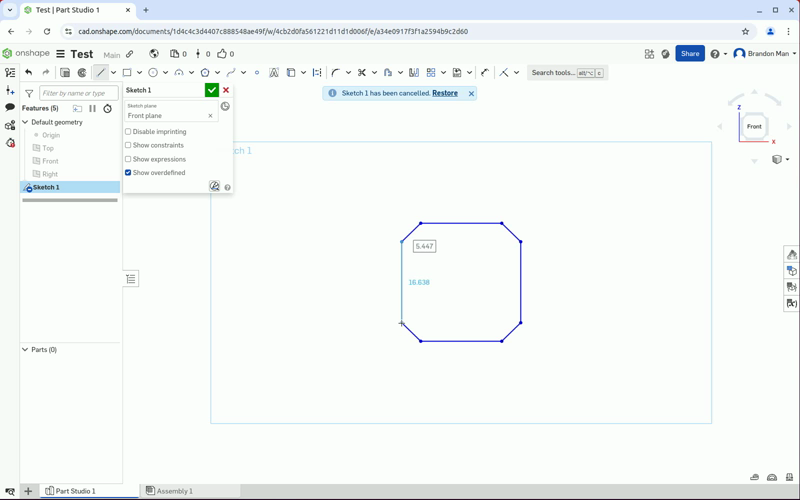
key_up(shift)
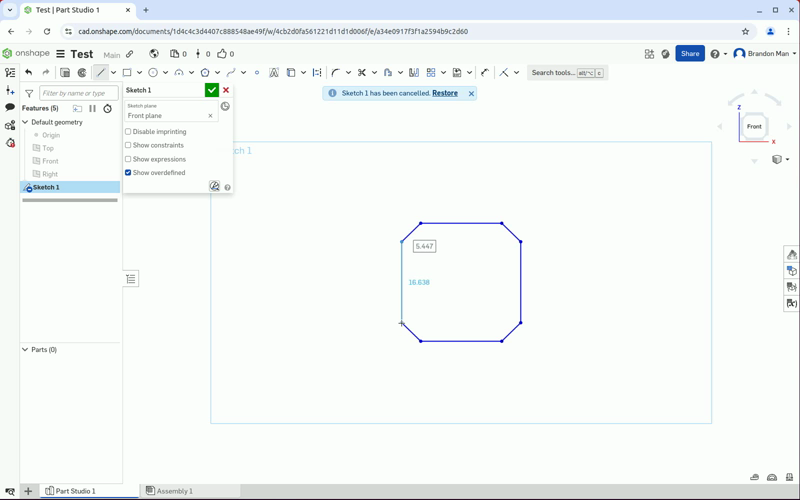
click(401, 322)
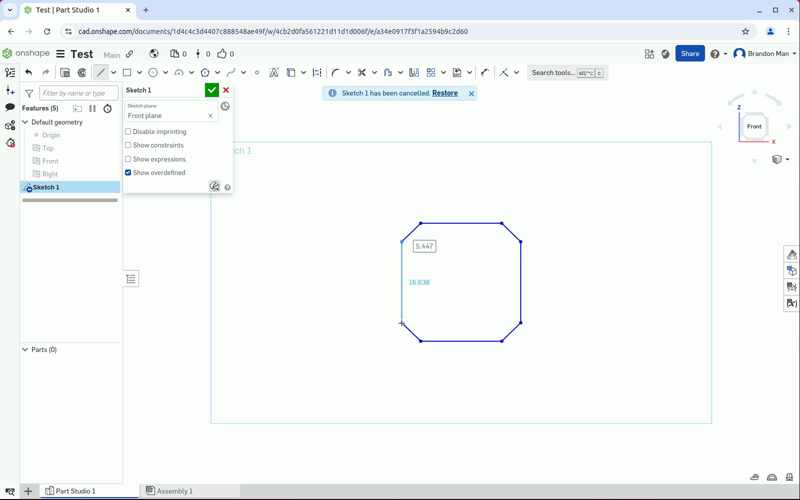
key(esc)
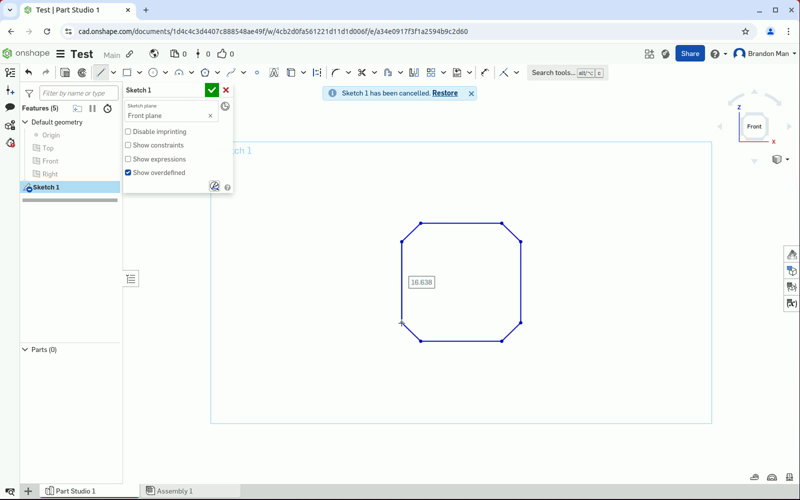
key(c)
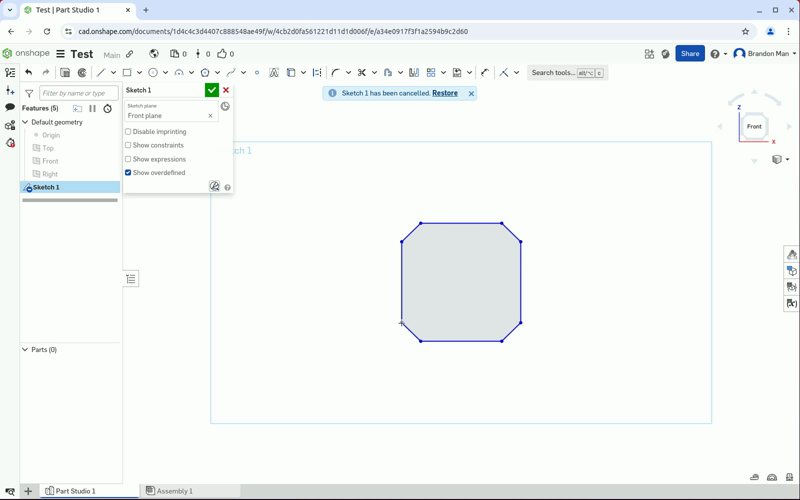
key_down(shift)
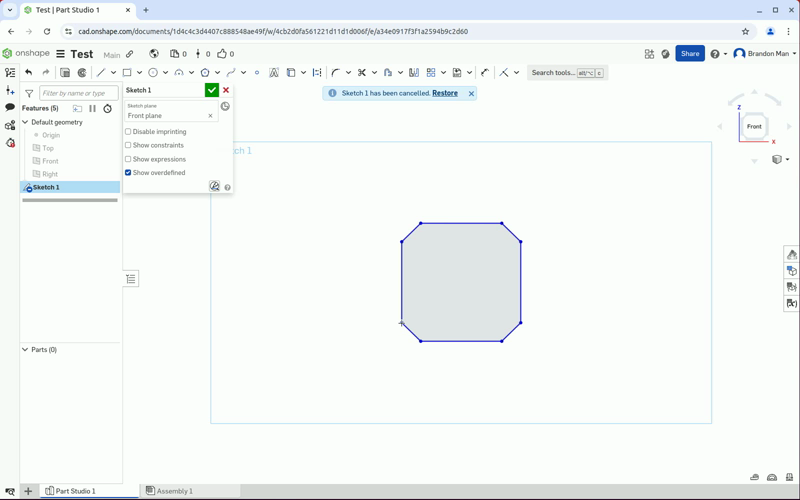
mouse_move(416, 326)
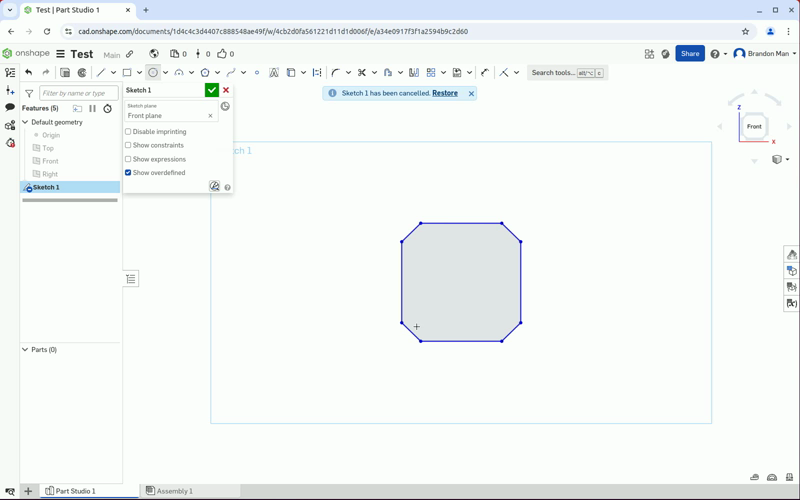
click(416, 326)
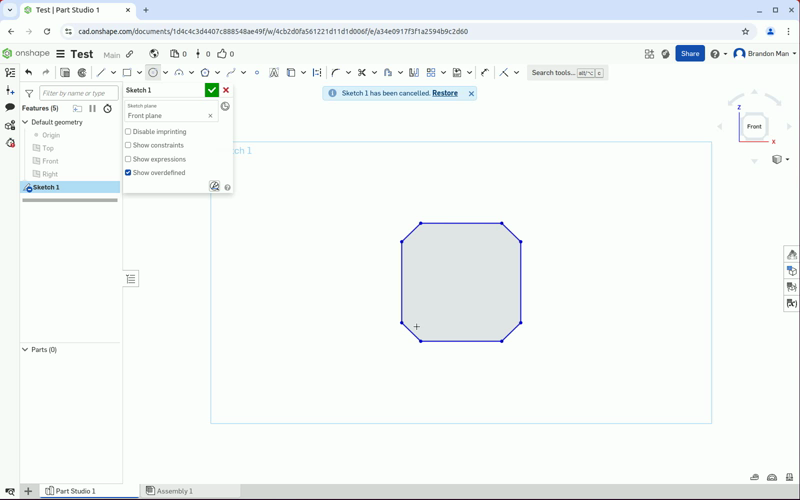
key_up(shift)
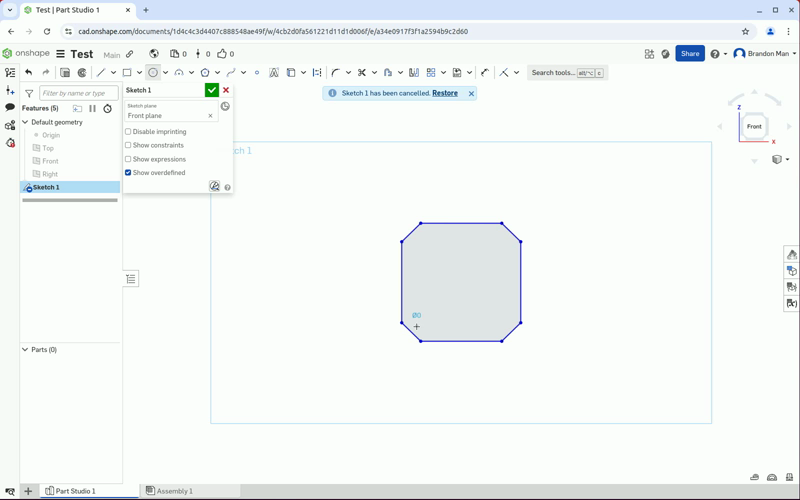
mouse_move(420, 326)
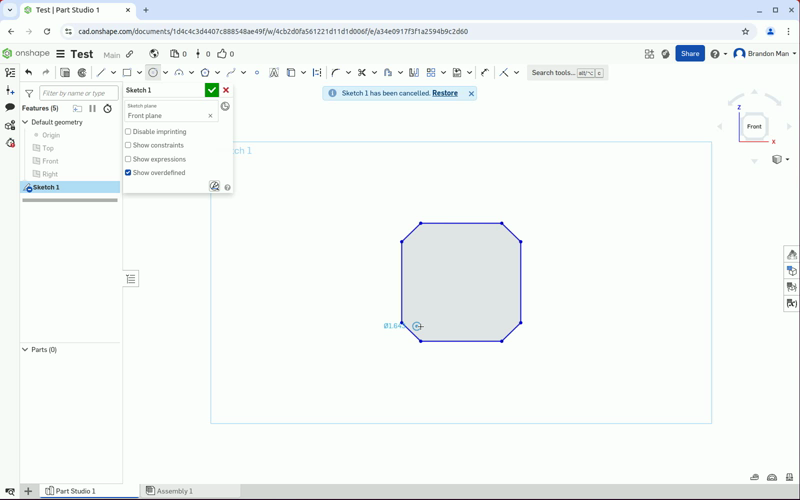
click(420, 326)
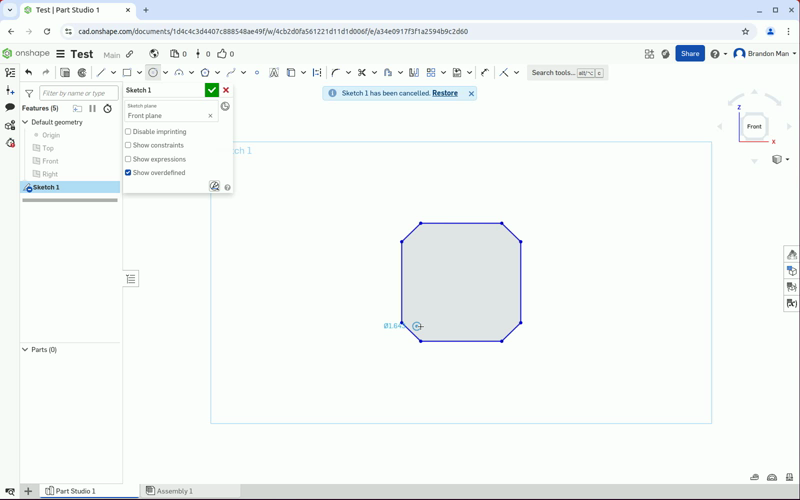
key(esc)
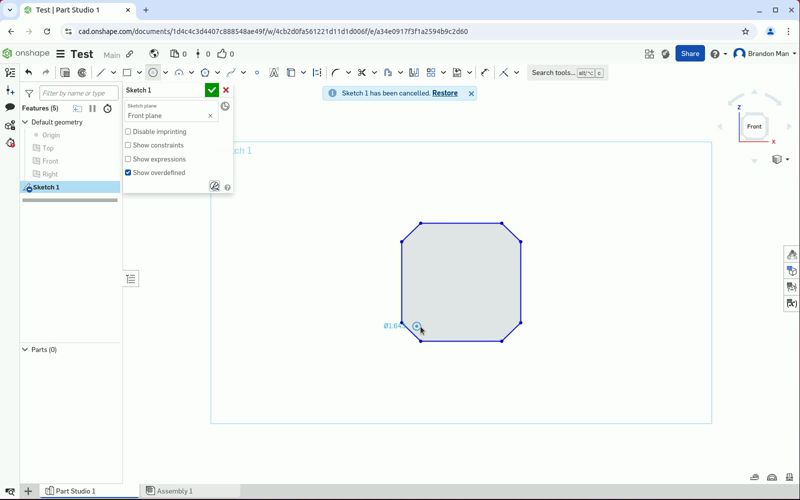
key(c)
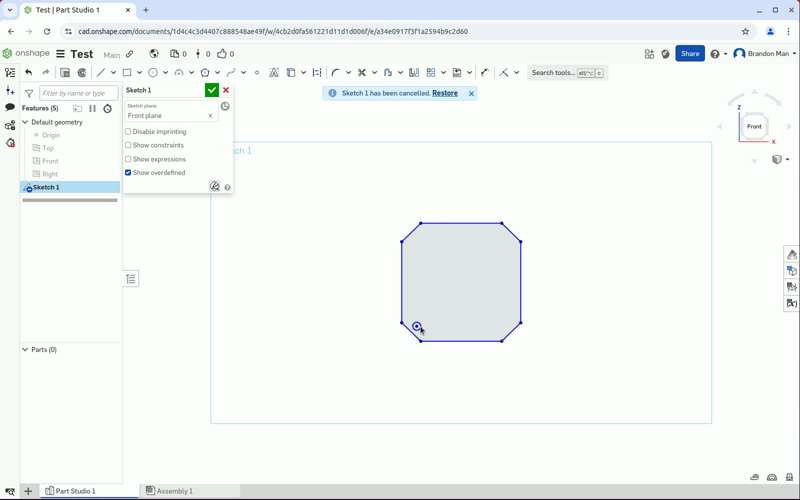
key_down(shift)
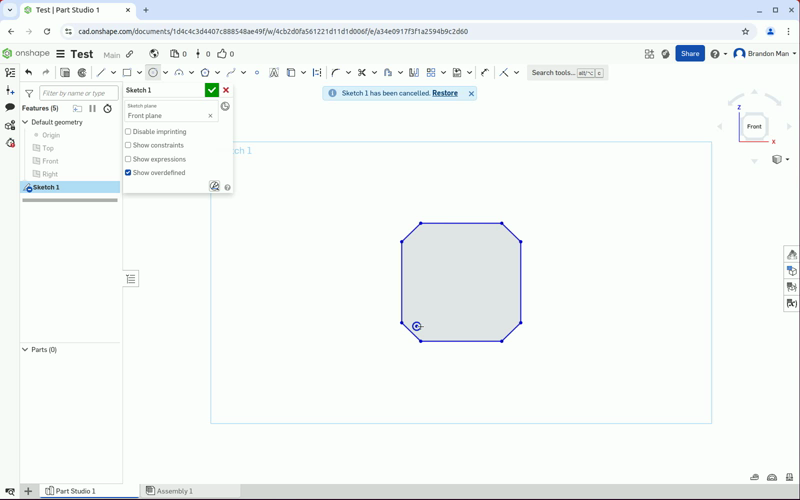
mouse_move(416, 238)
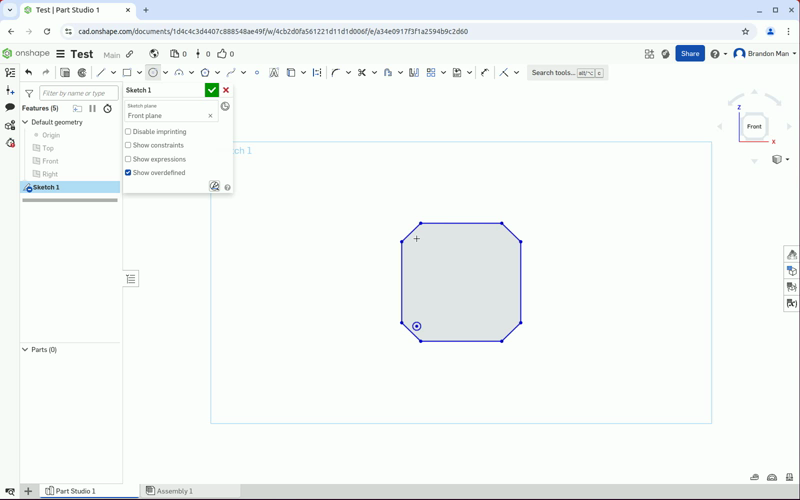
click(416, 238)
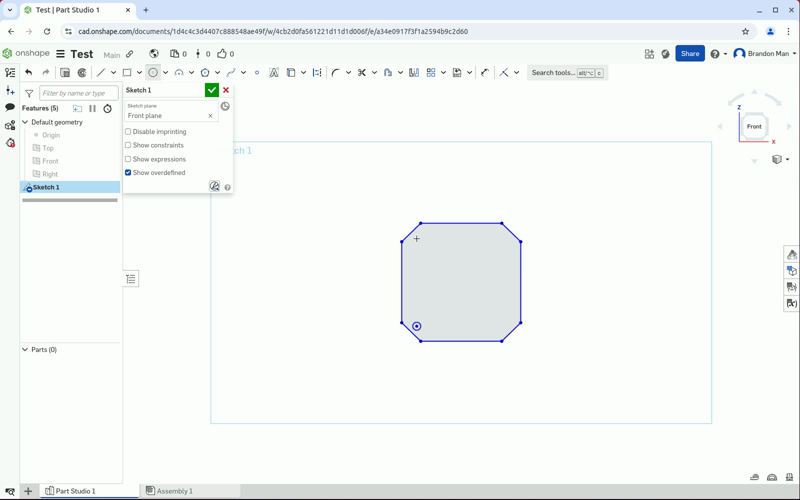
key_up(shift)
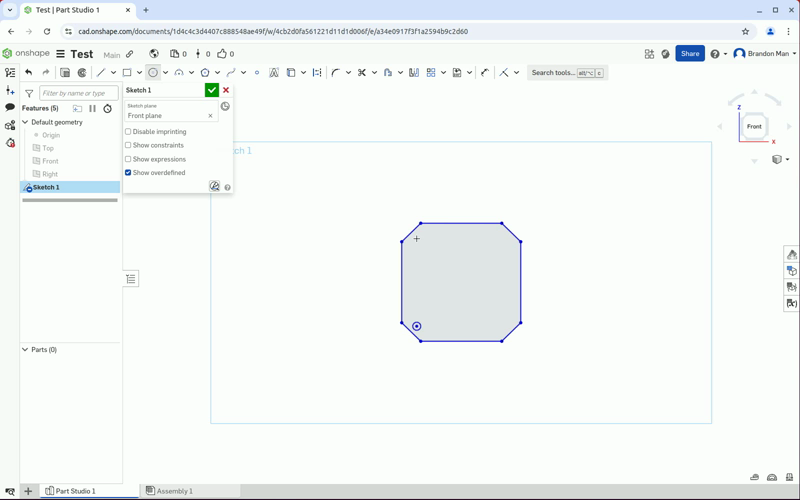
mouse_move(420, 238)
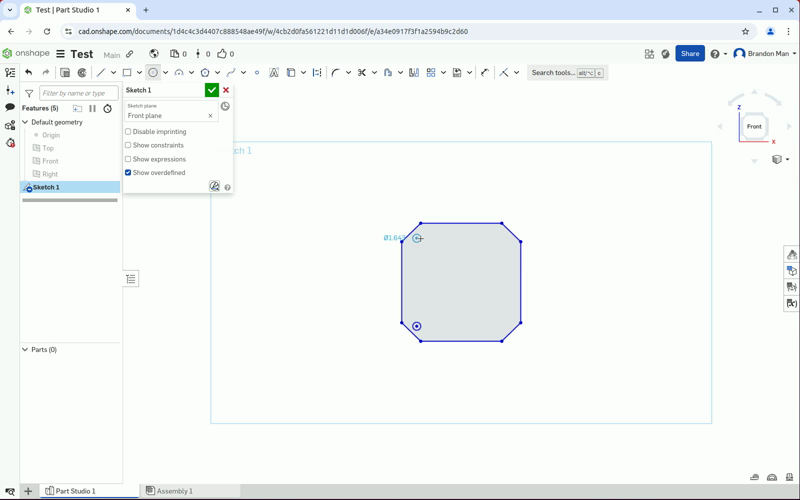
click(420, 238)
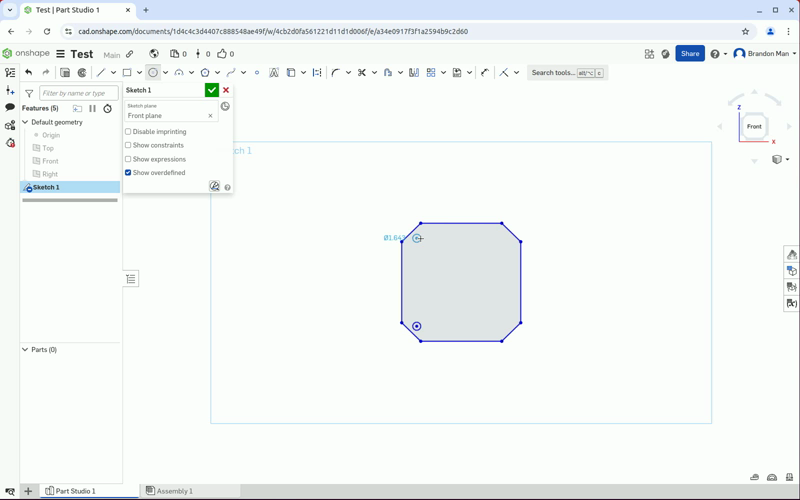
key(esc)
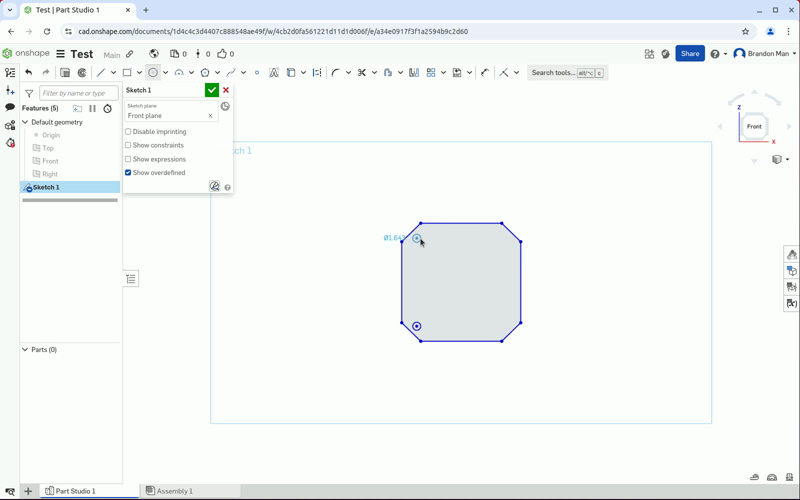
key(c)
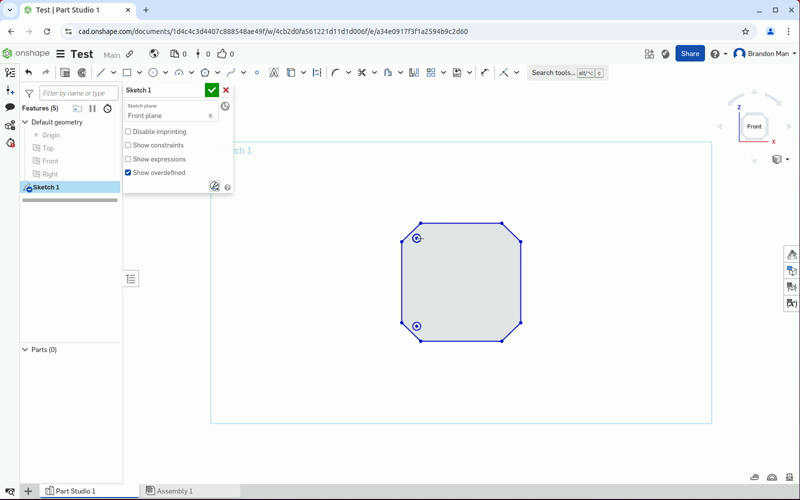
key_down(shift)
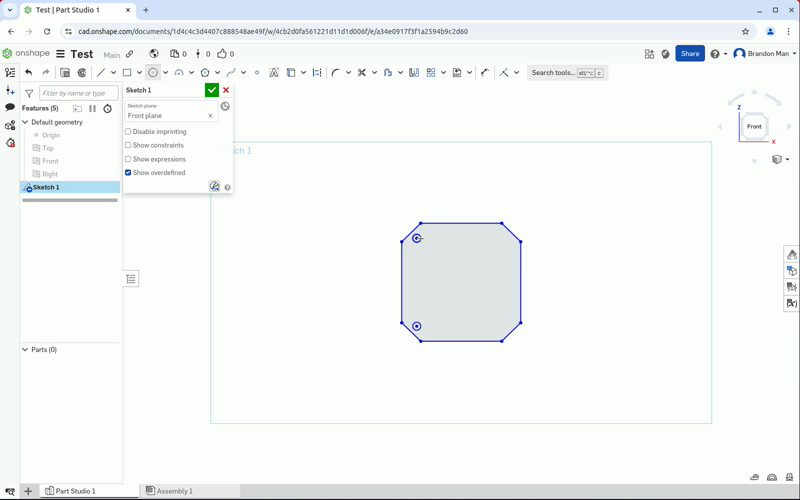
mouse_move(461, 282)
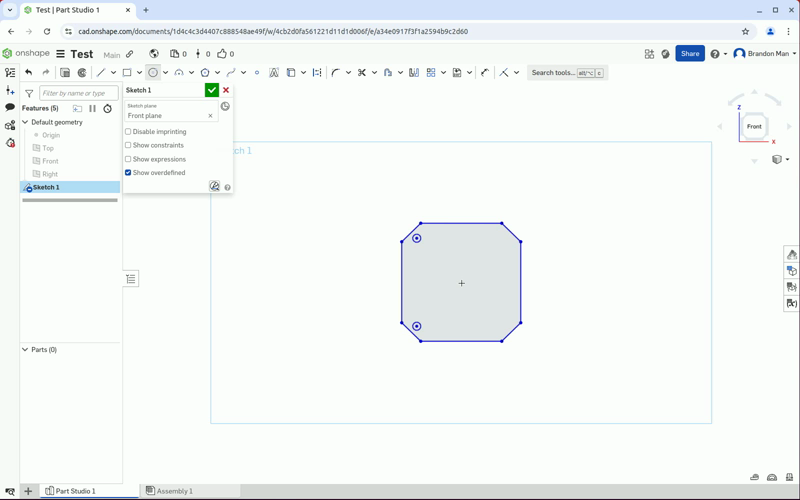
click(461, 282)
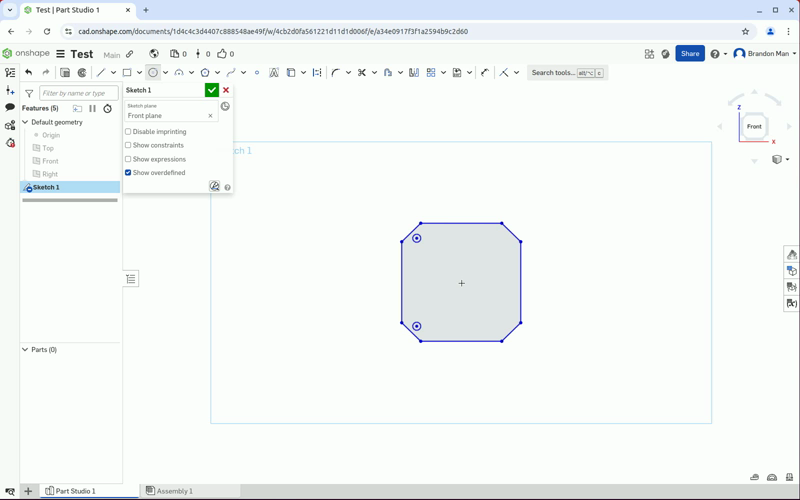
key_up(shift)
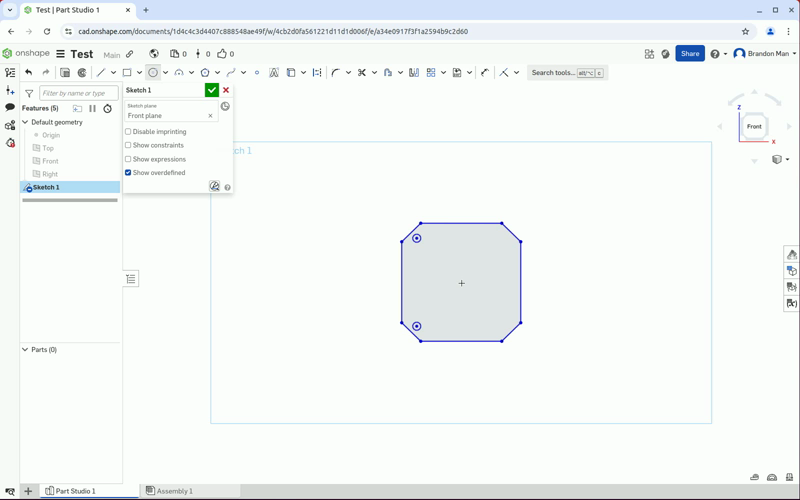
mouse_move(493, 282)
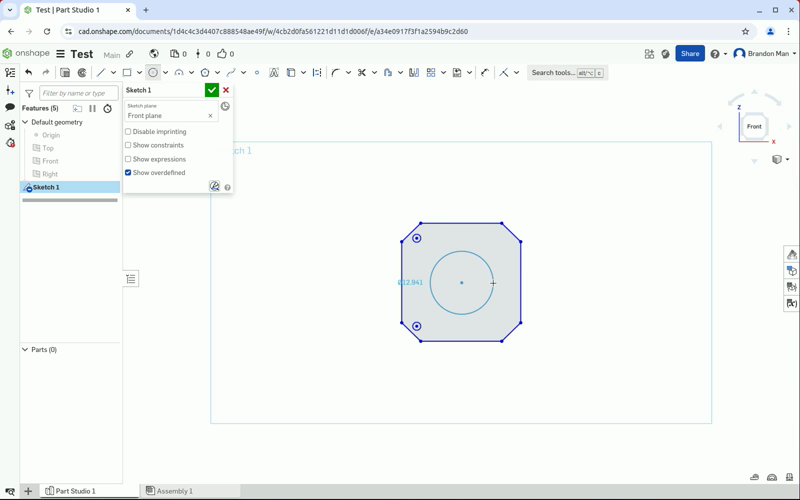
click(493, 282)
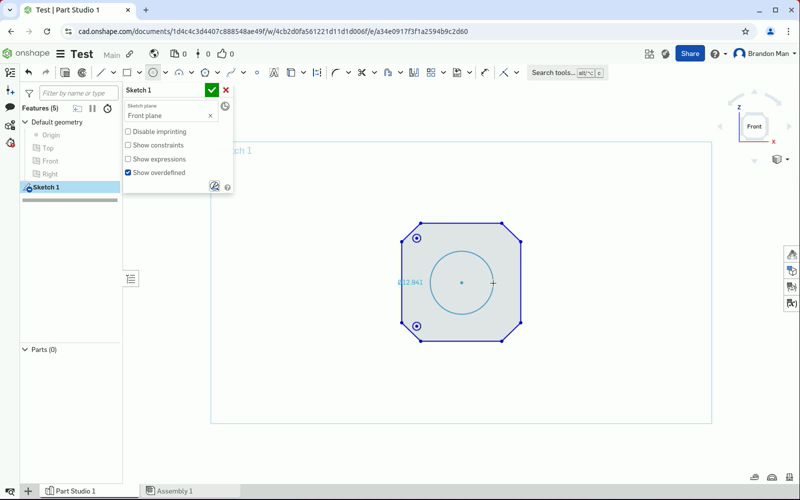
key(esc)
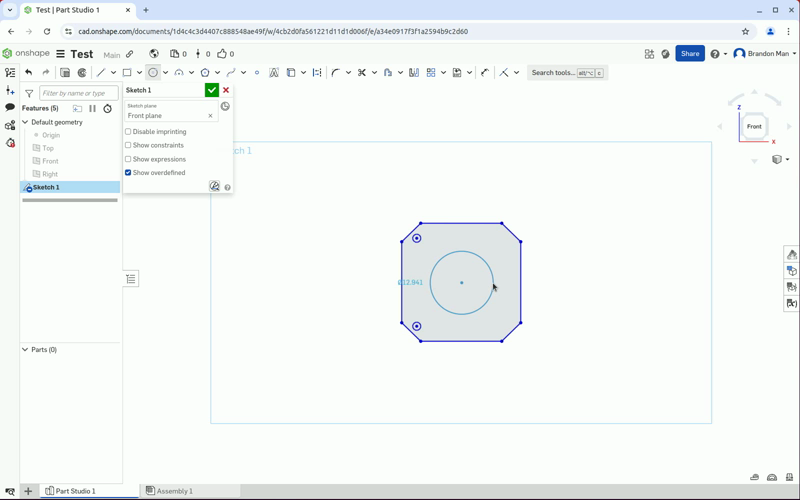
key(c)
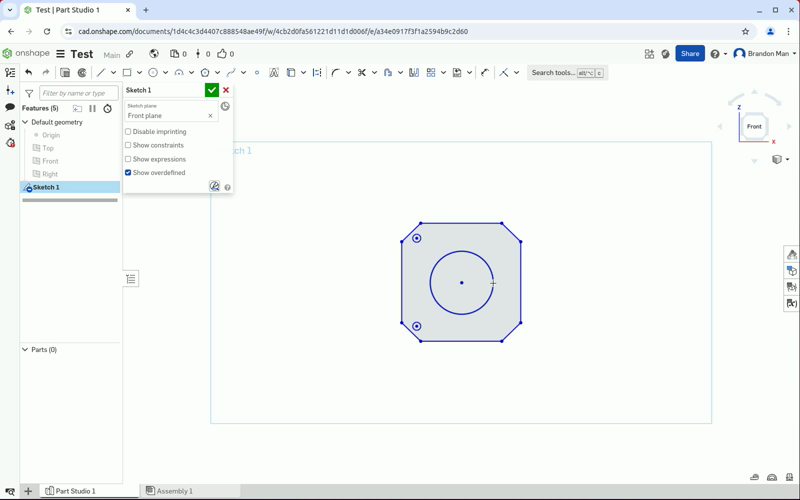
key_down(shift)
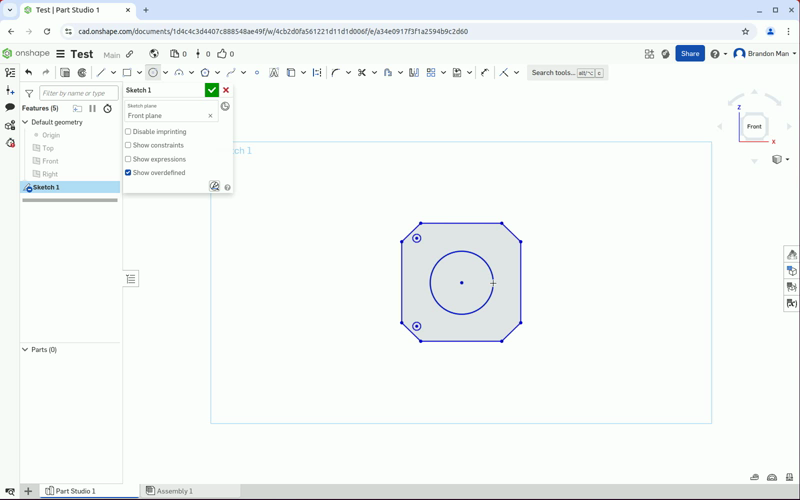
mouse_move(505, 326)
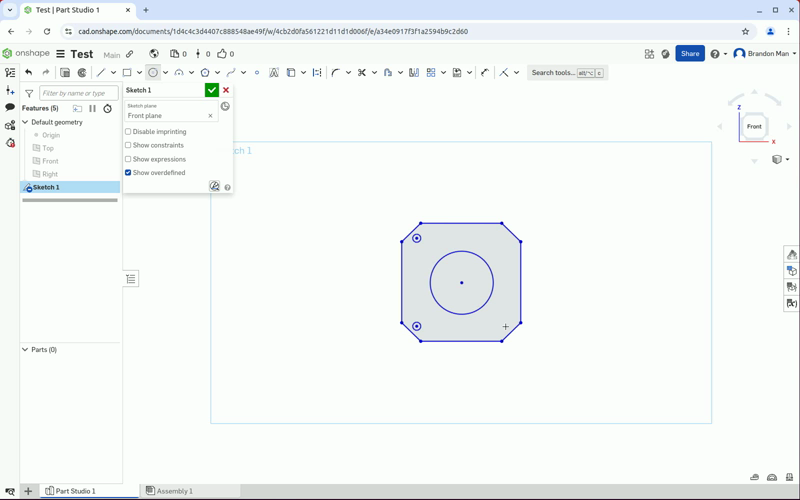
click(505, 326)
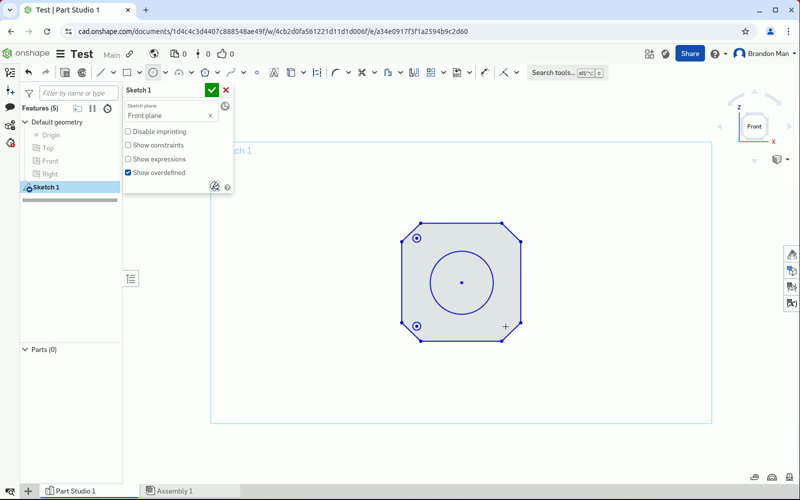
key_up(shift)
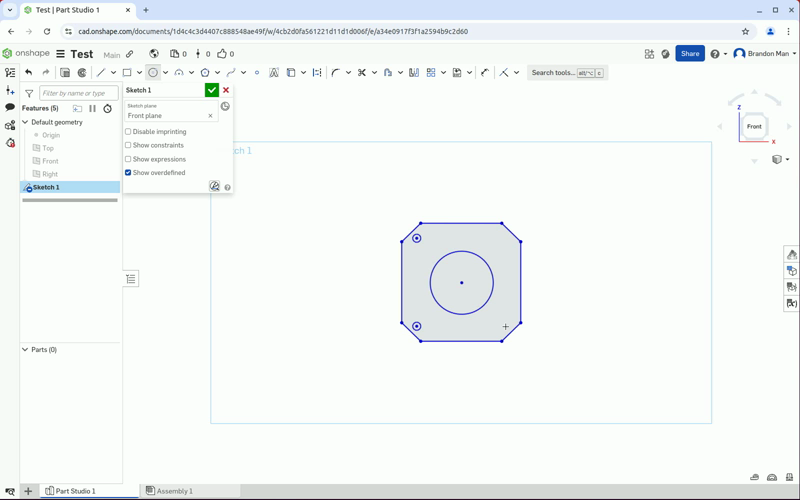
mouse_move(509, 326)
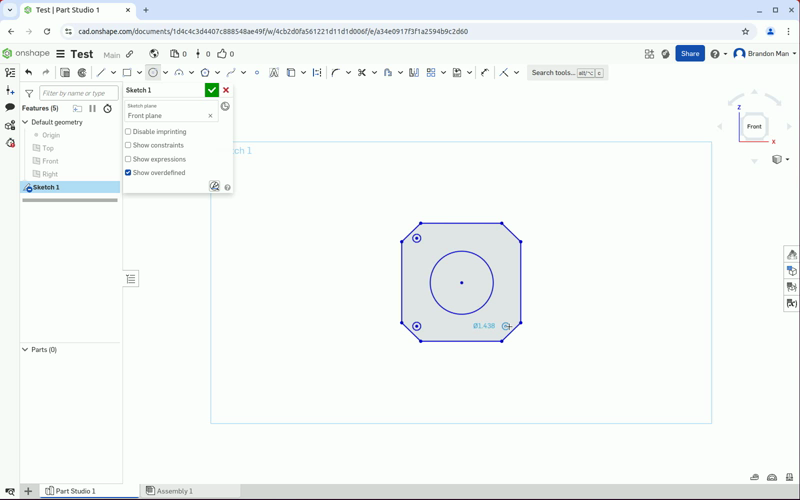
click(509, 326)
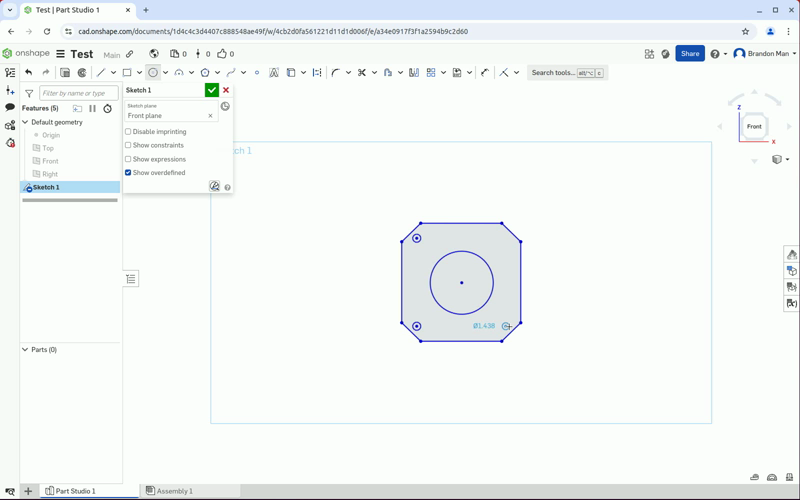
key(esc)
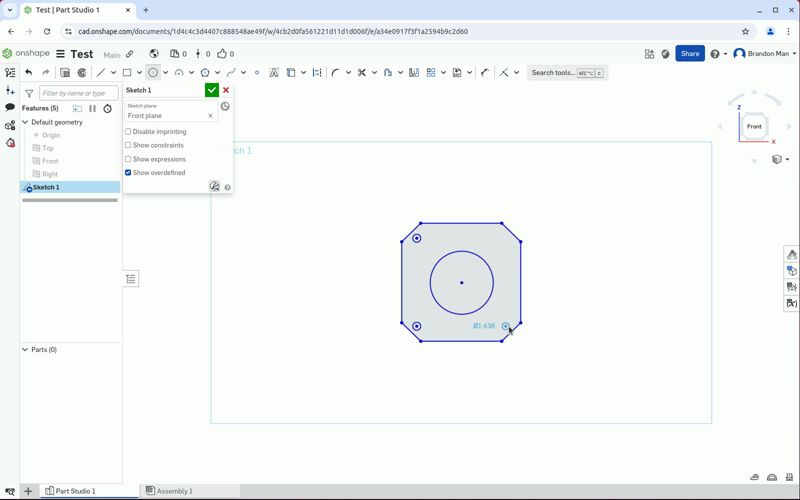
key(c)
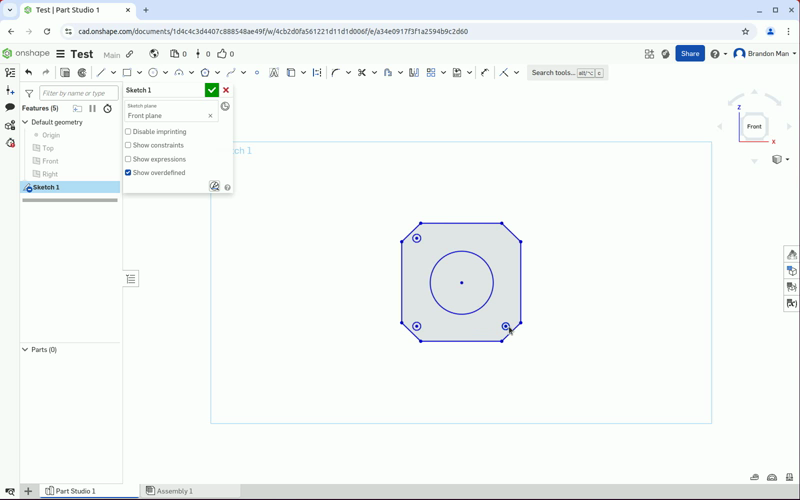
key_down(shift)
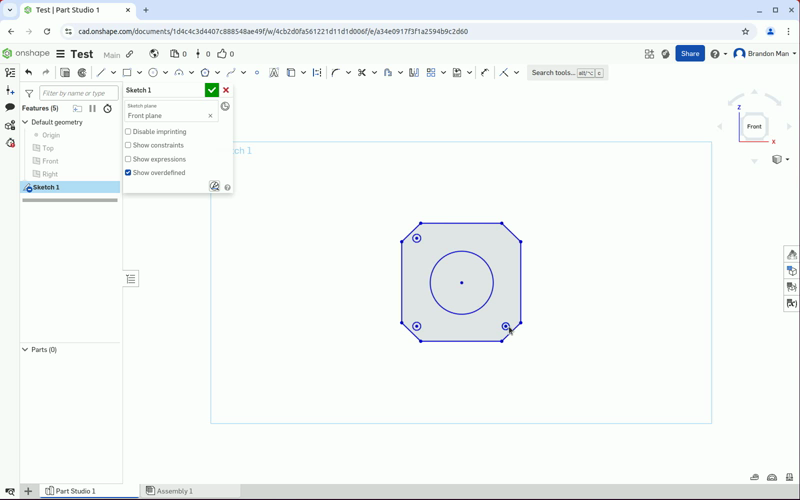
mouse_move(505, 238)
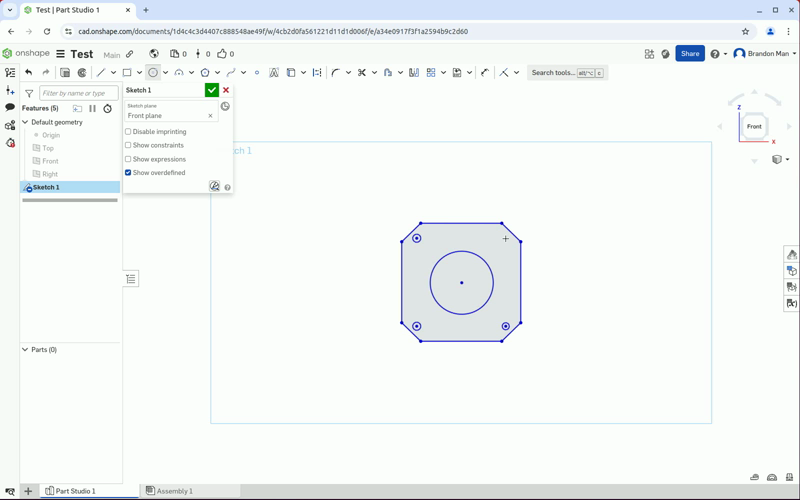
click(505, 238)
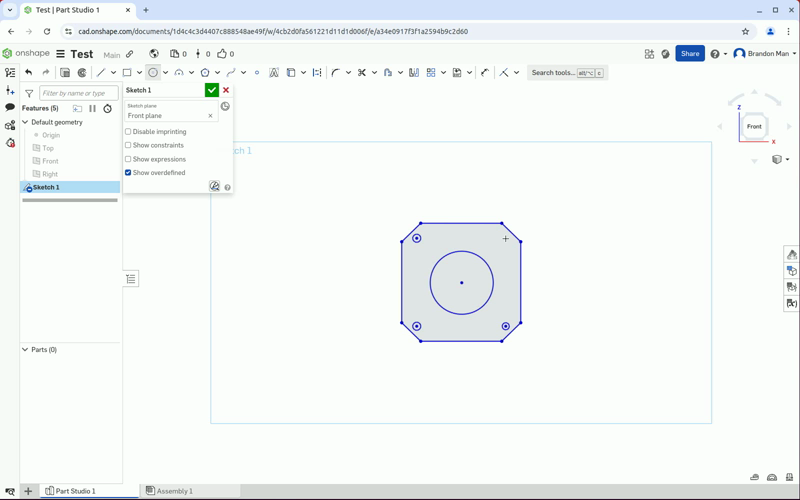
key_up(shift)
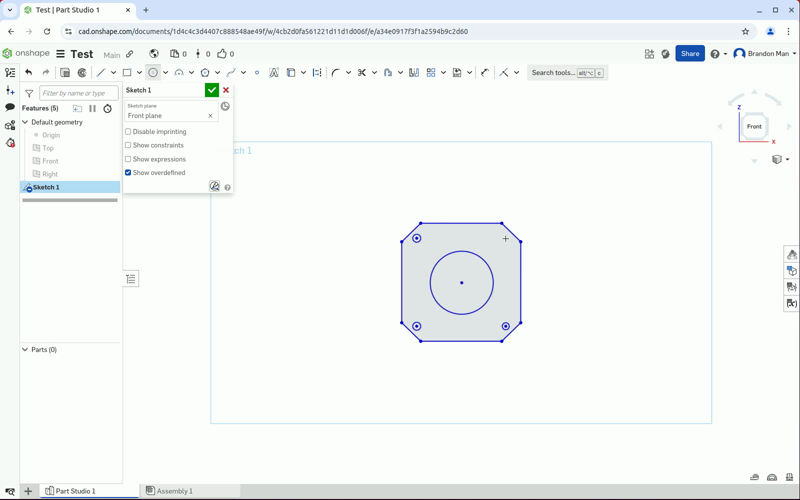
mouse_move(509, 238)
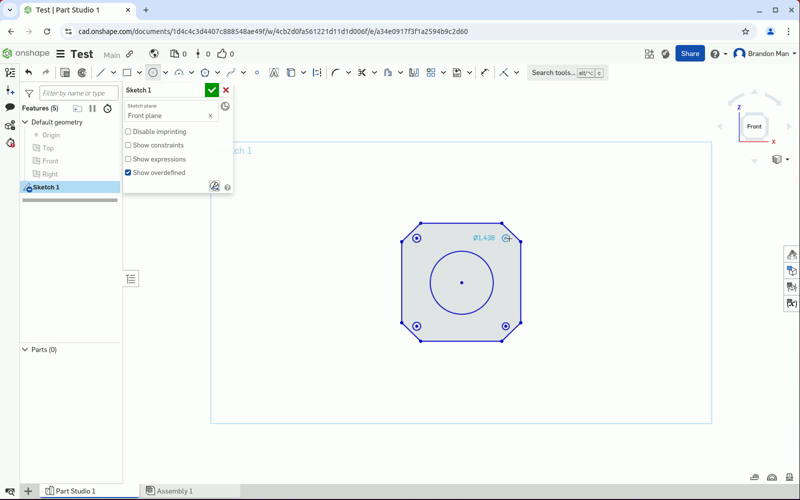
click(509, 238)
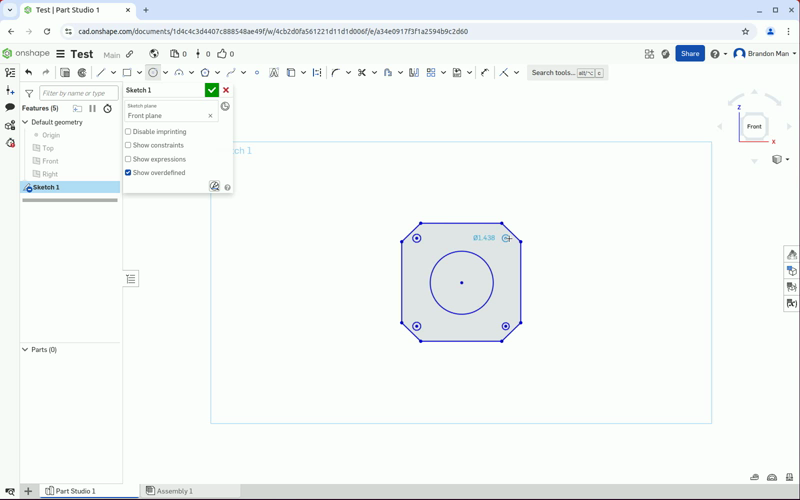
key(esc)
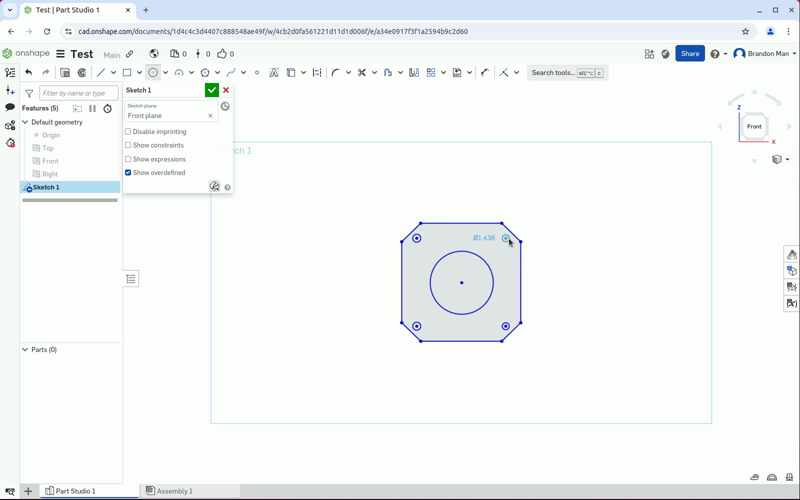
mouse_move(410, 258)
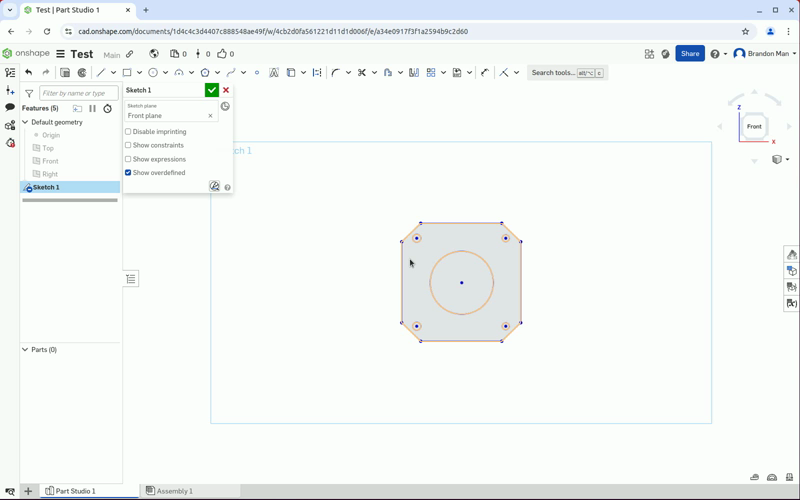
click(410, 258)
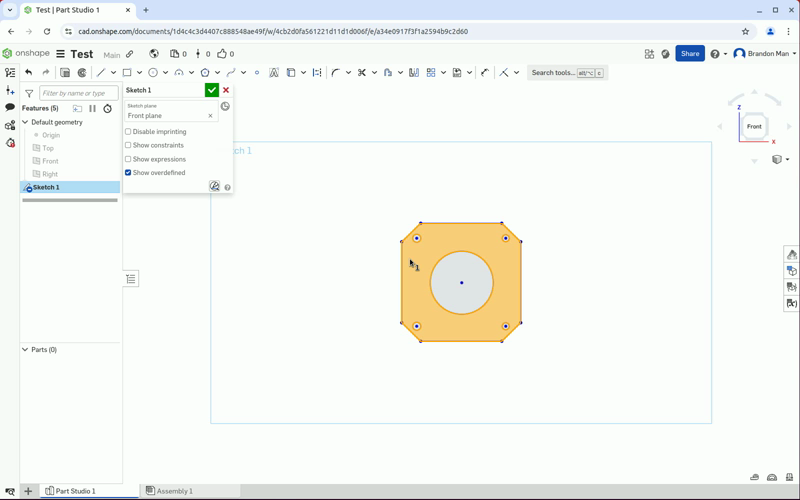
mouse_move(73, 352)
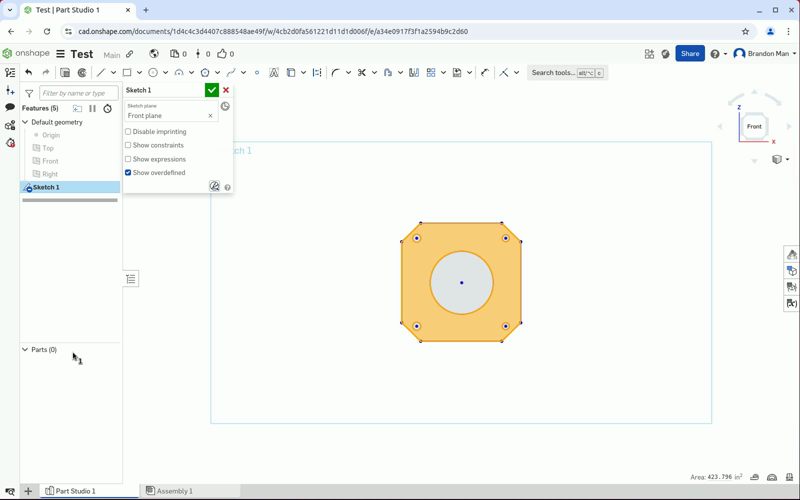
key(shift+y)
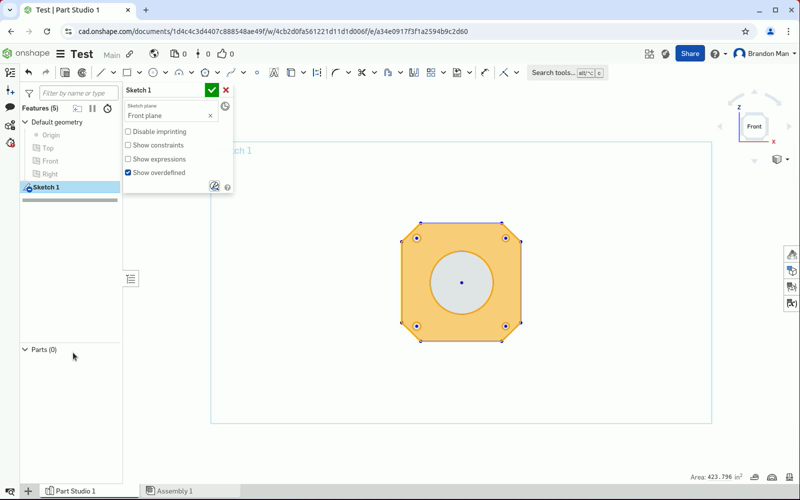
key(shift+e)
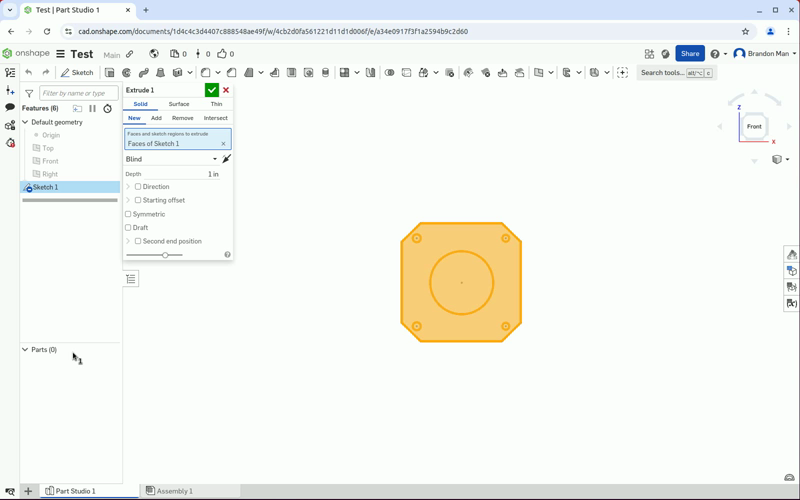
mouse_move(143, 106)
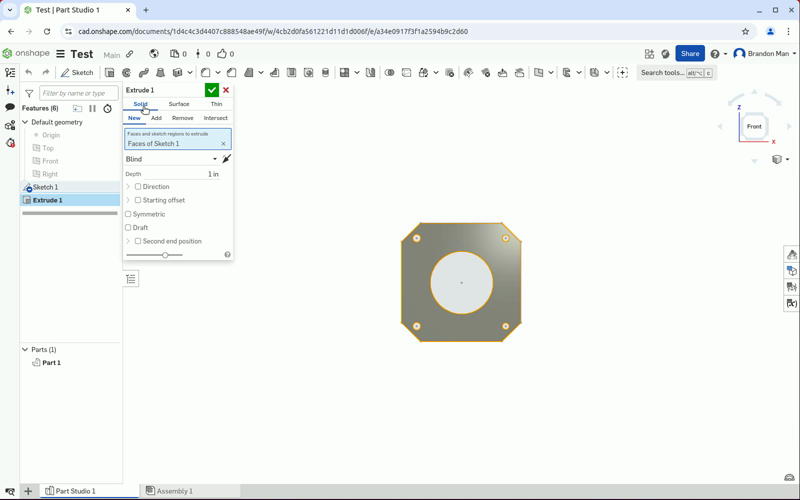
click(143, 106)
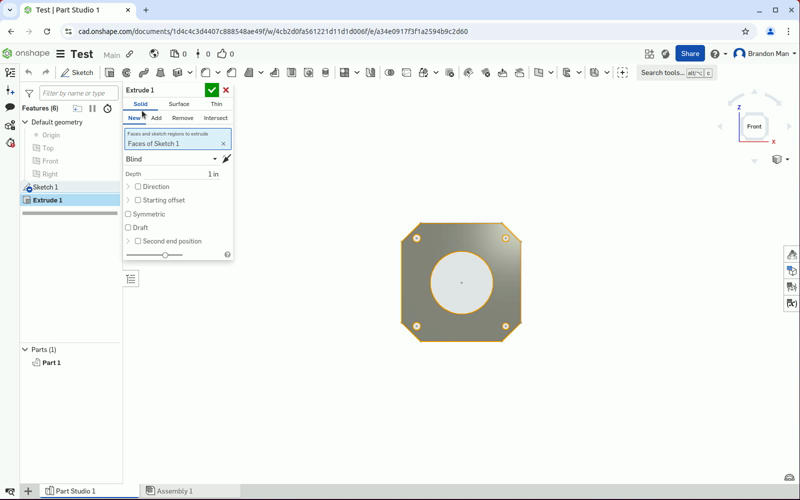
mouse_move(137, 120)
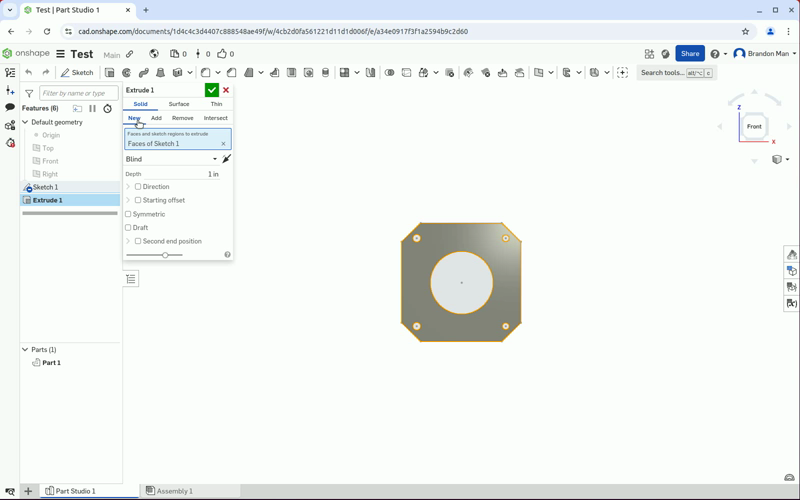
click(137, 120)
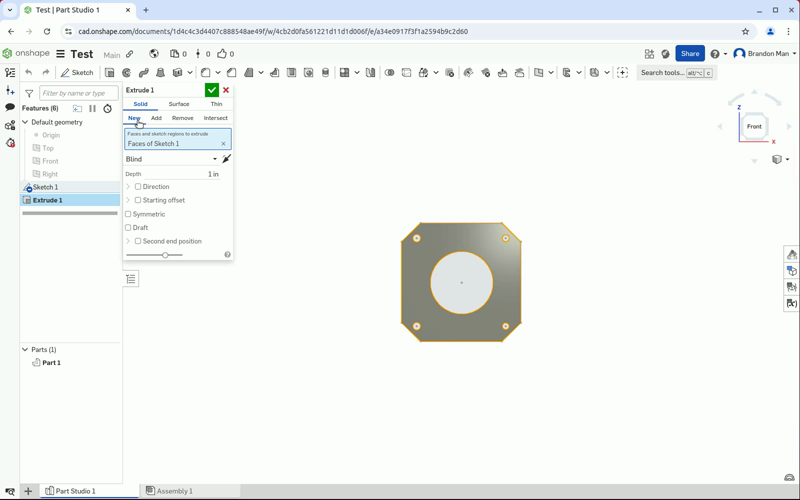
key(tab, 4)
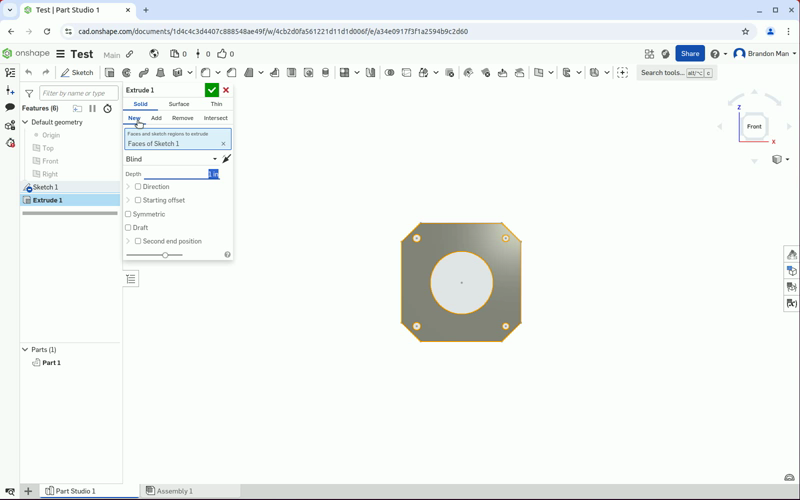
text(23.108)
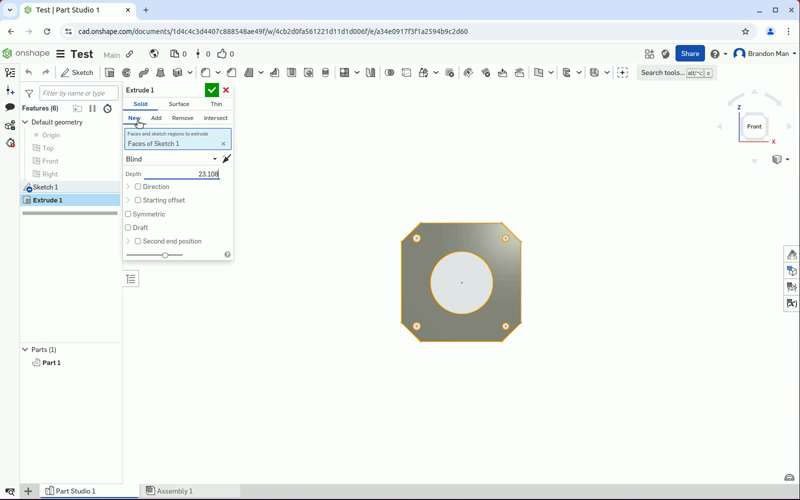
key(enter)
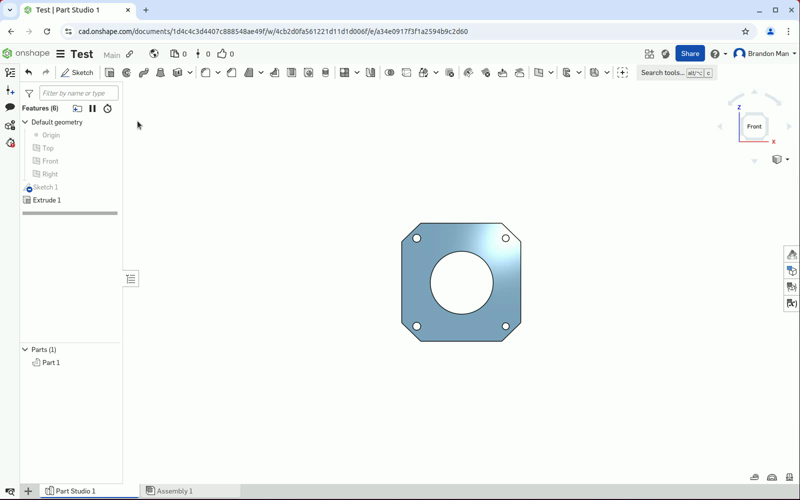
key(shift+h)
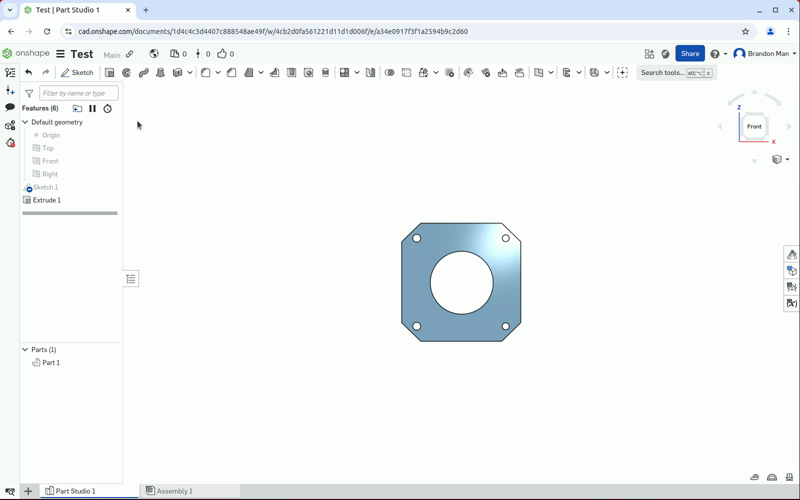
key(shift+h)
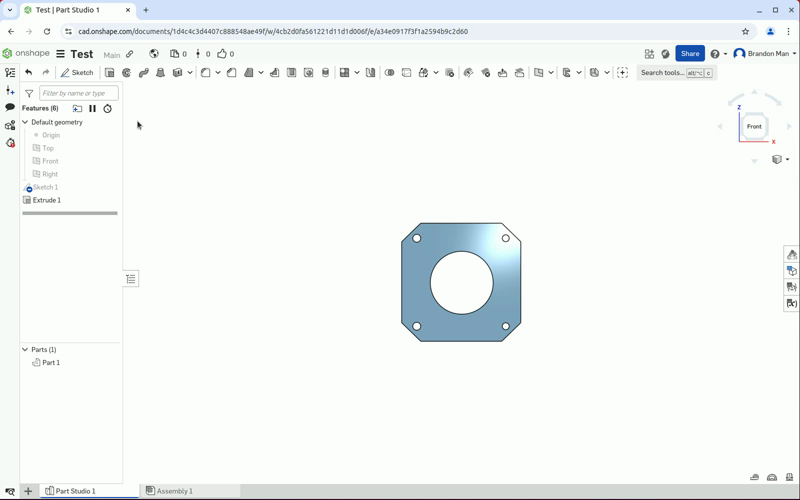
mouse_move(73, 189)
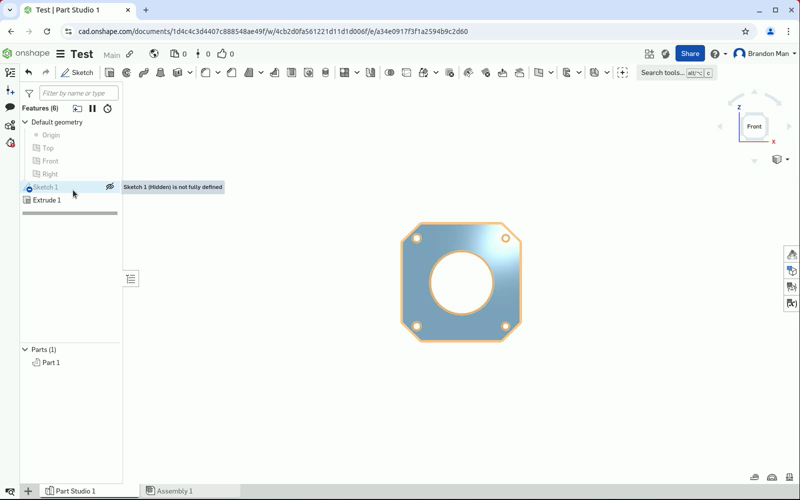
click(73, 189)
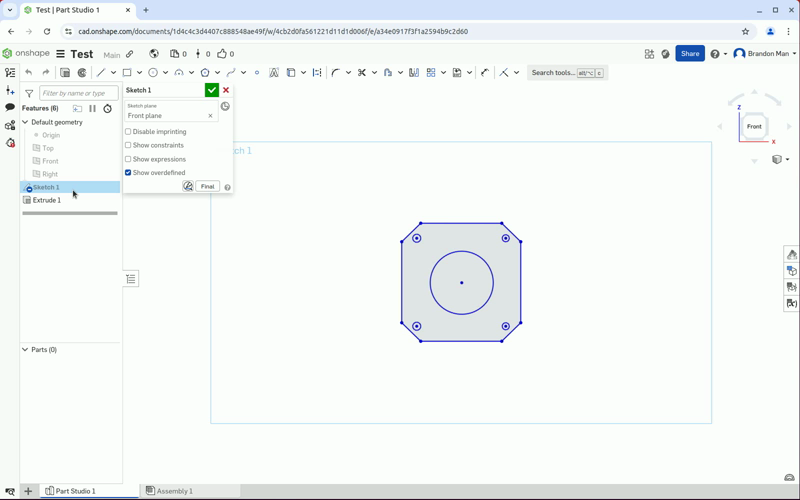
mouse_move(229, 92)
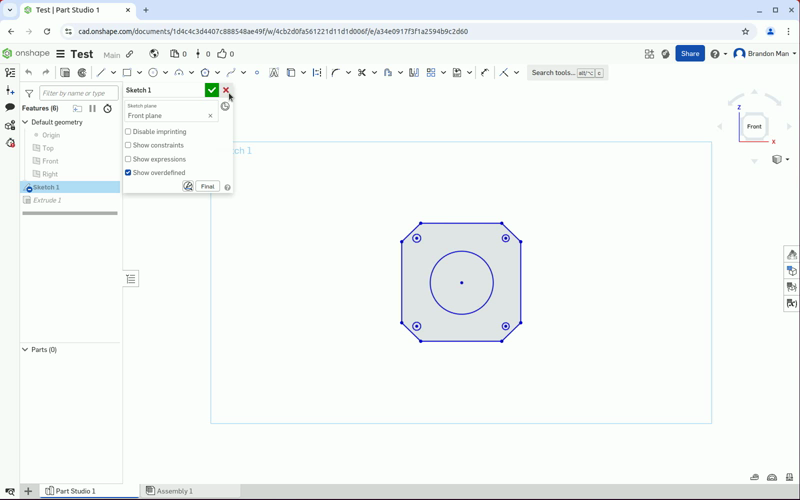
click(229, 92)
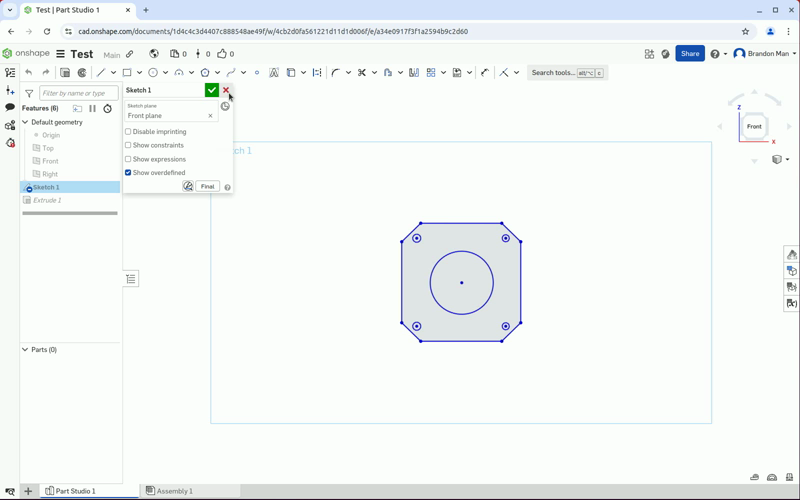
key(shift+s)
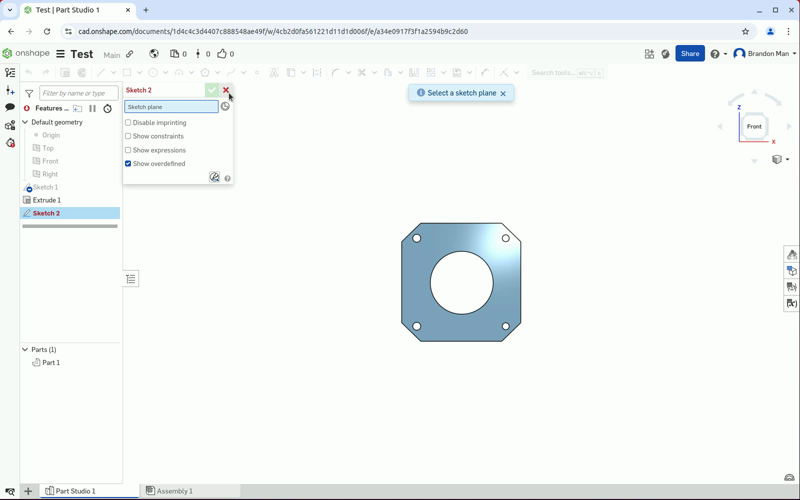
mouse_move(73, 163)
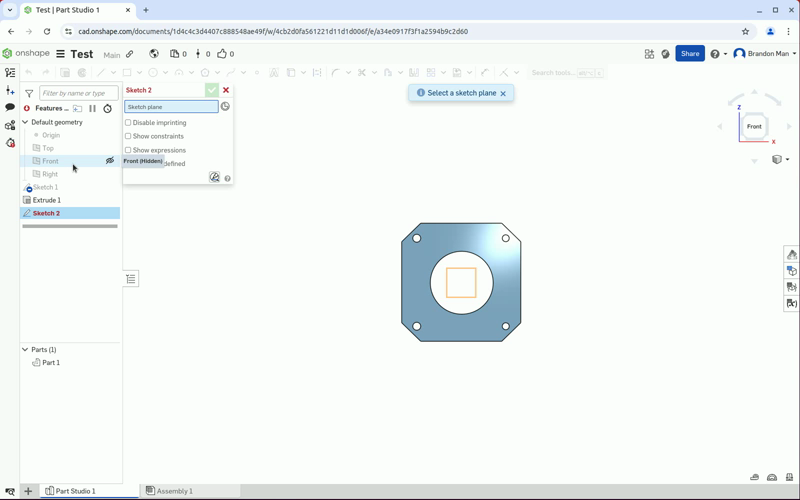
click(73, 163)
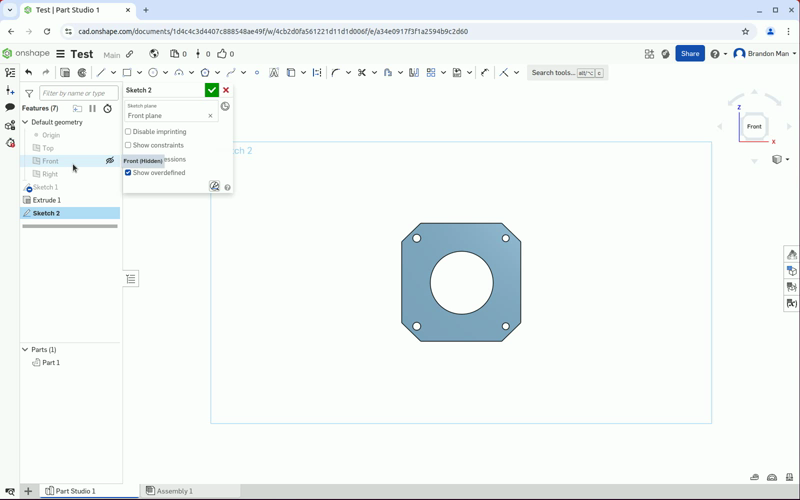
mouse_move(73, 352)
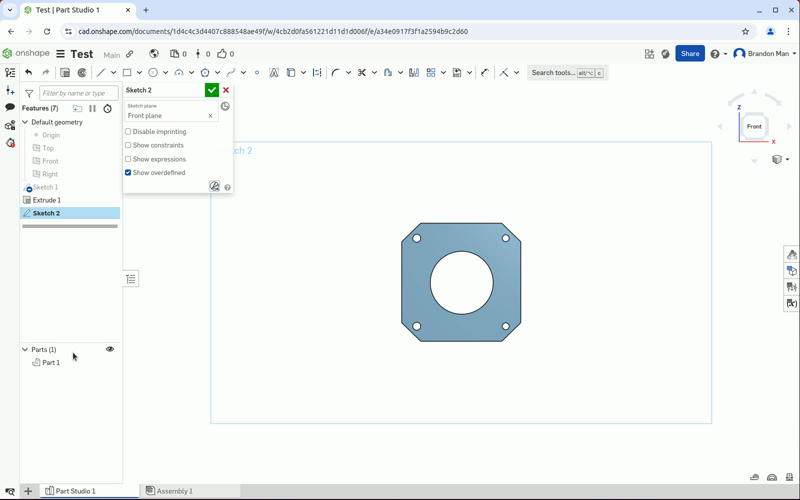
key(y)
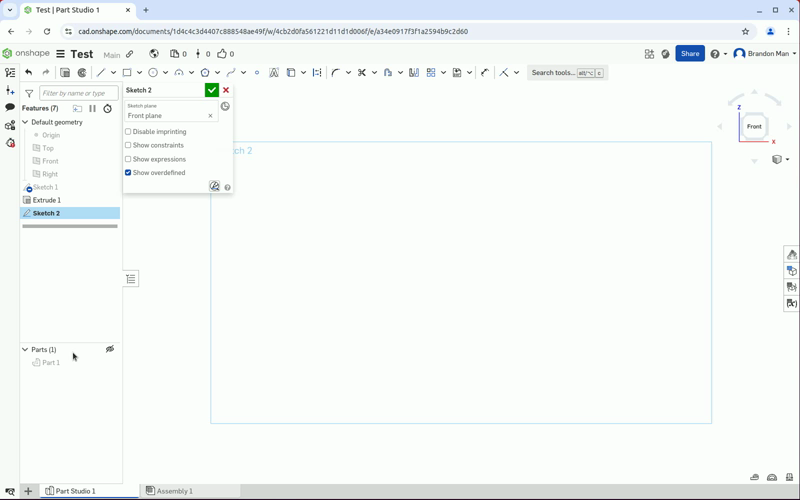
key(c)
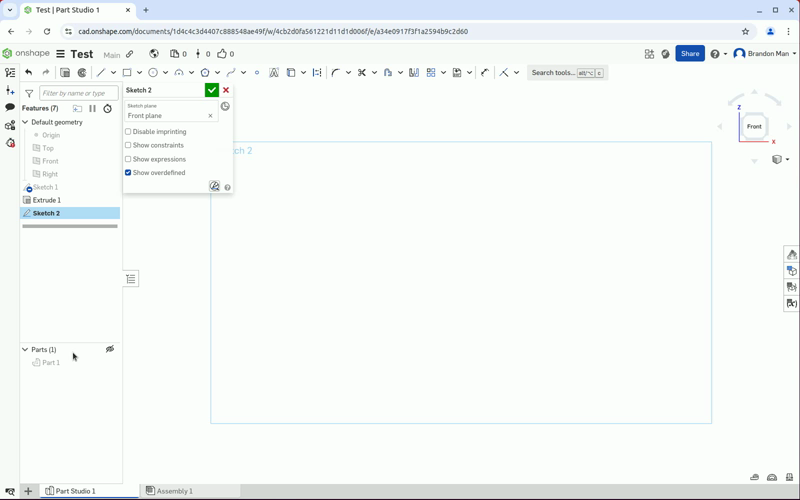
key_down(shift)
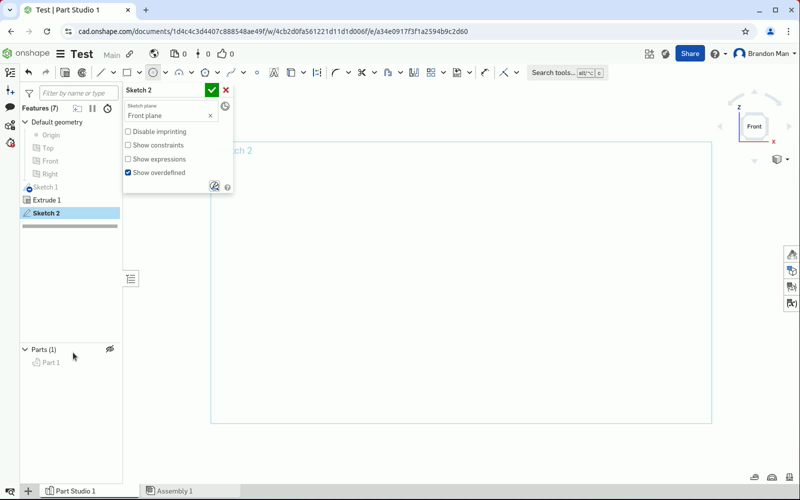
mouse_move(461, 282)
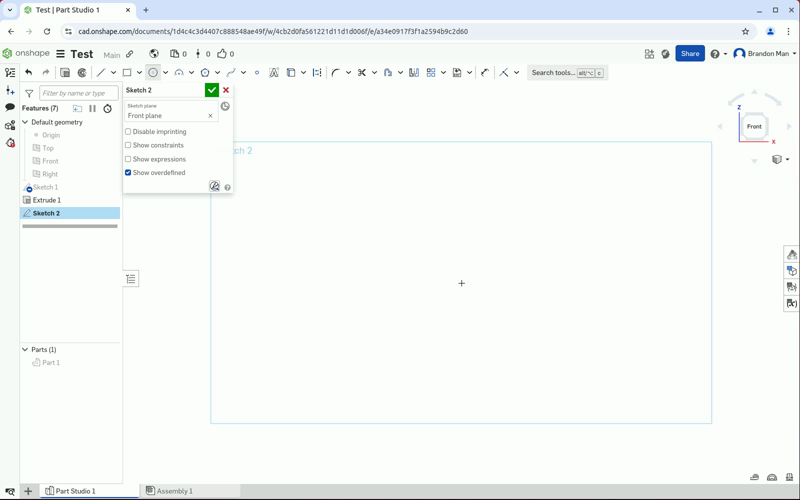
click(461, 282)
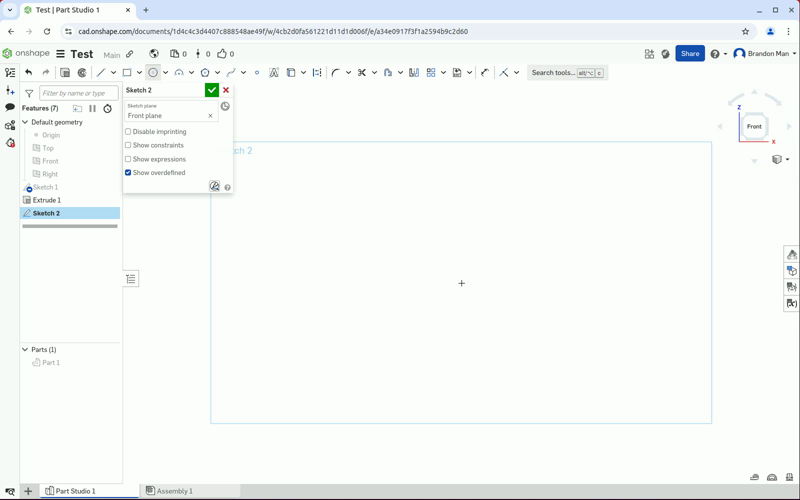
key_up(shift)
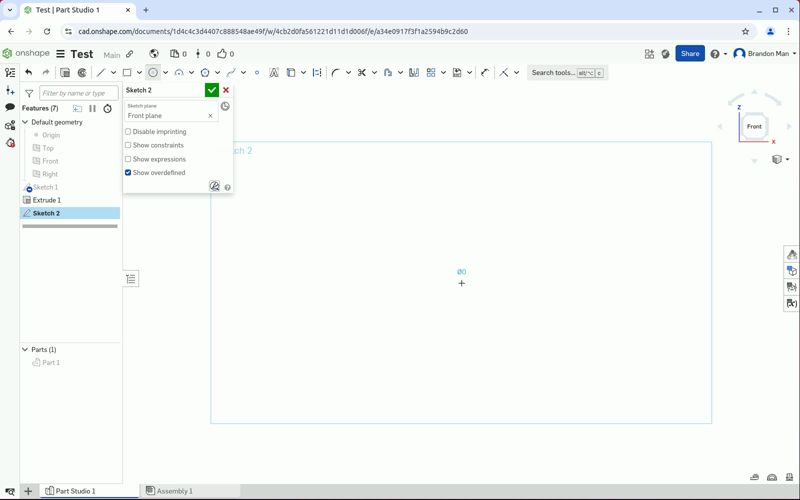
mouse_move(492, 282)
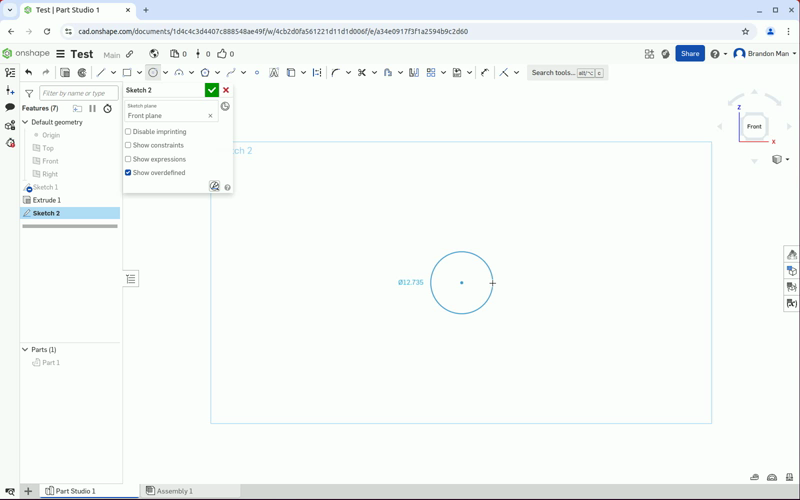
click(492, 282)
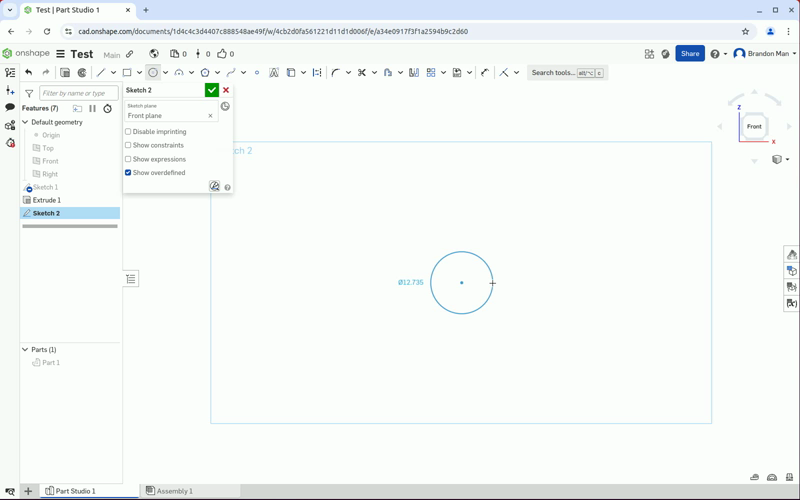
key(esc)
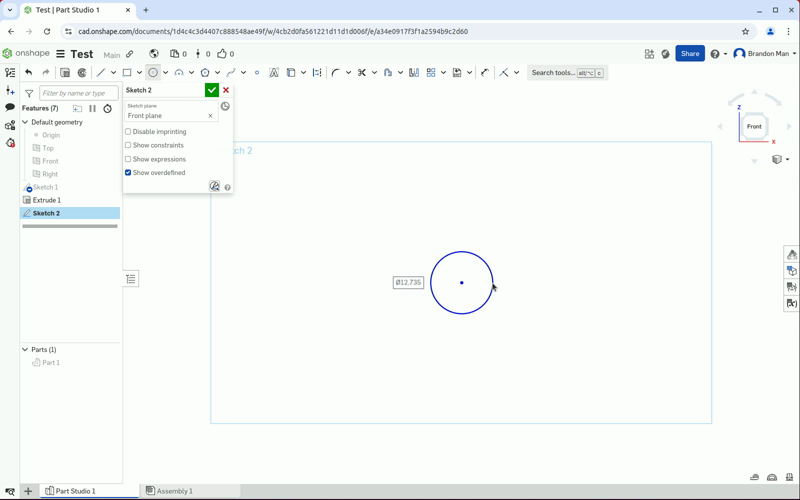
key(c)
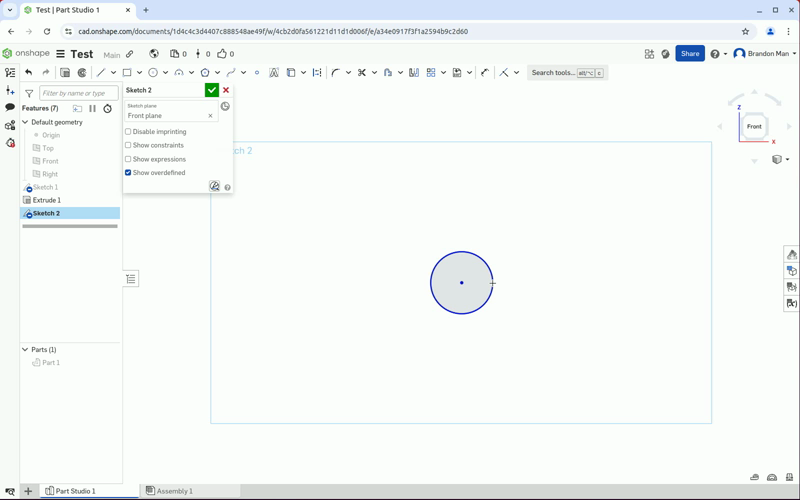
key_down(shift)
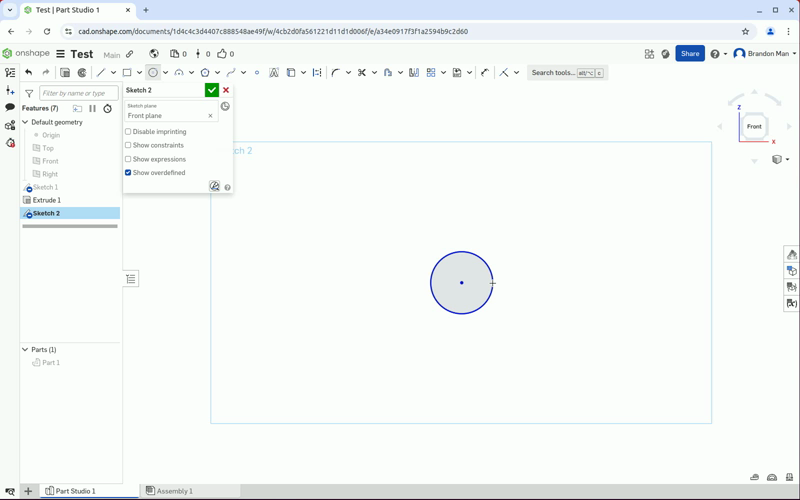
mouse_move(461, 282)
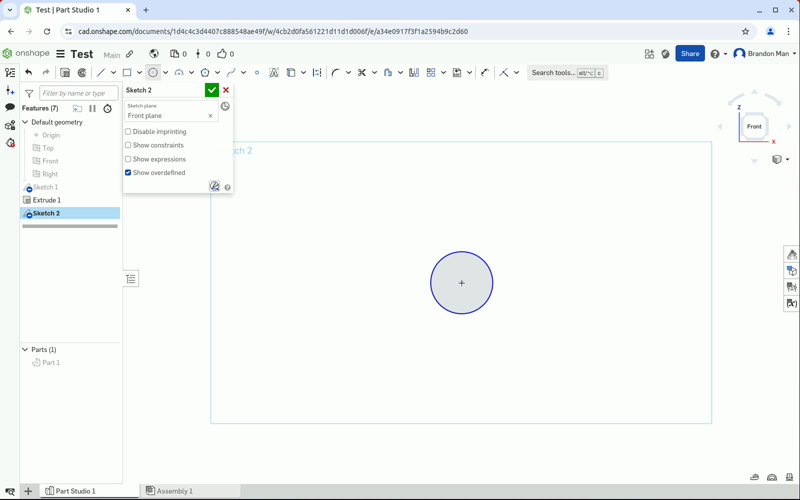
click(461, 282)
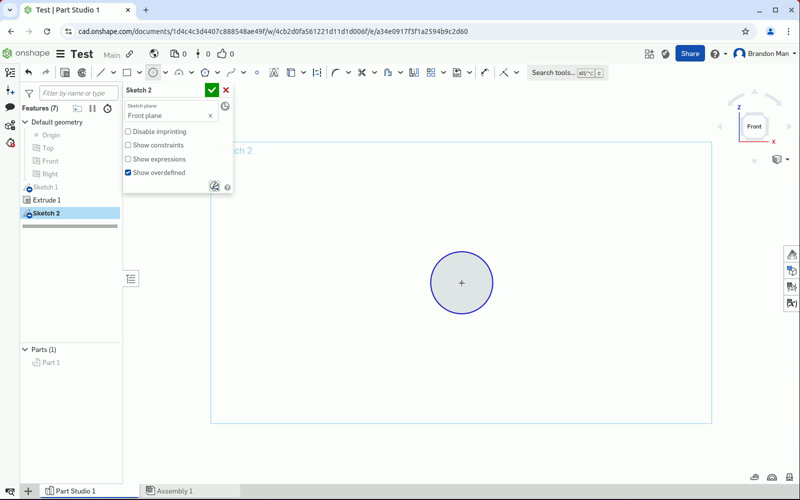
key_up(shift)
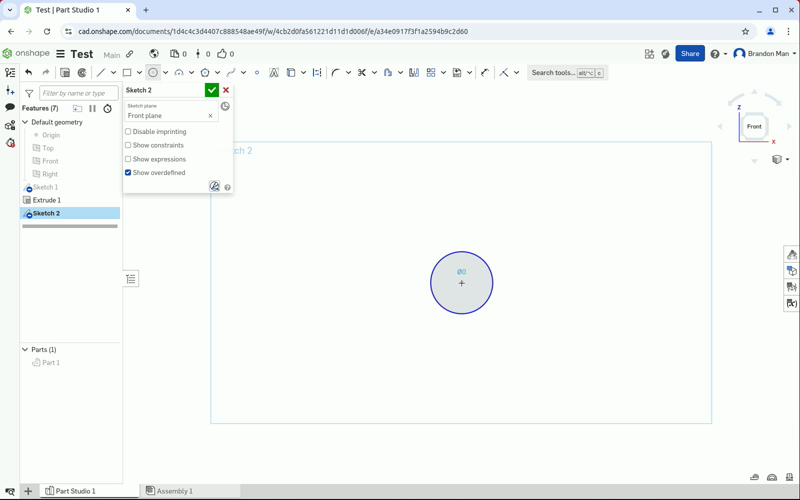
mouse_move(469, 282)
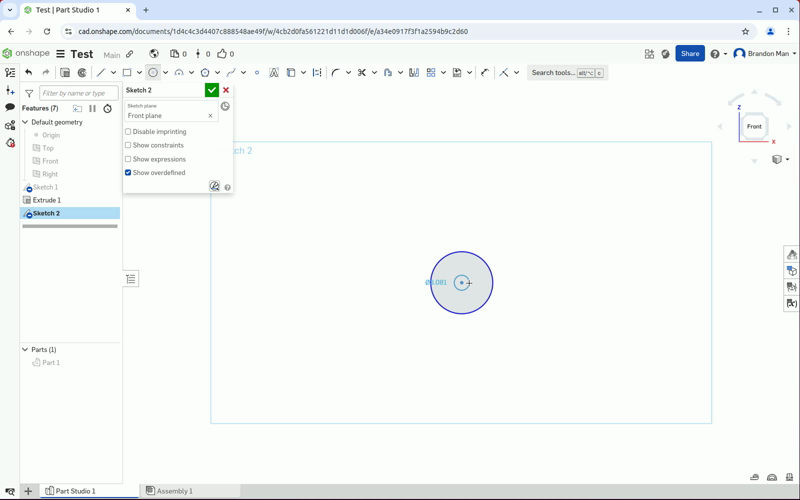
click(469, 282)
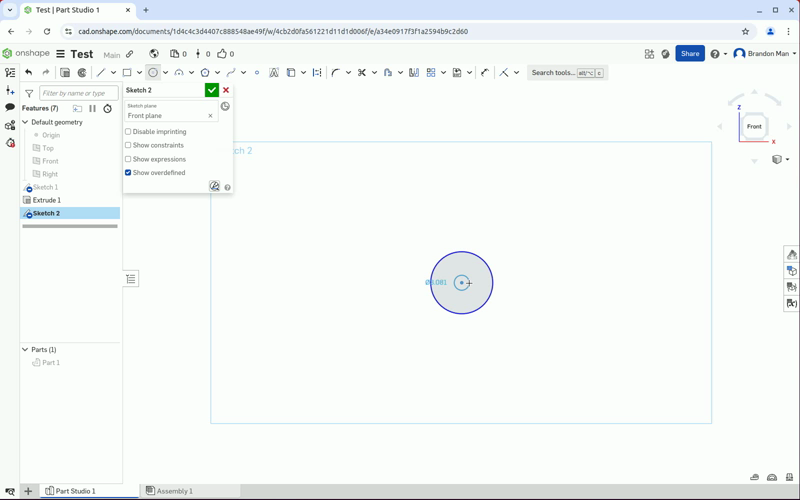
key(esc)
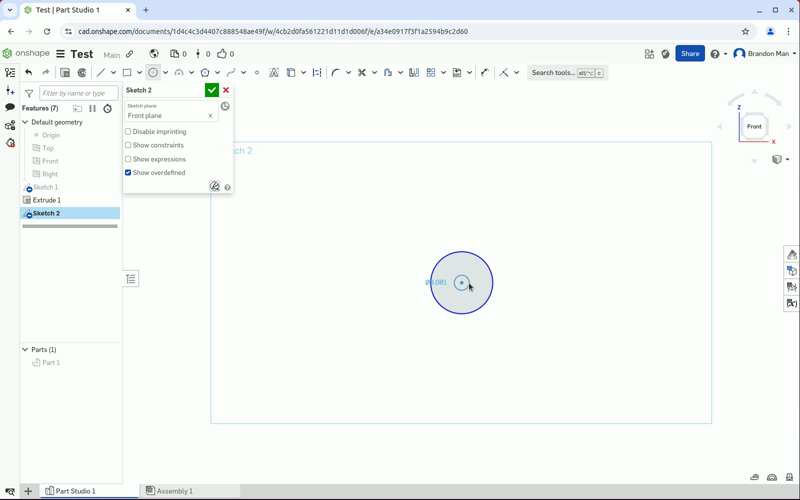
mouse_move(447, 302)
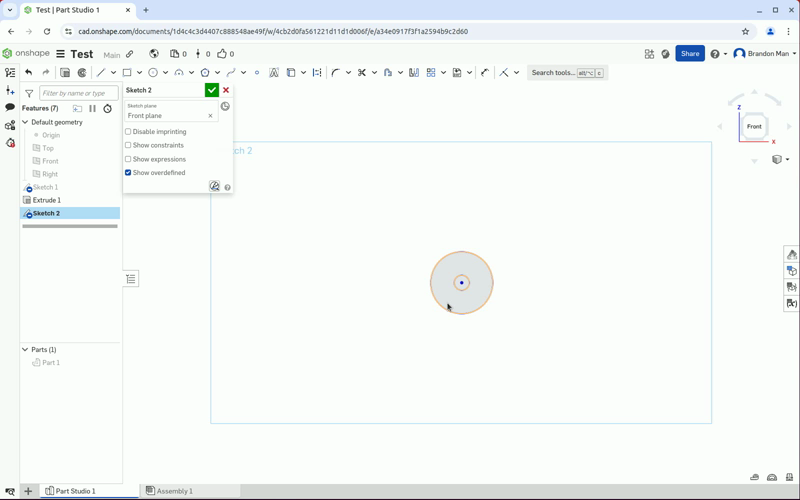
click(447, 302)
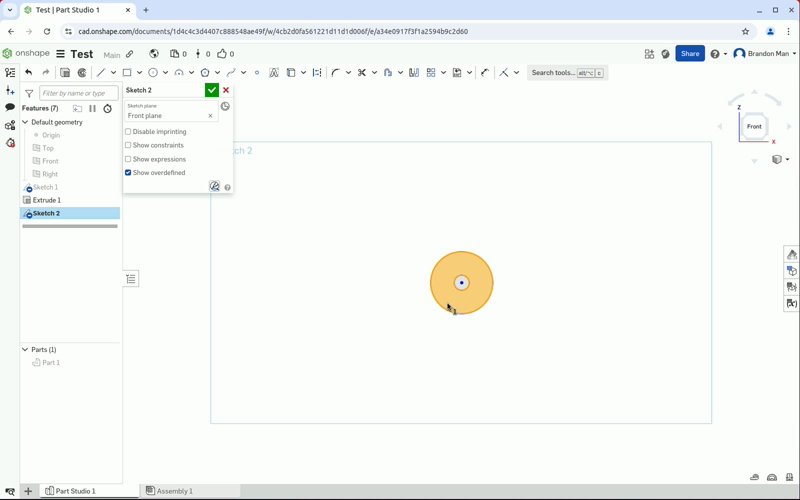
mouse_move(73, 352)
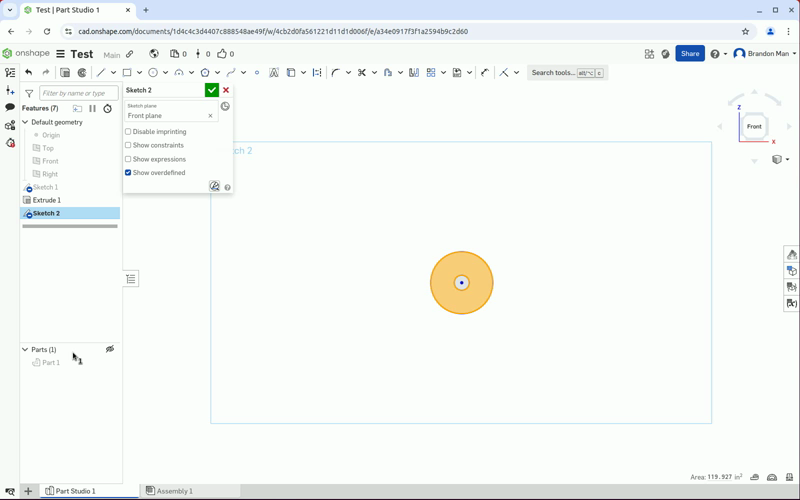
key(shift+y)
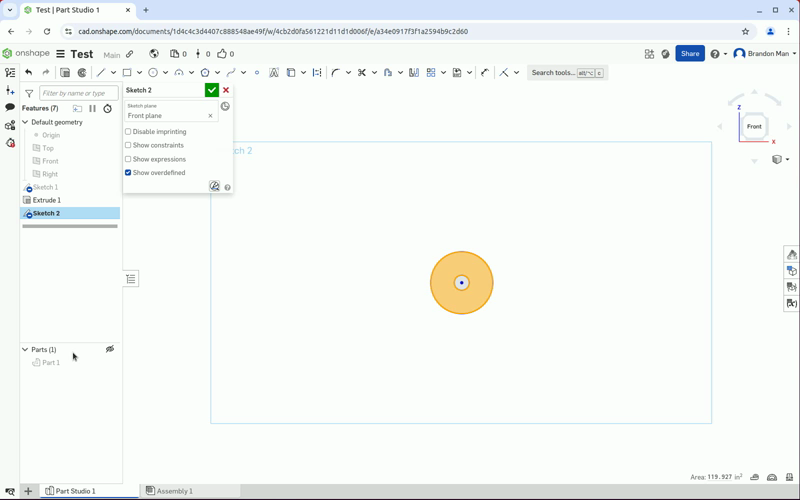
key(shift+e)
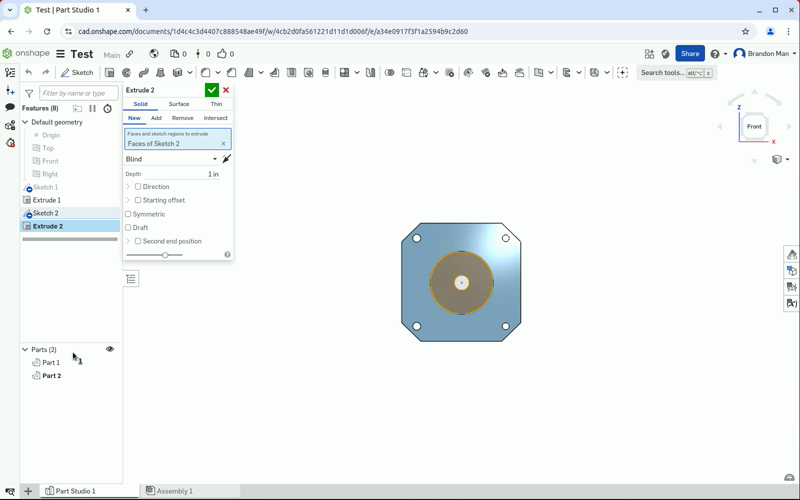
mouse_move(143, 106)
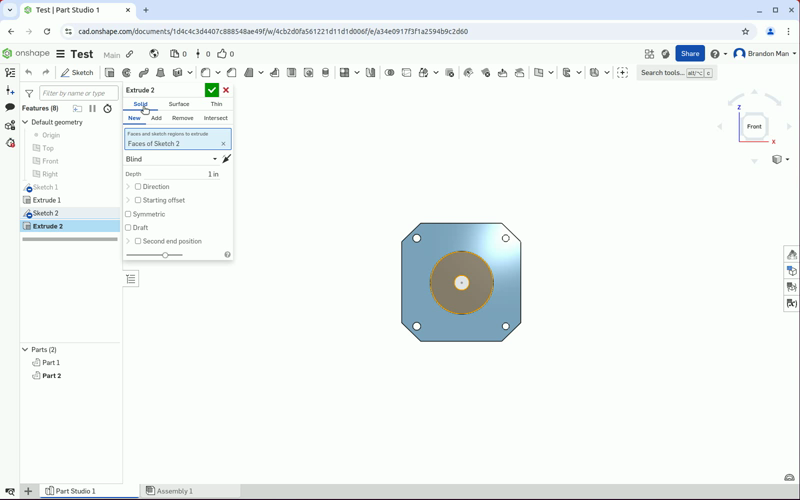
click(143, 106)
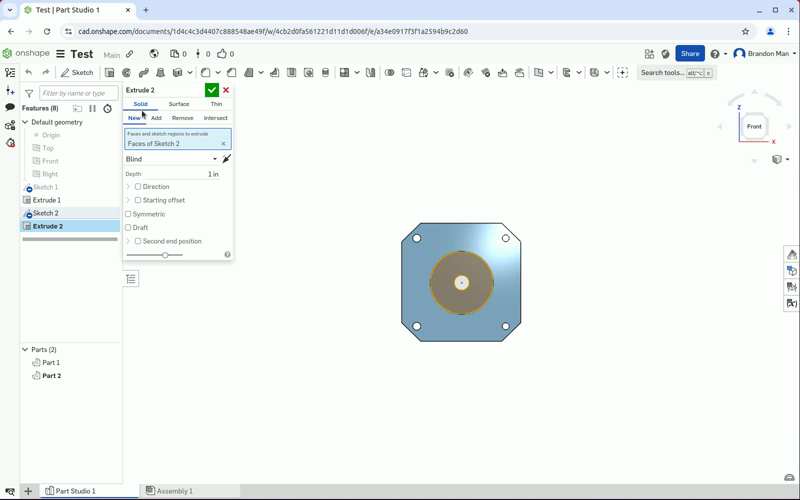
mouse_move(137, 120)
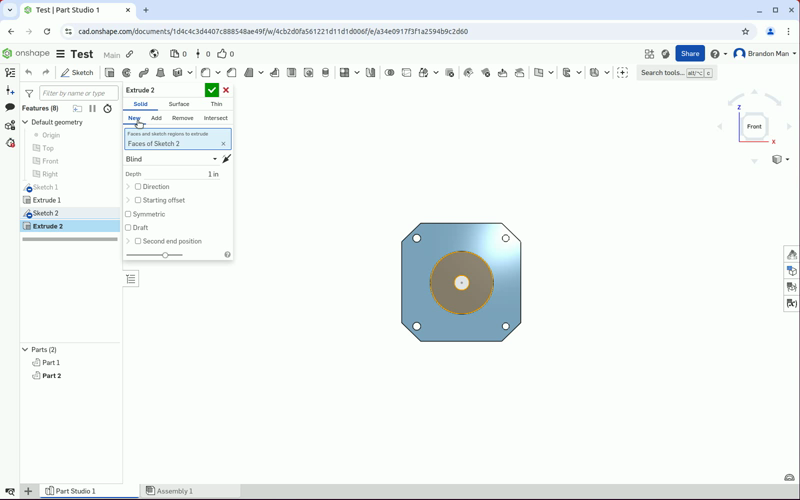
click(137, 120)
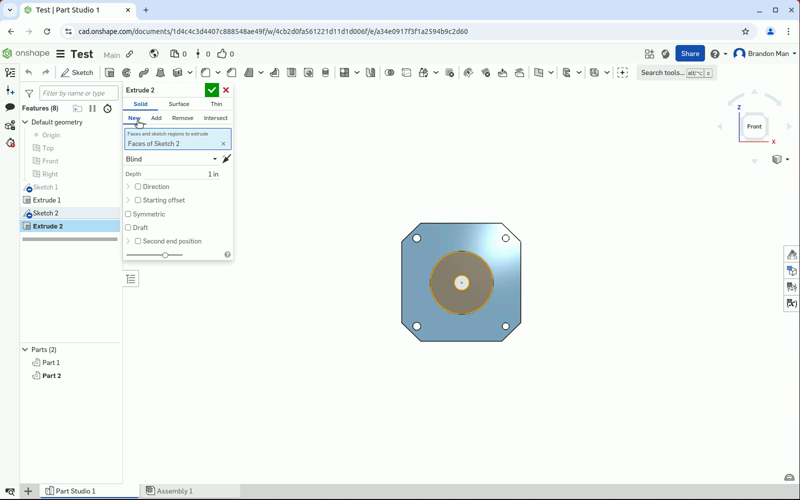
key(tab, 4)
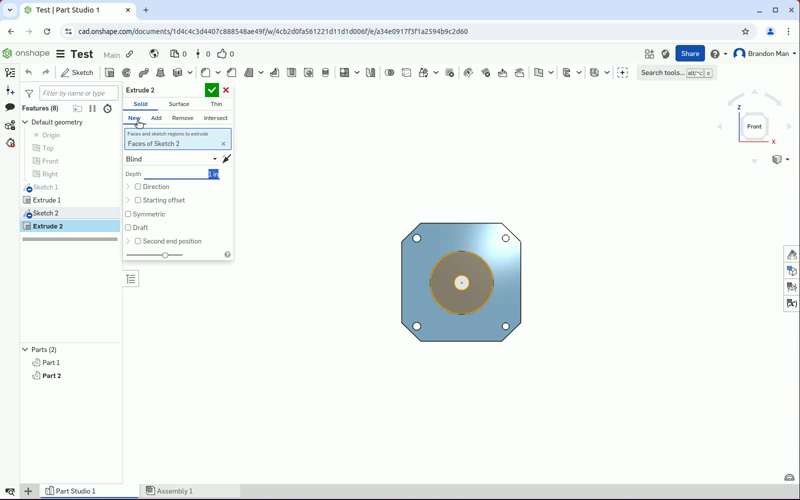
text(23.108)
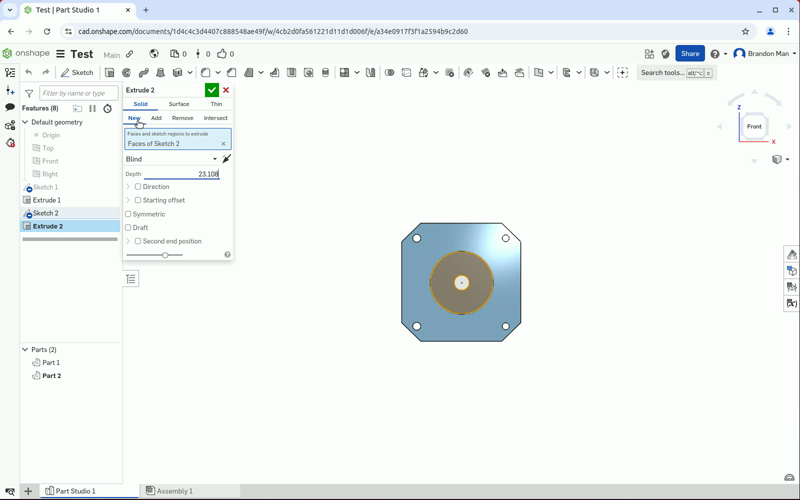
key(enter)
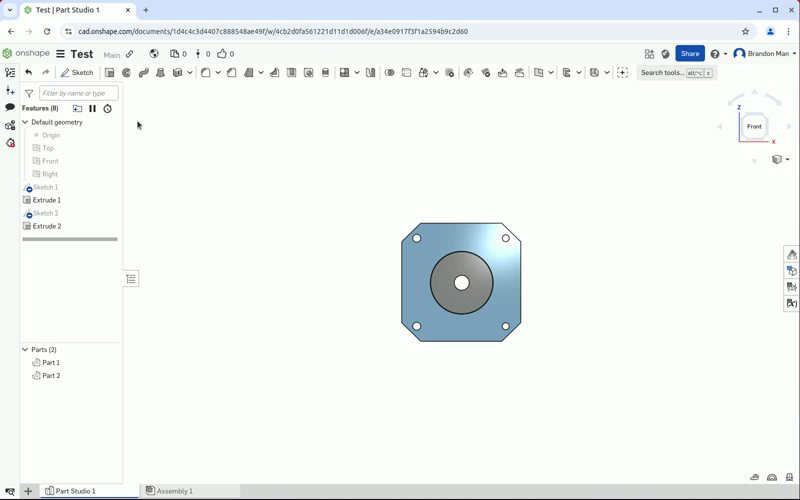
key(shift+h)
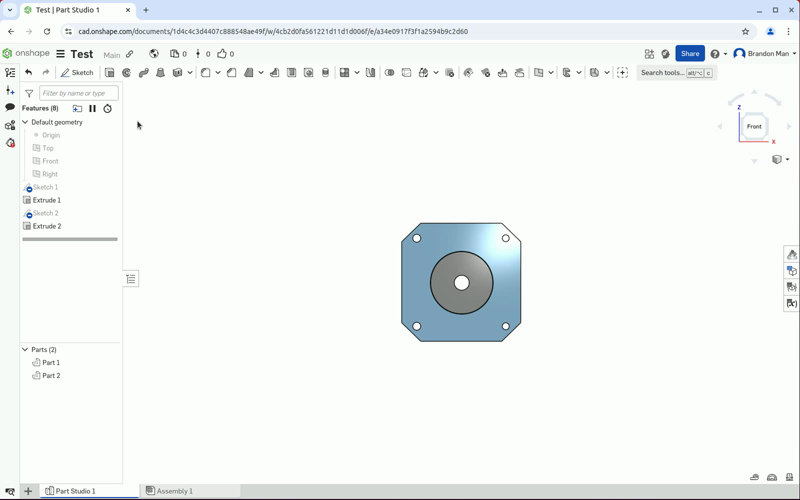
key(shift+h)
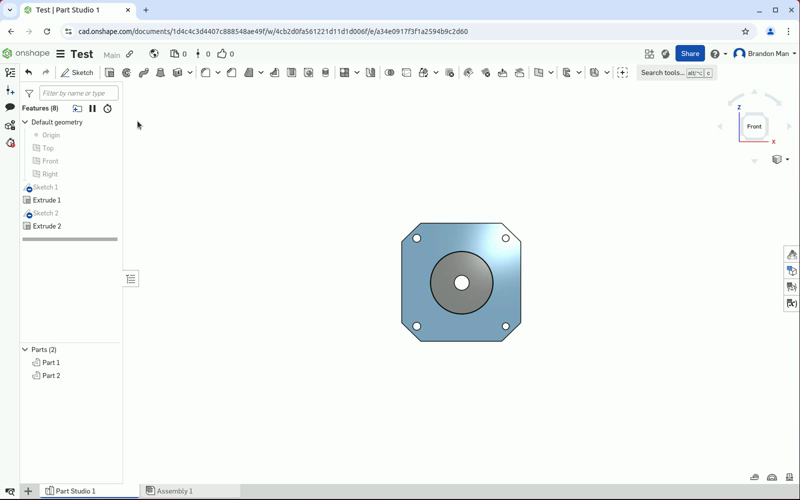
mouse_move(73, 189)
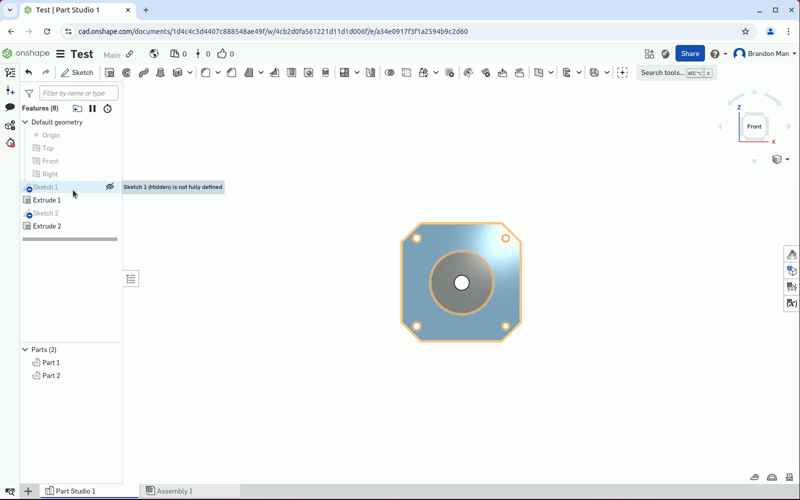
click(73, 189)
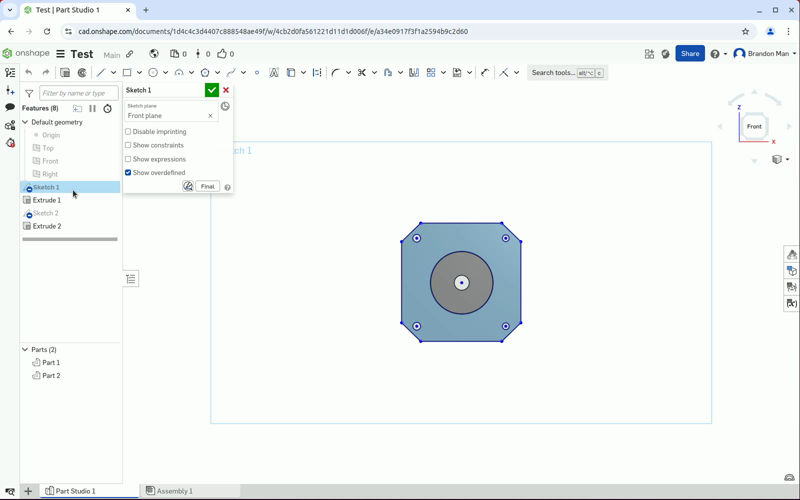
mouse_move(229, 92)
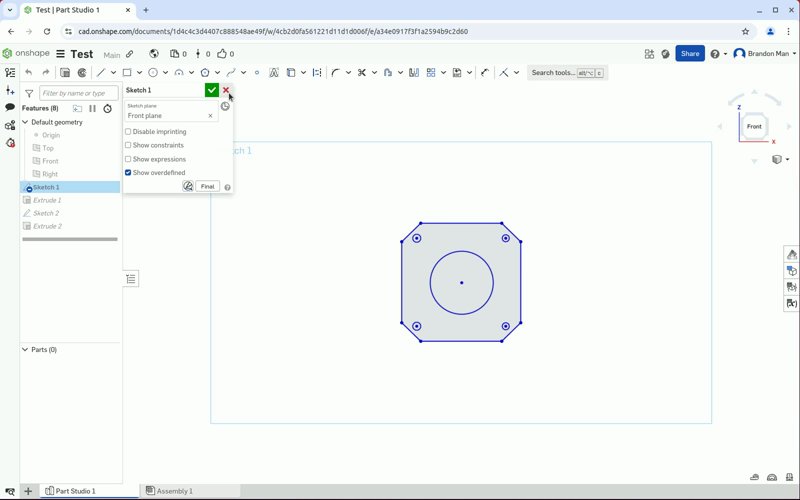
click(229, 92)
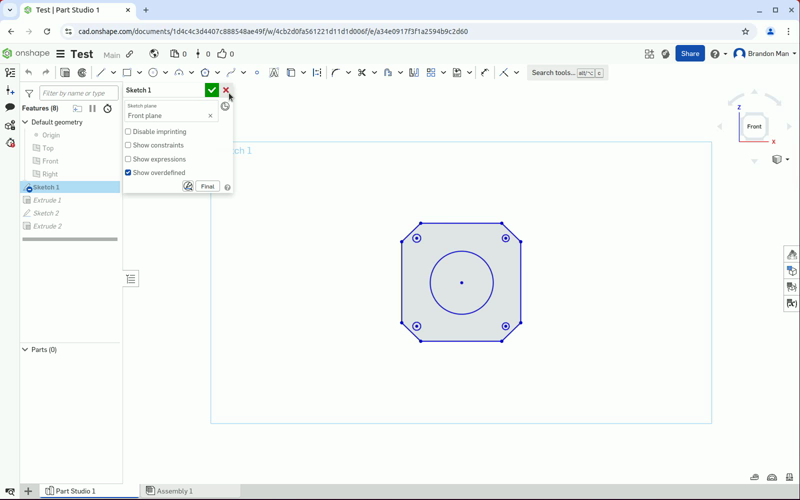
key(shift+s)
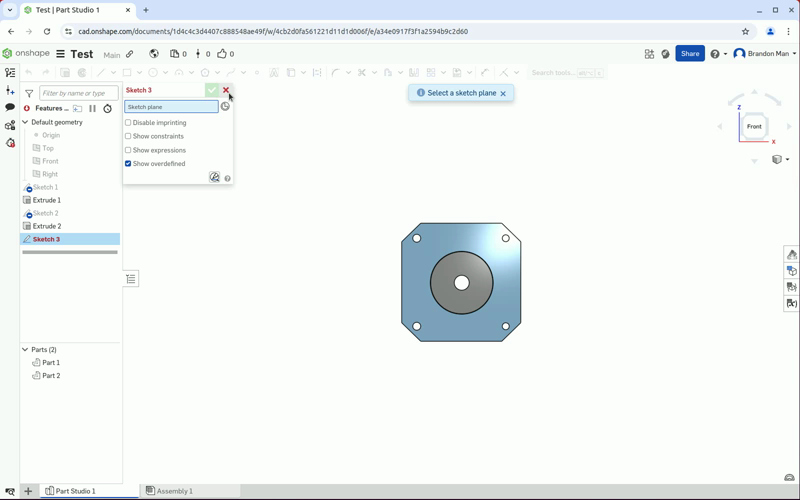
mouse_move(73, 163)
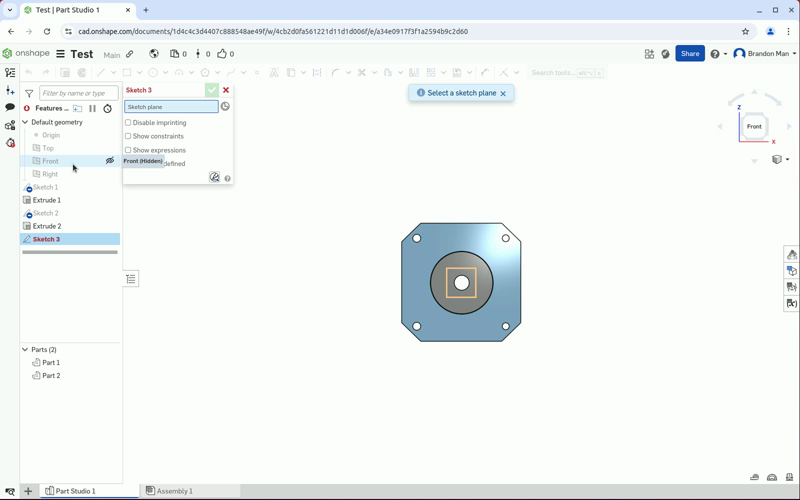
click(73, 163)
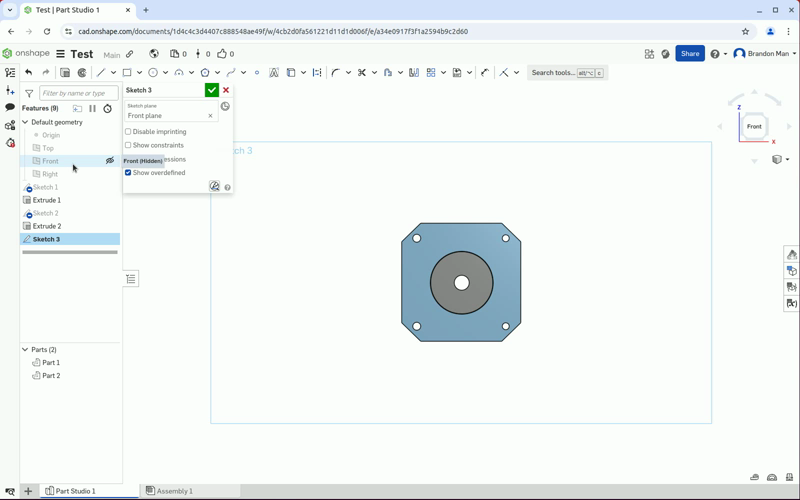
mouse_move(73, 352)
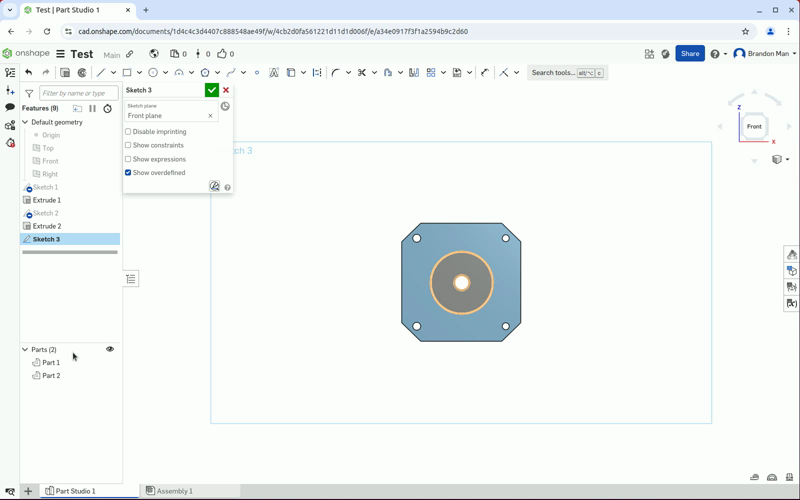
key(y)
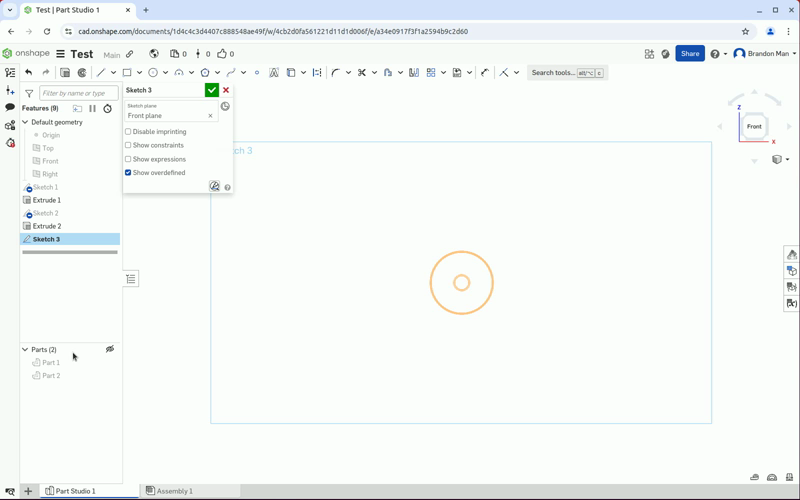
key(c)
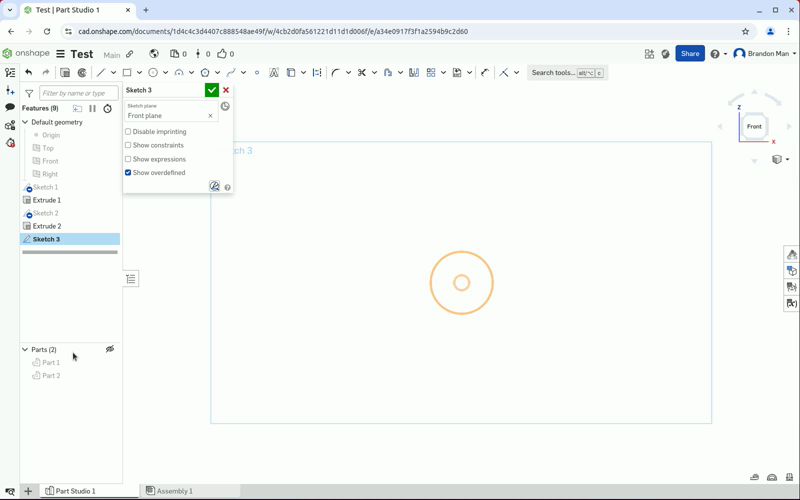
key_down(shift)
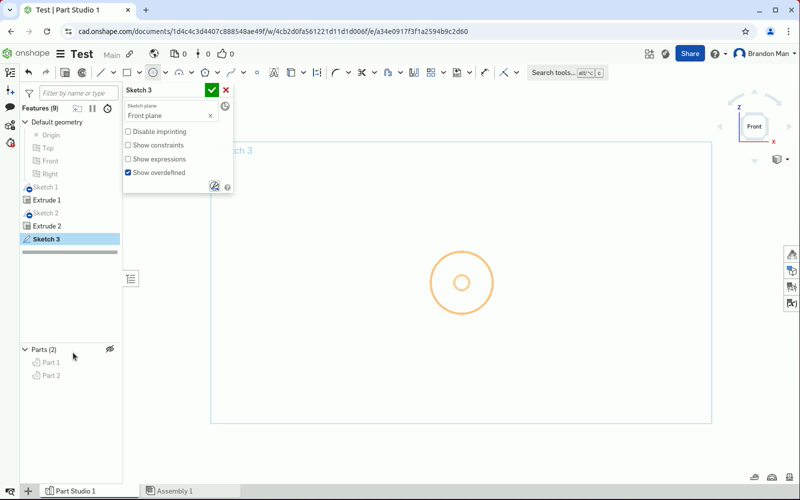
mouse_move(461, 282)
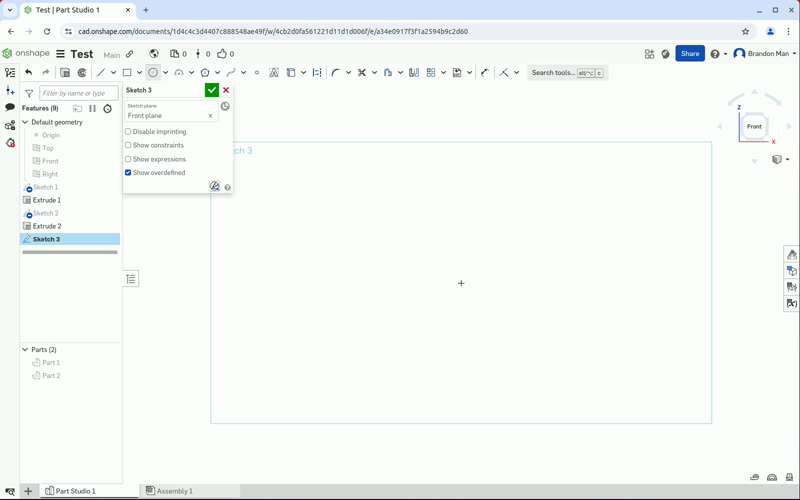
click(461, 282)
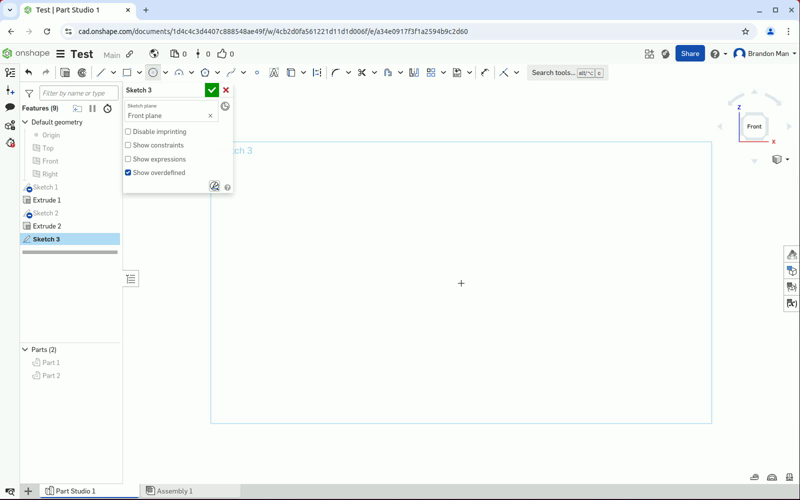
key_up(shift)
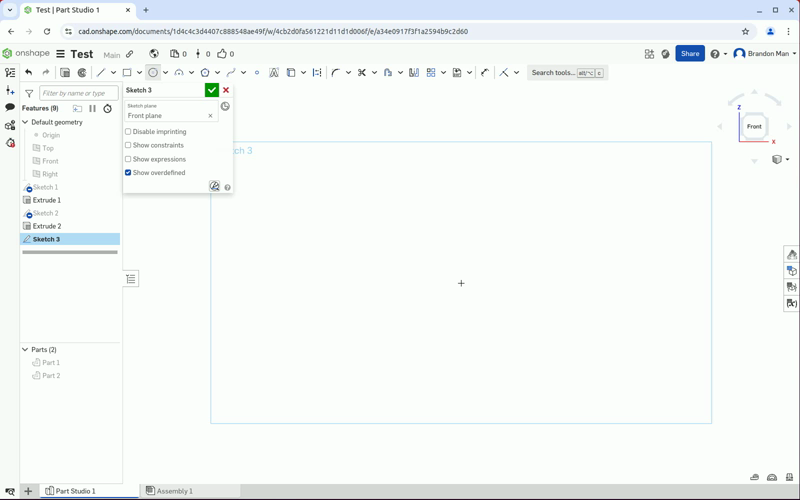
mouse_move(468, 282)
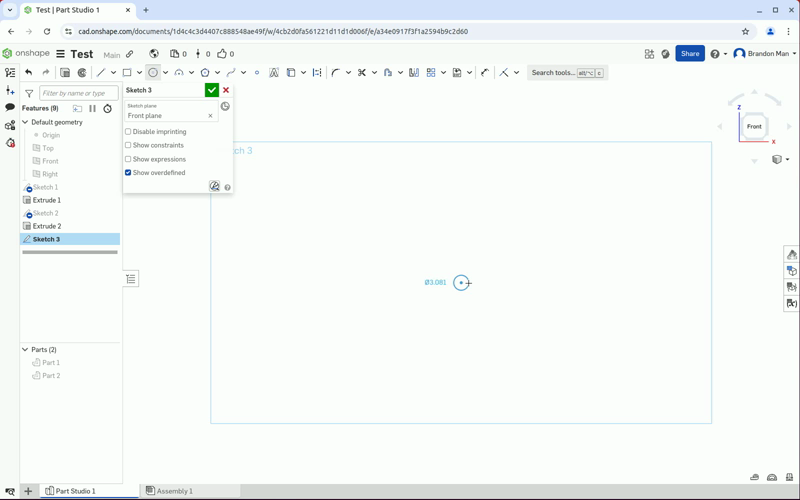
click(468, 282)
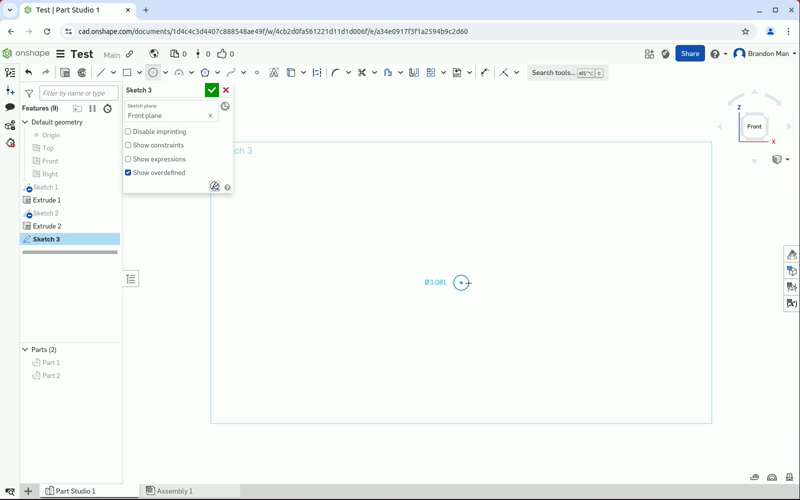
key(esc)
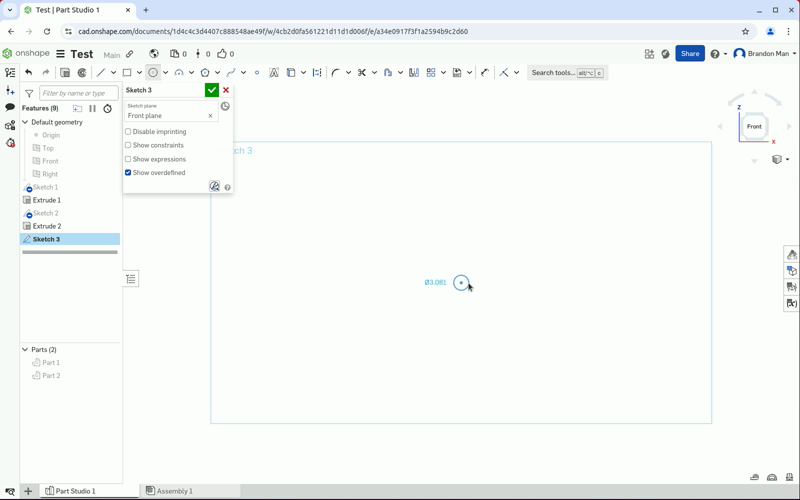
mouse_move(459, 287)
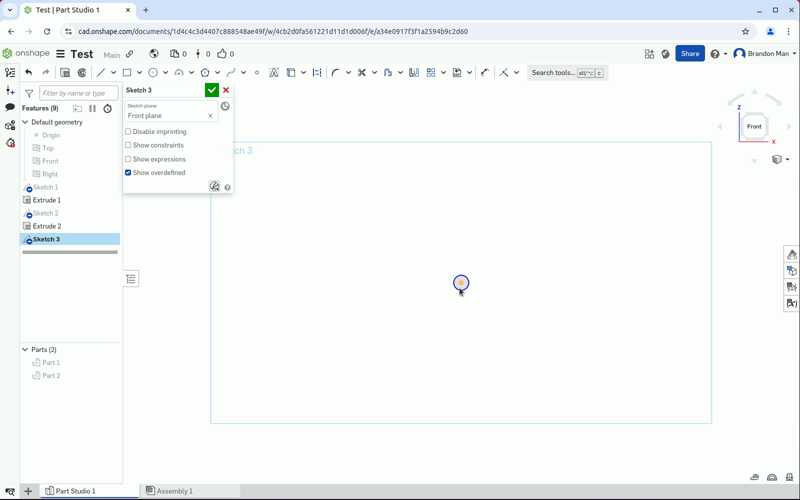
scroll(6)
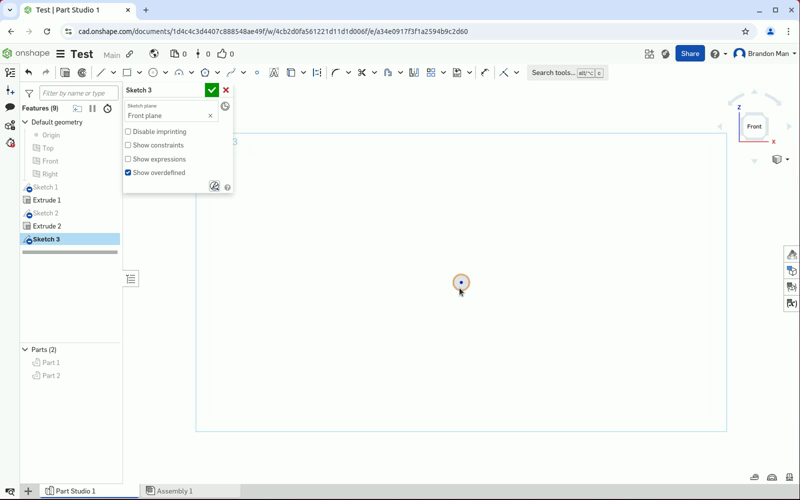
scroll(6)
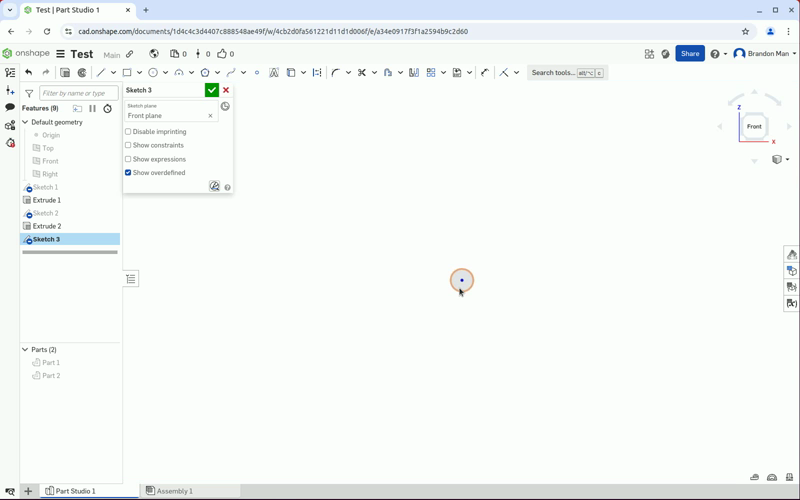
scroll(6)
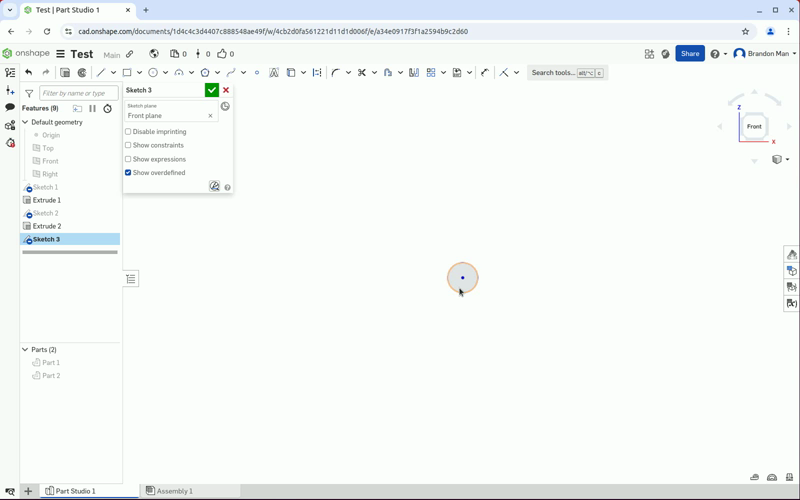
scroll(6)
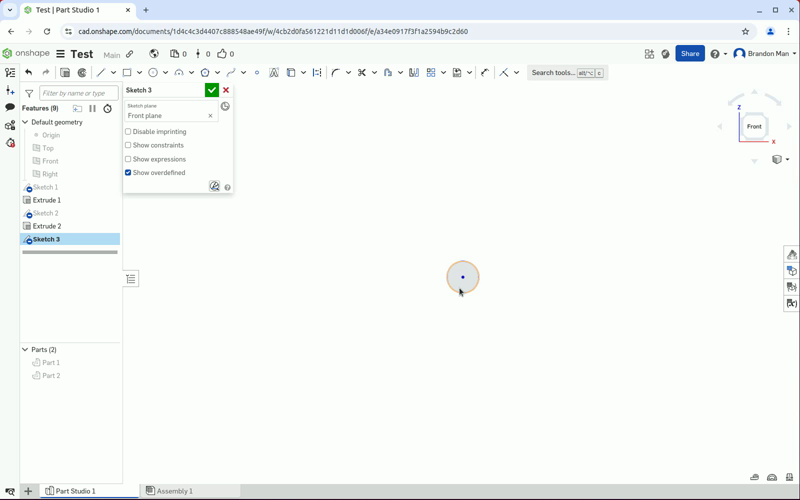
scroll(6)
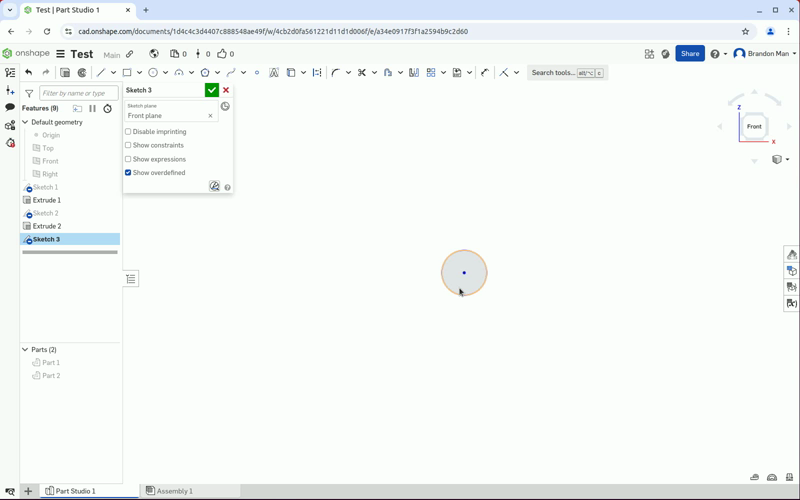
scroll(6)
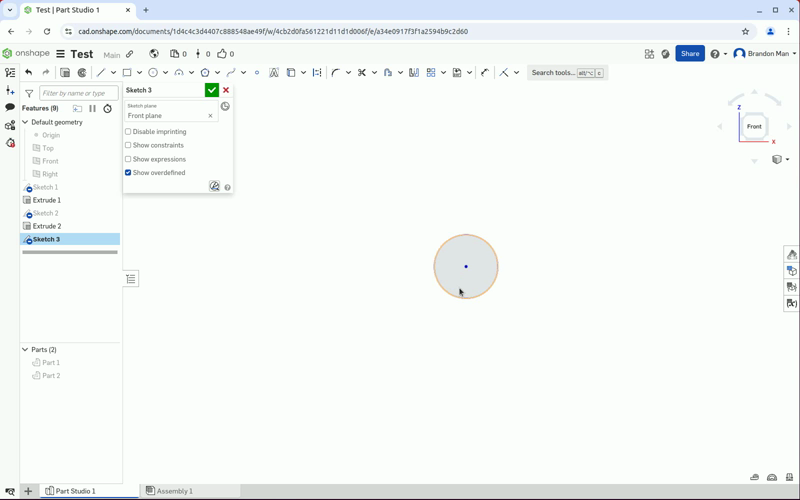
scroll(6)
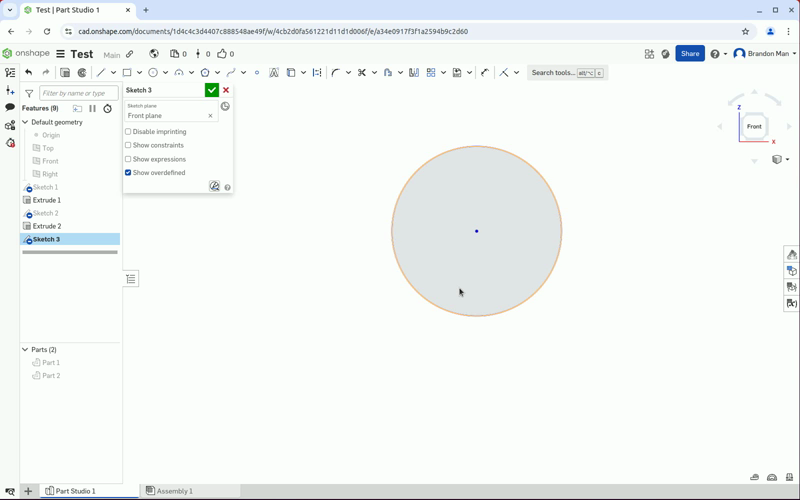
click(459, 287)
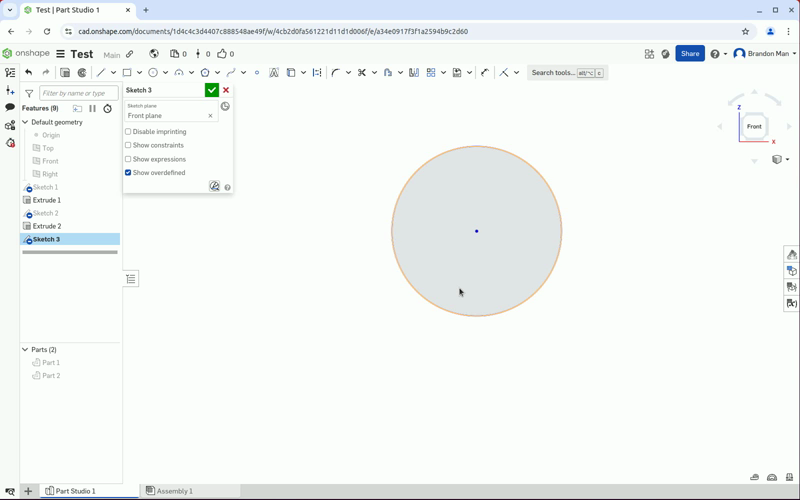
scroll(-6)
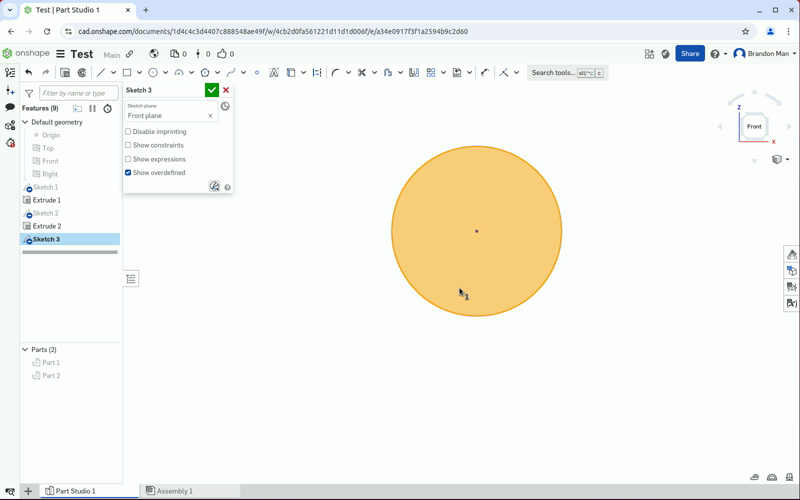
scroll(-6)
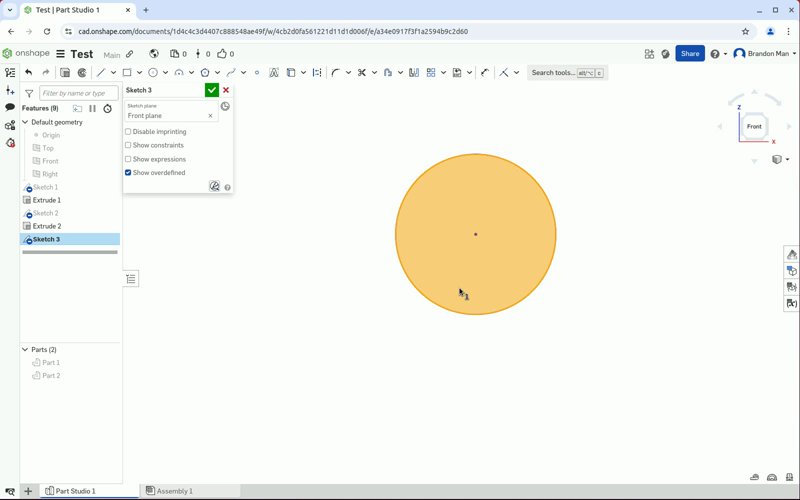
scroll(-6)
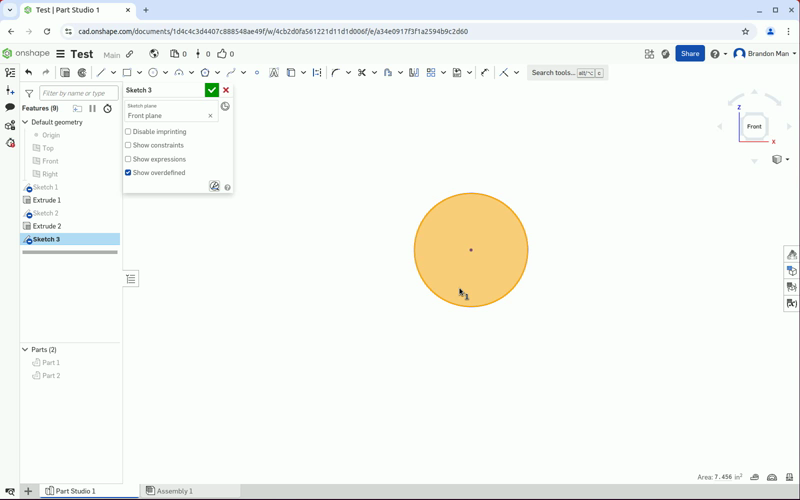
scroll(-6)
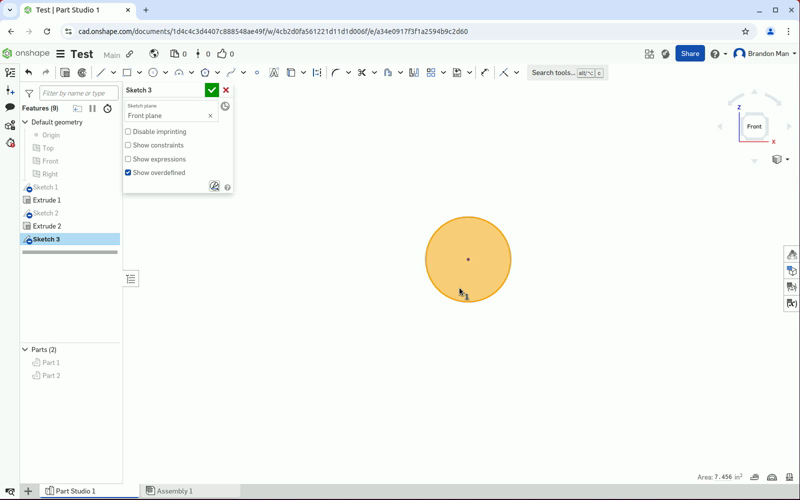
scroll(-6)
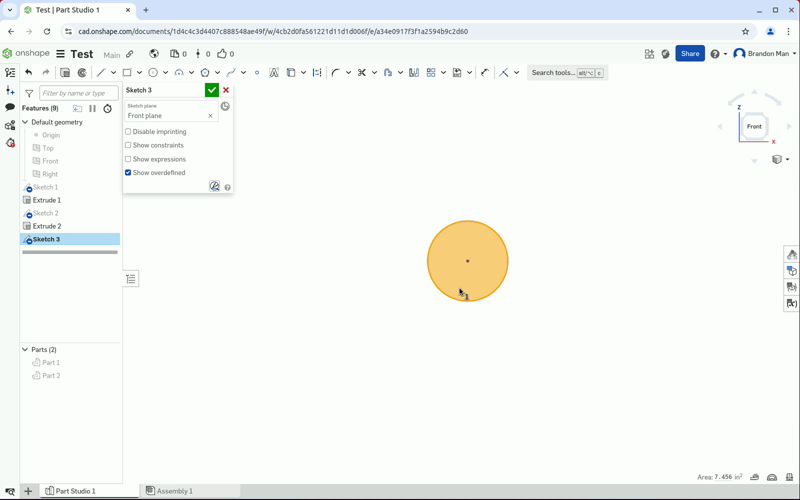
scroll(-6)
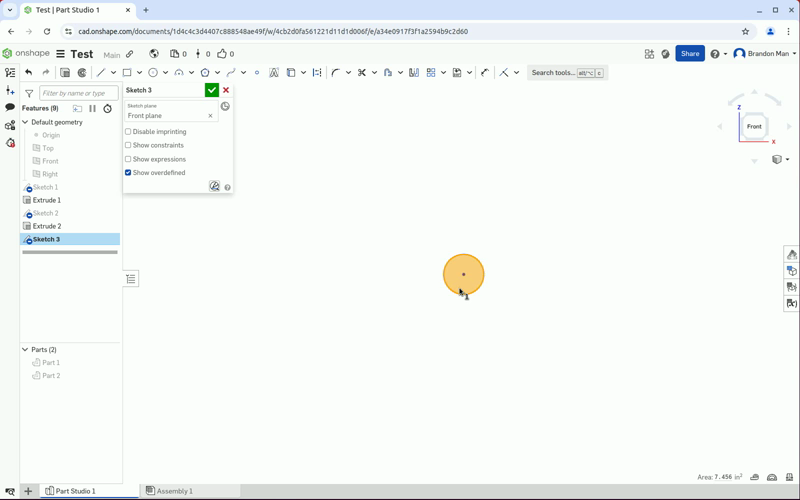
scroll(-6)
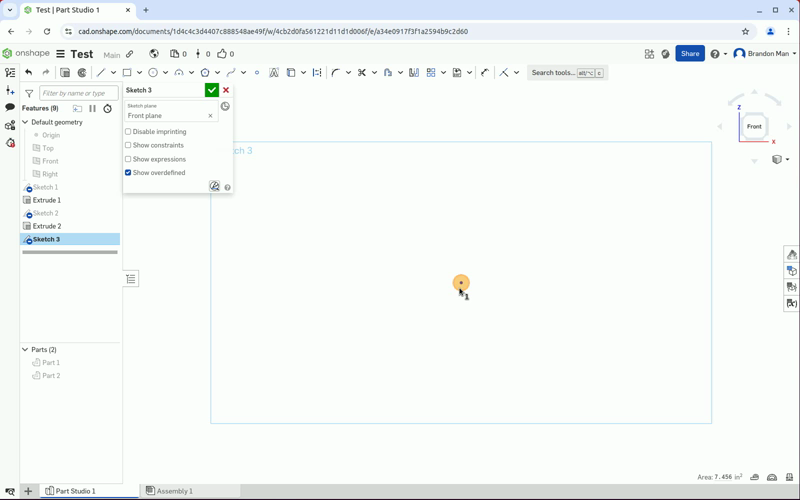
mouse_move(73, 352)
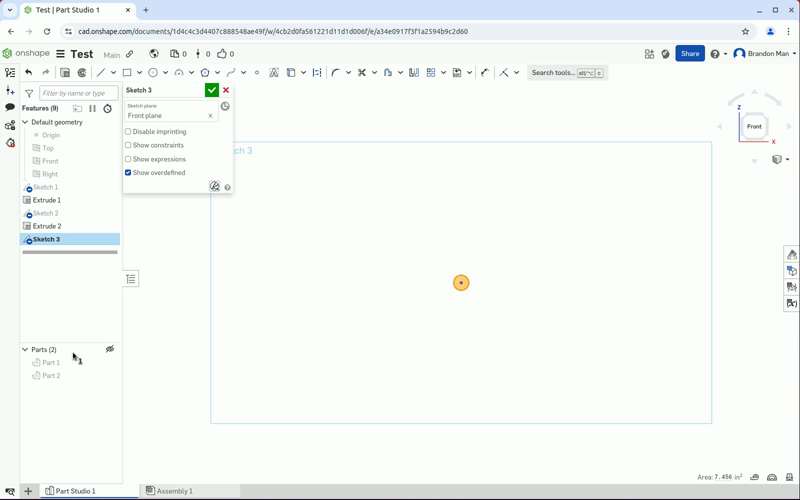
key(shift+y)
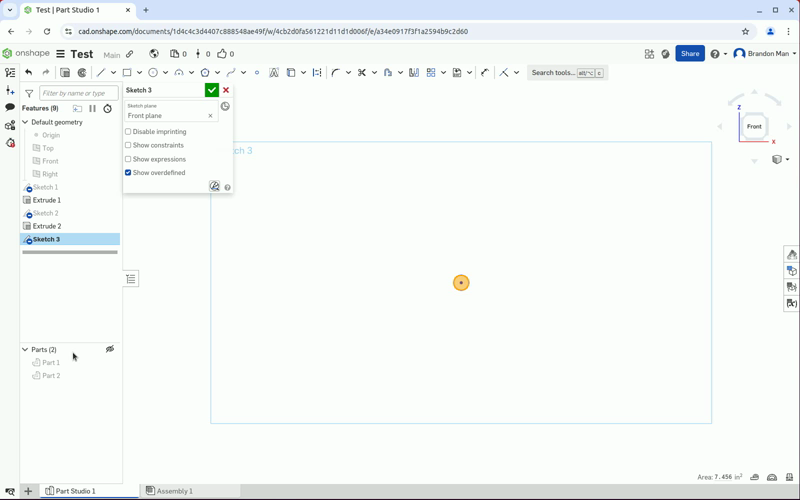
key(shift+e)
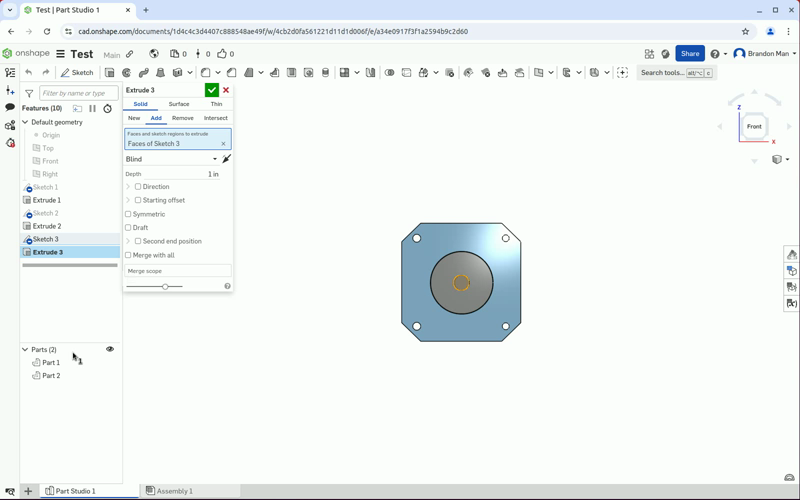
mouse_move(143, 106)
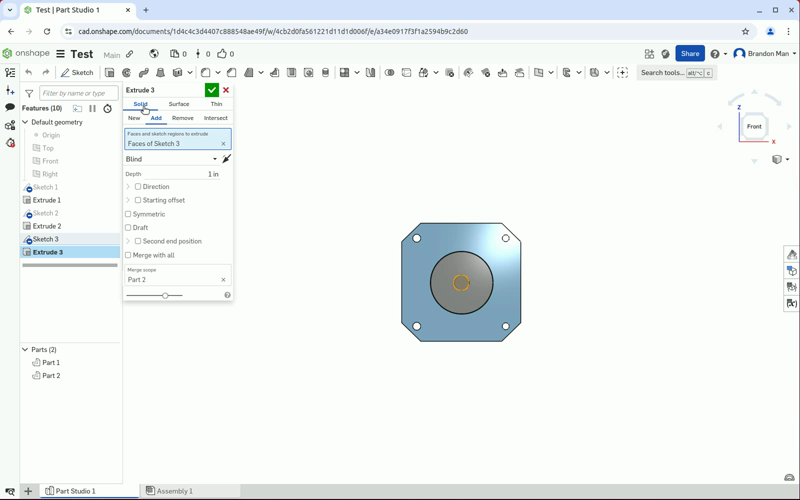
click(143, 106)
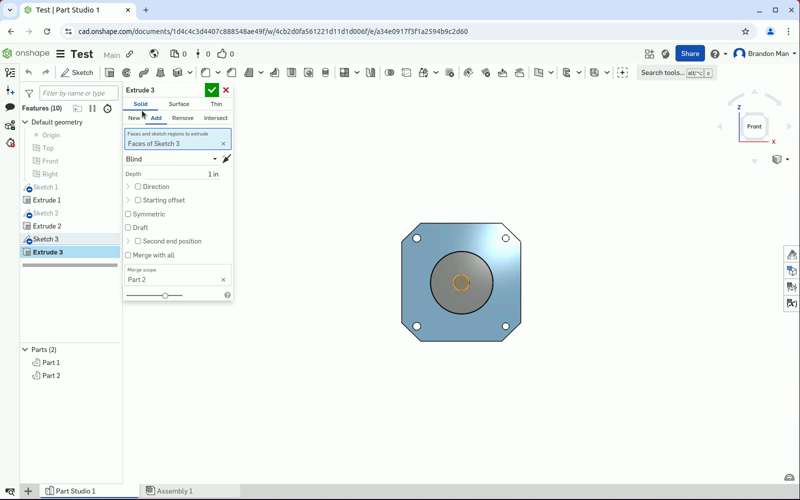
mouse_move(137, 120)
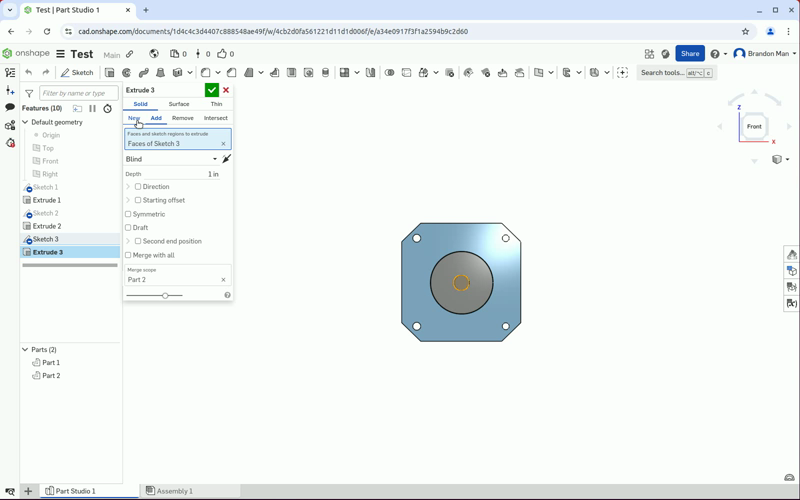
click(137, 120)
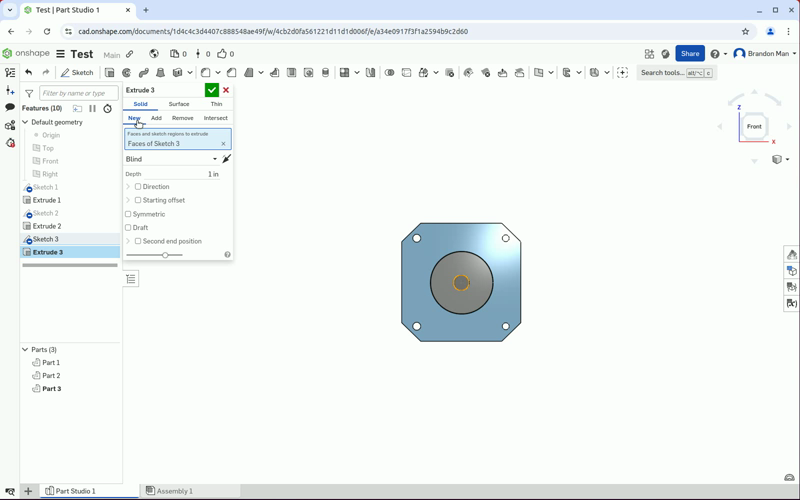
key(tab, 4)
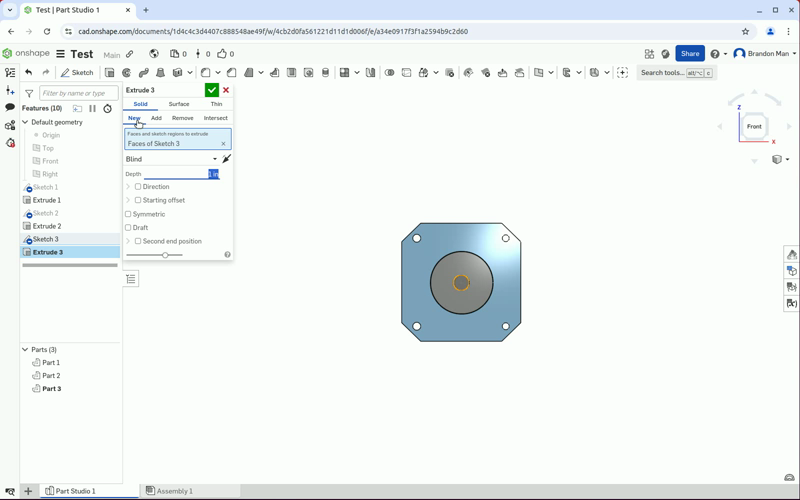
text(23.108)
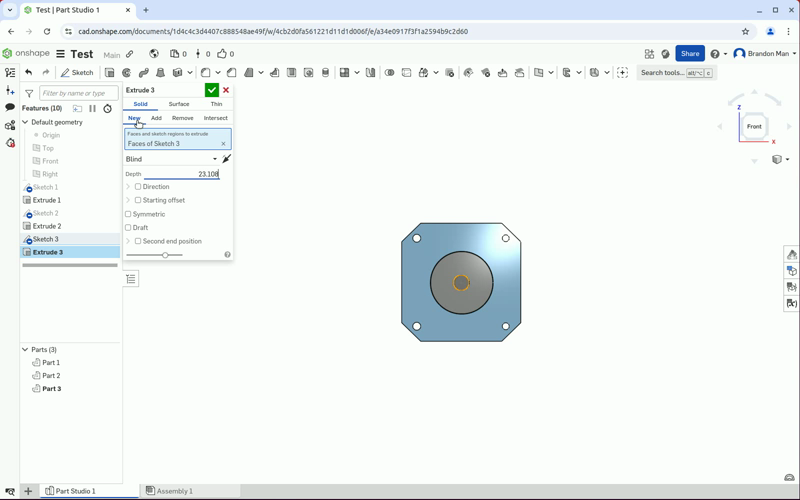
key(enter)
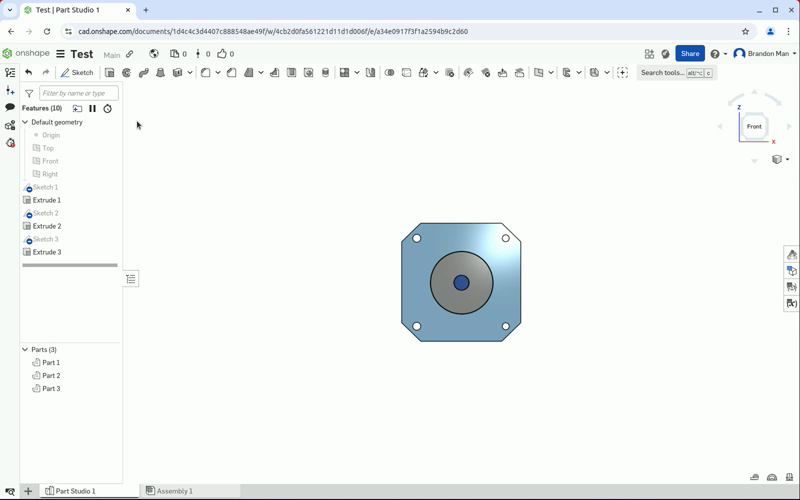
key(shift+h)
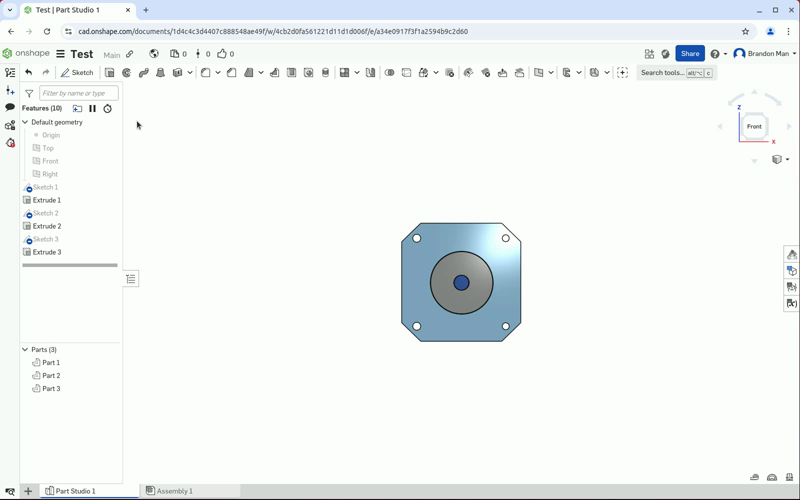
key(shift+h)
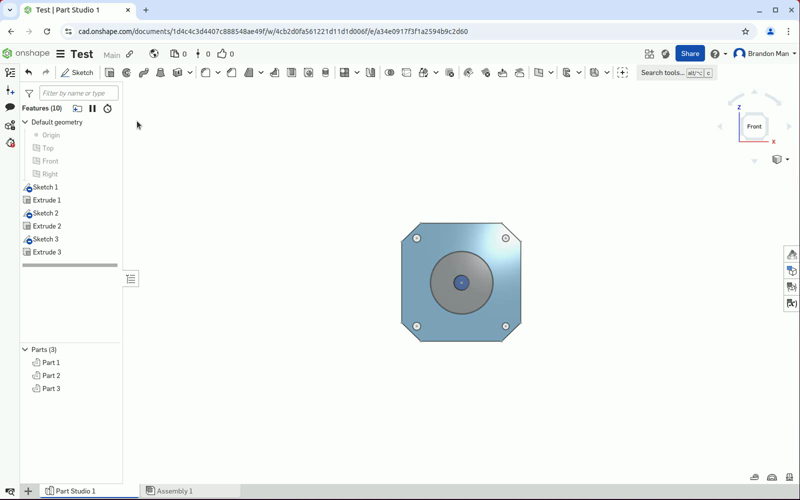
key(shift+7)
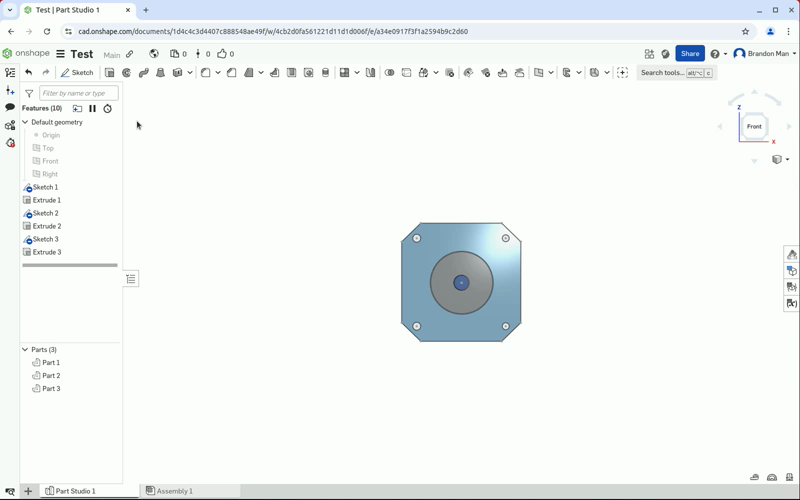
key(left, 2)
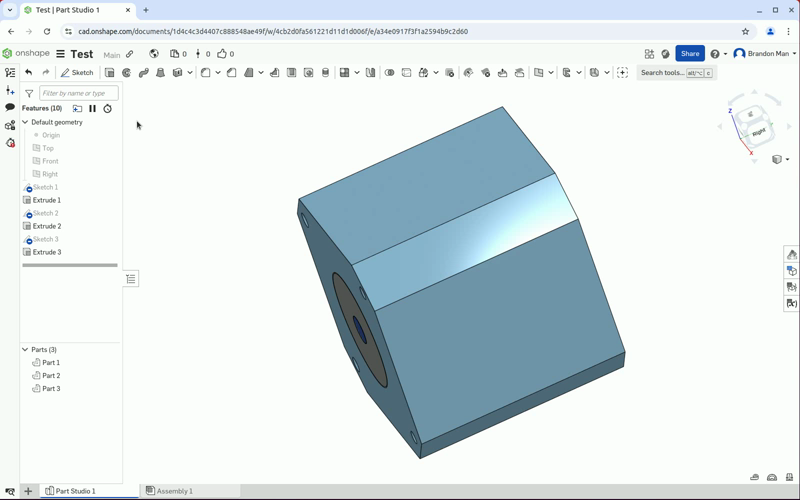
key(down, 2)
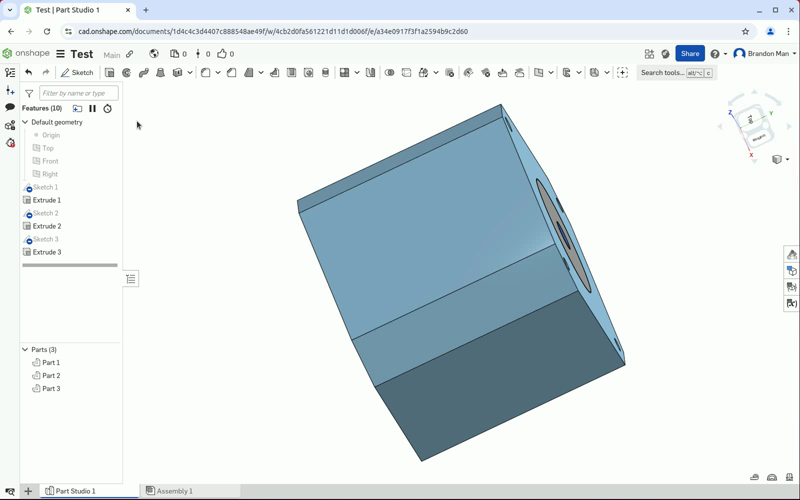
key(up, 2)
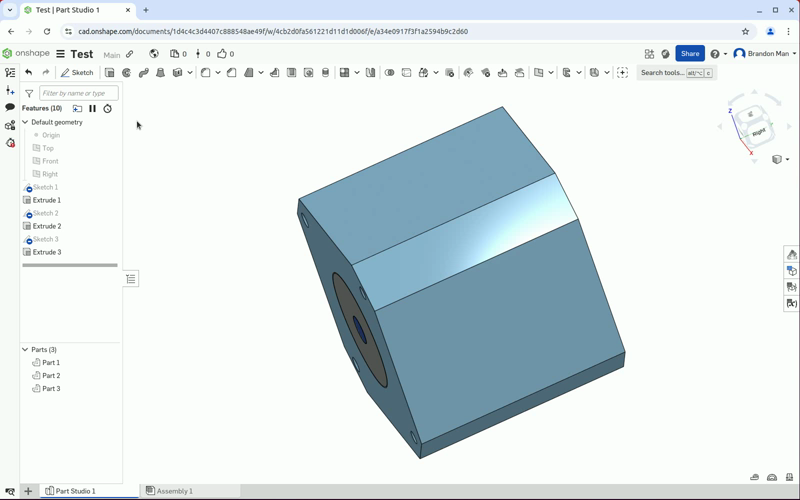
key(right, 2)
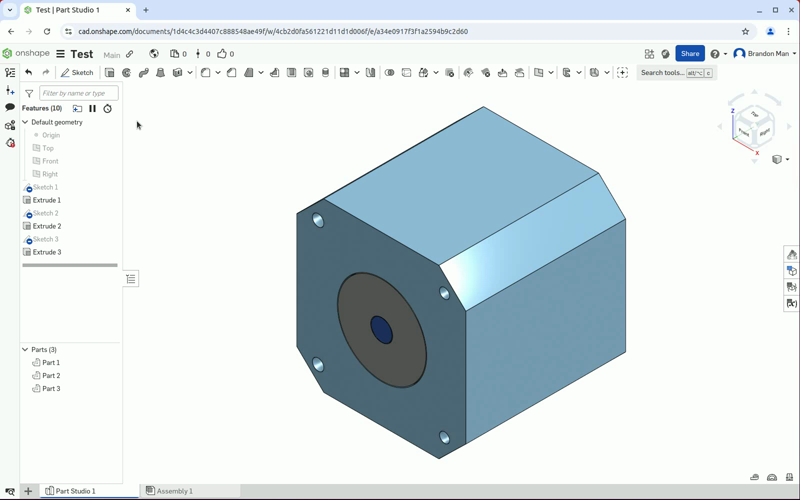
mouse_move(73, 189)
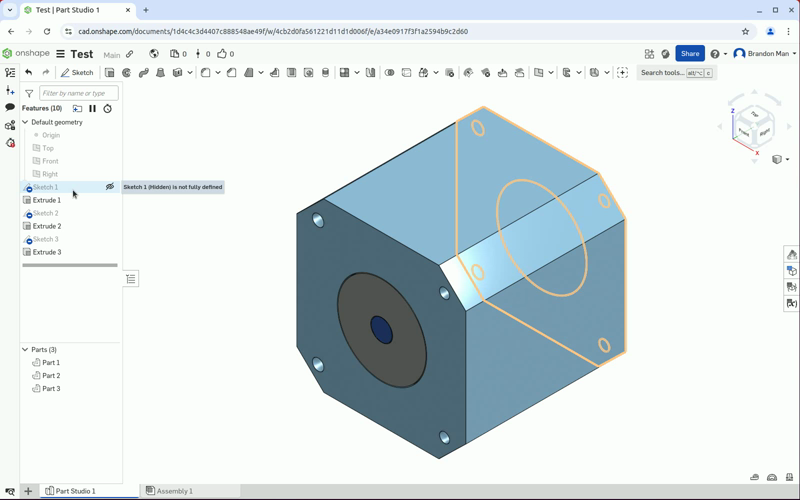
click(73, 189)